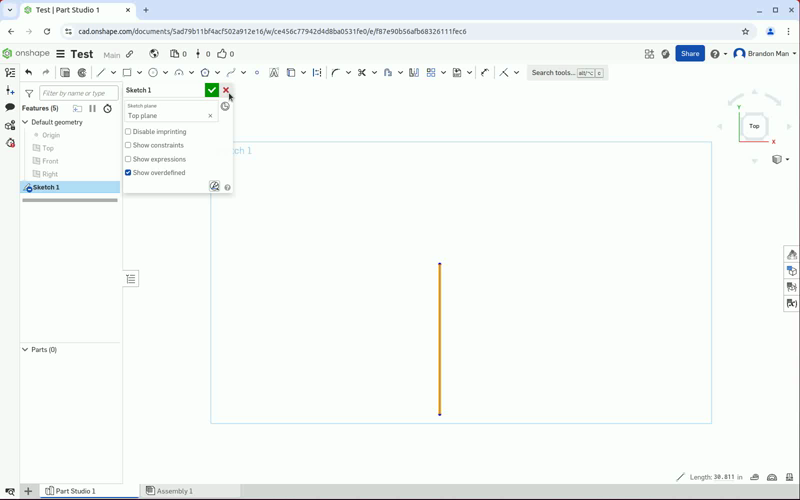
key(shift+h)
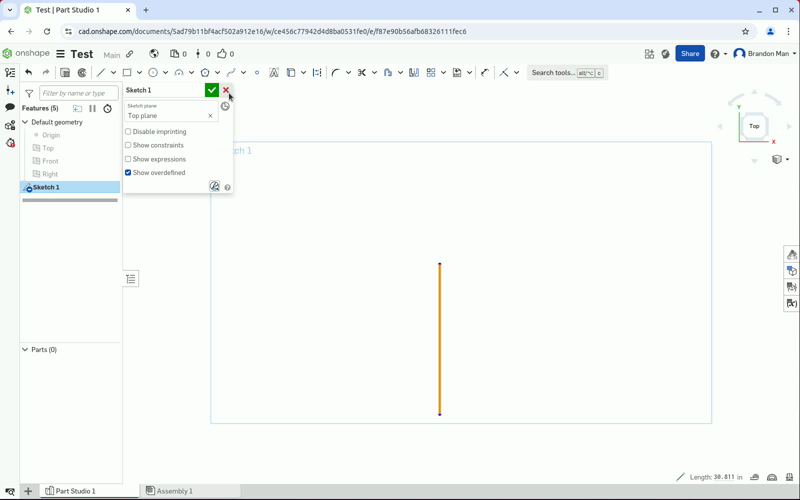
key(shift+s)
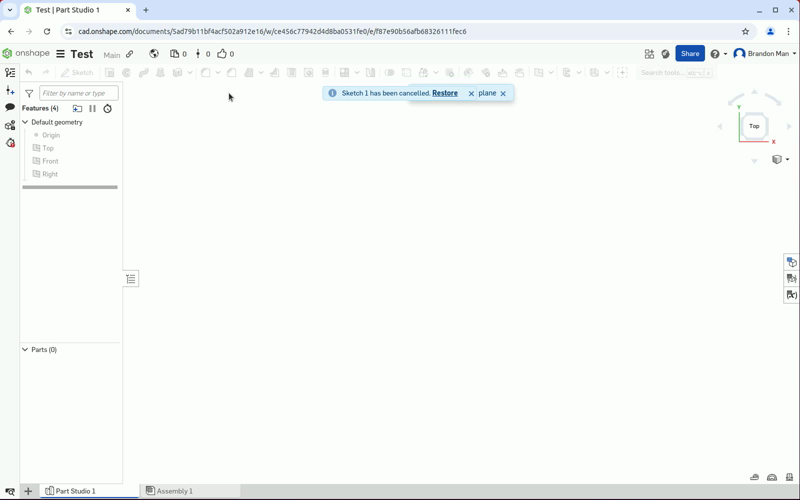
mouse_move(73, 150)
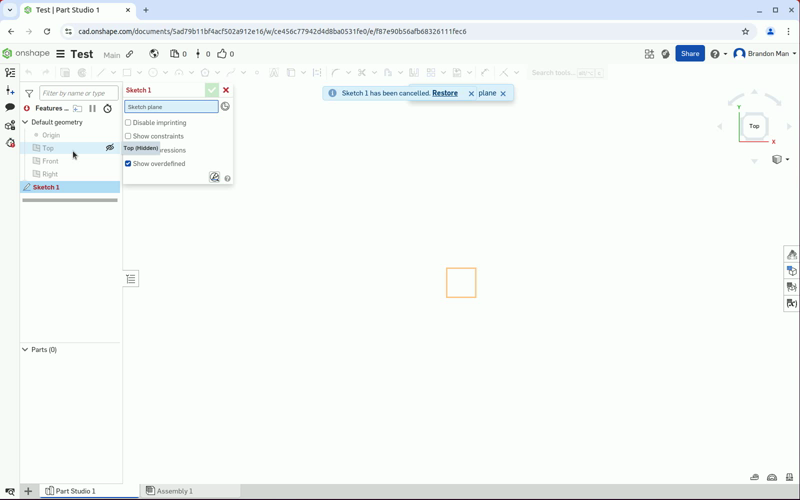
click(73, 150)
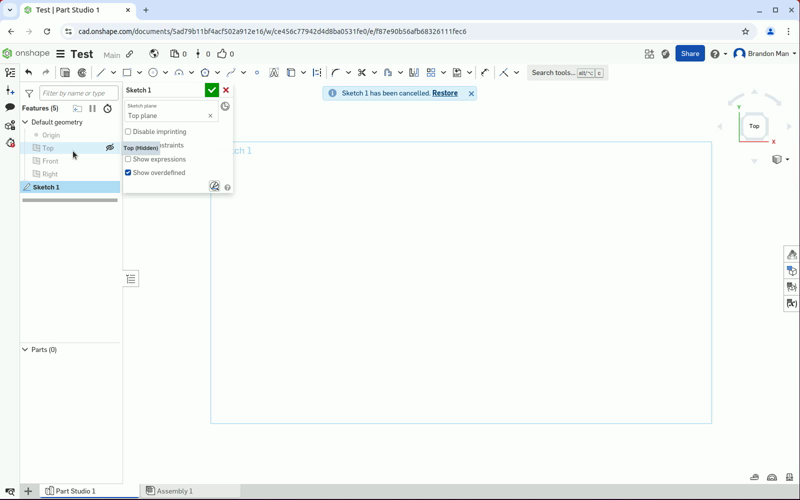
mouse_move(73, 352)
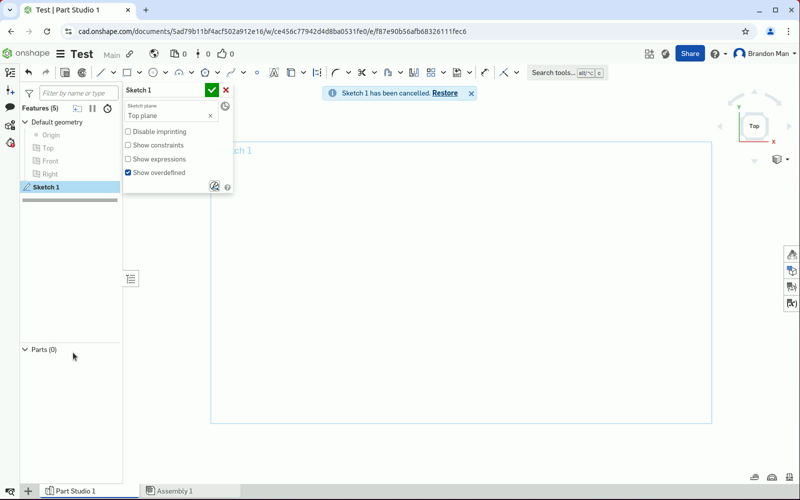
key(y)
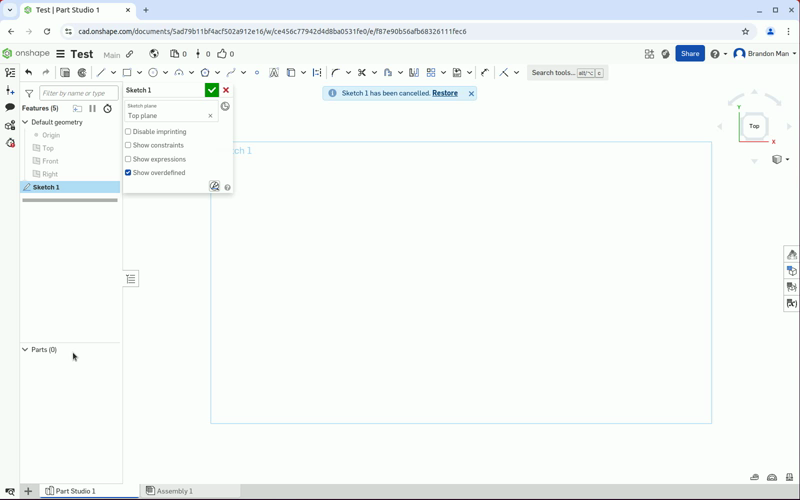
key(c)
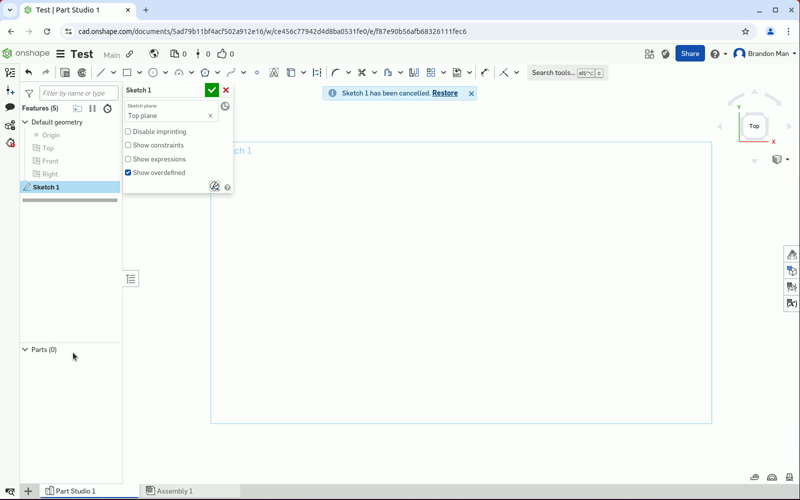
key_down(shift)
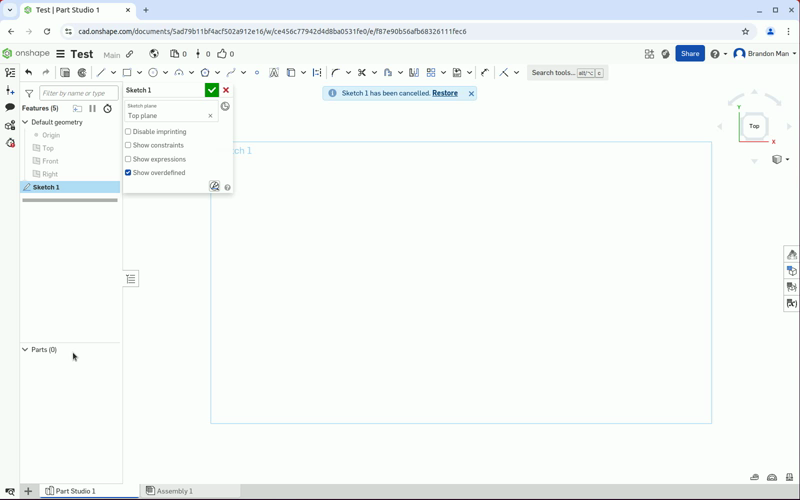
mouse_move(461, 282)
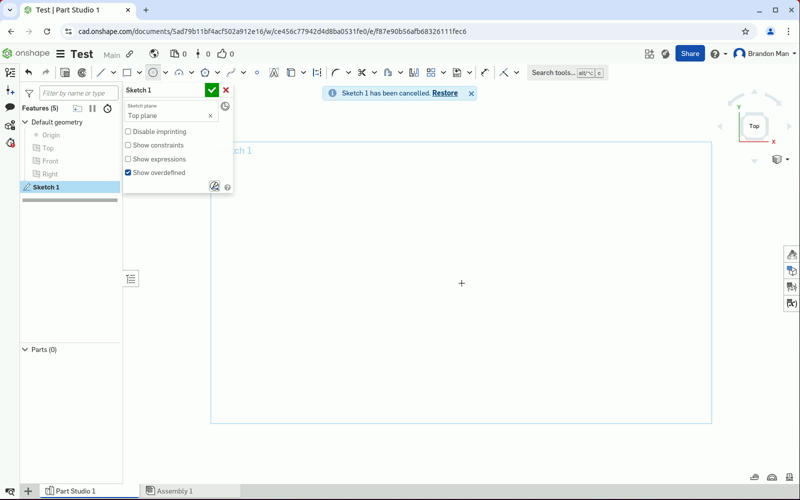
click(461, 282)
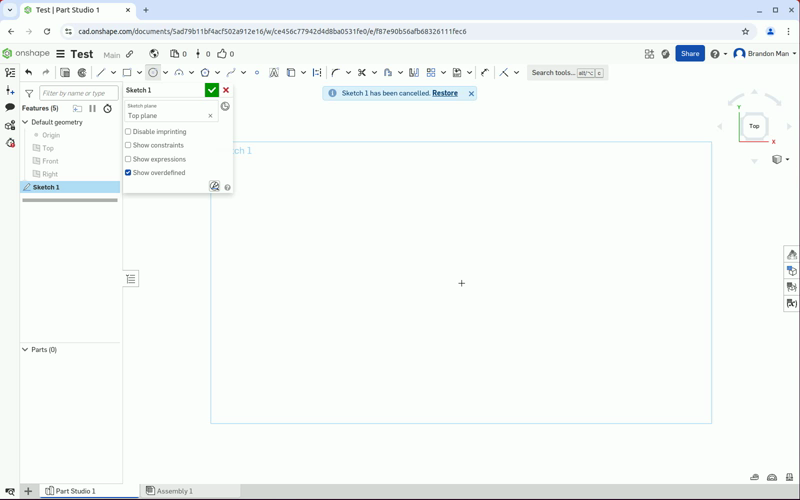
key_up(shift)
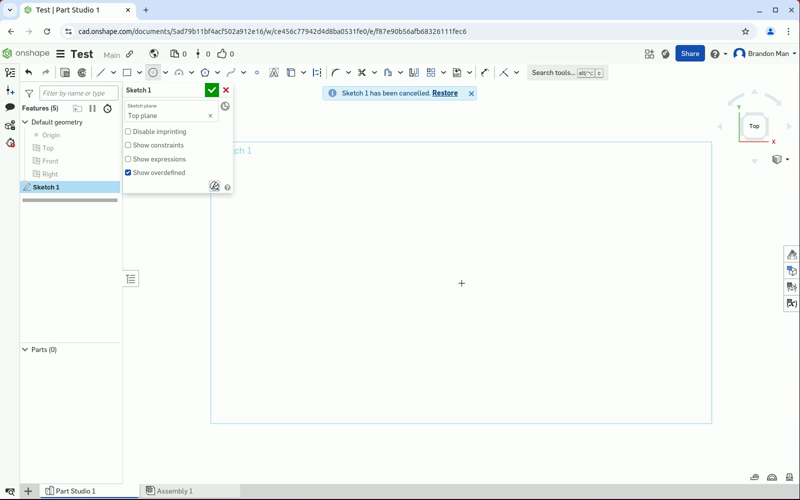
mouse_move(472, 282)
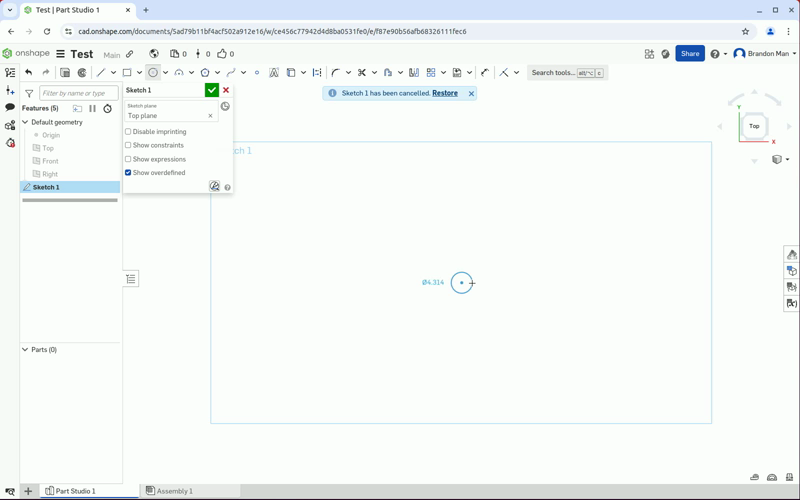
click(472, 282)
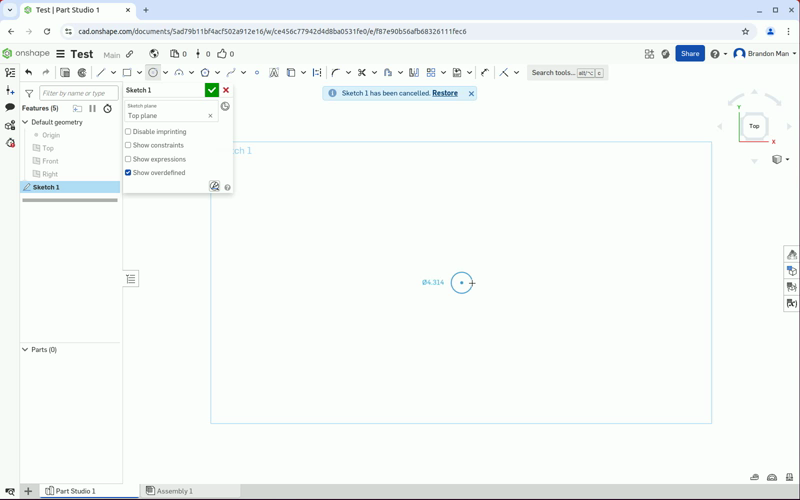
key(esc)
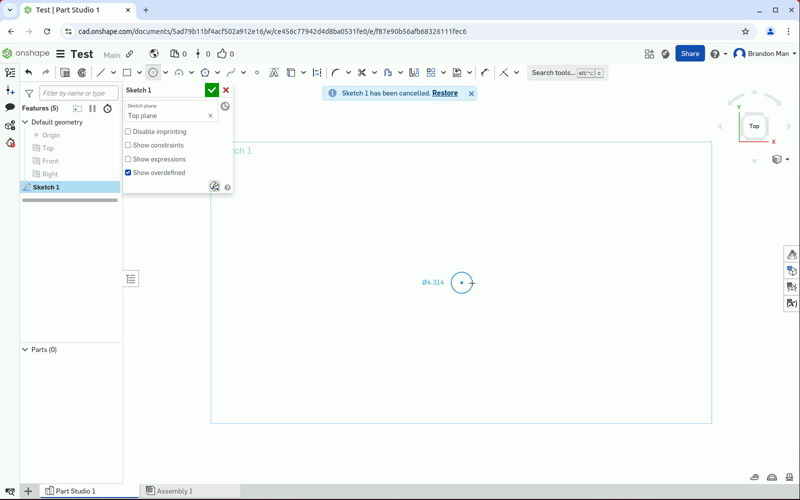
key(c)
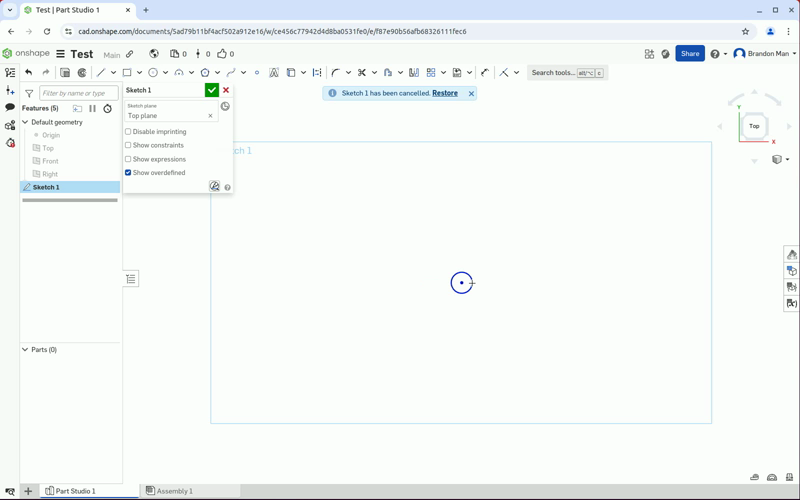
key_down(shift)
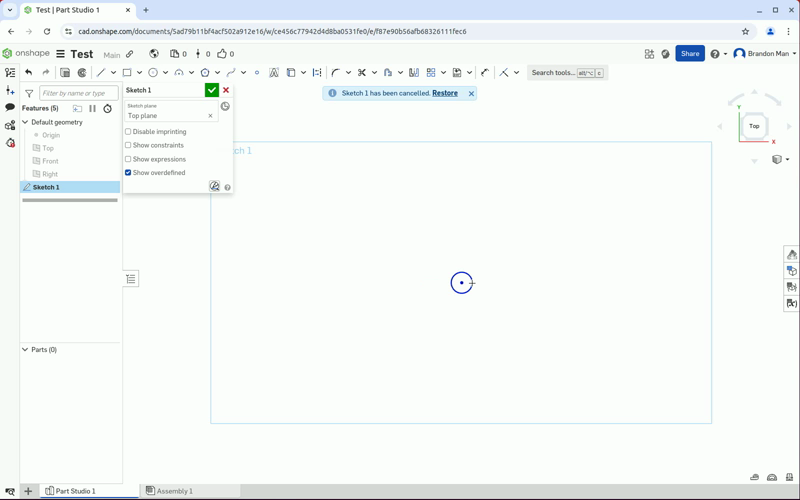
mouse_move(461, 282)
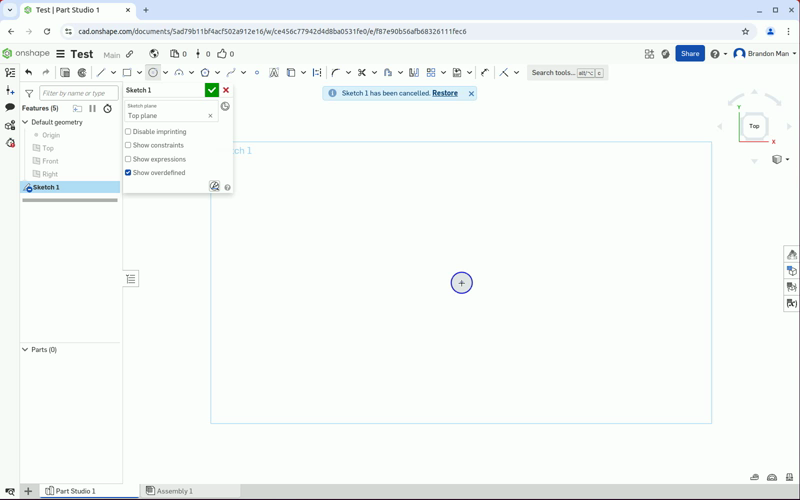
click(461, 282)
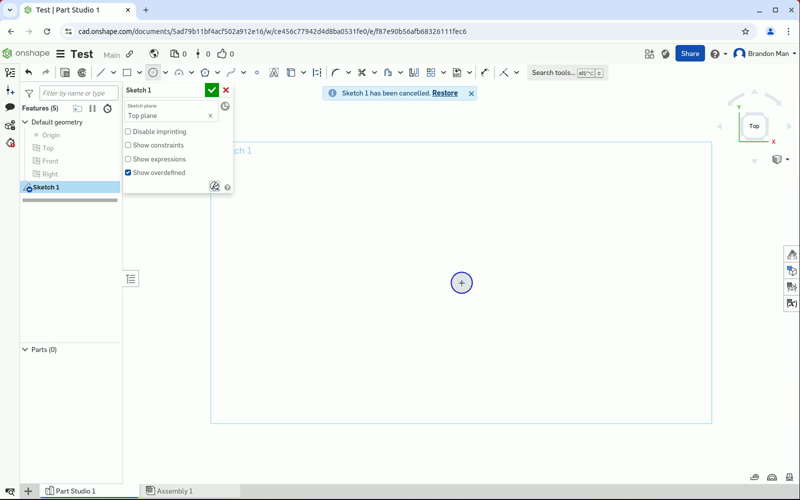
key_up(shift)
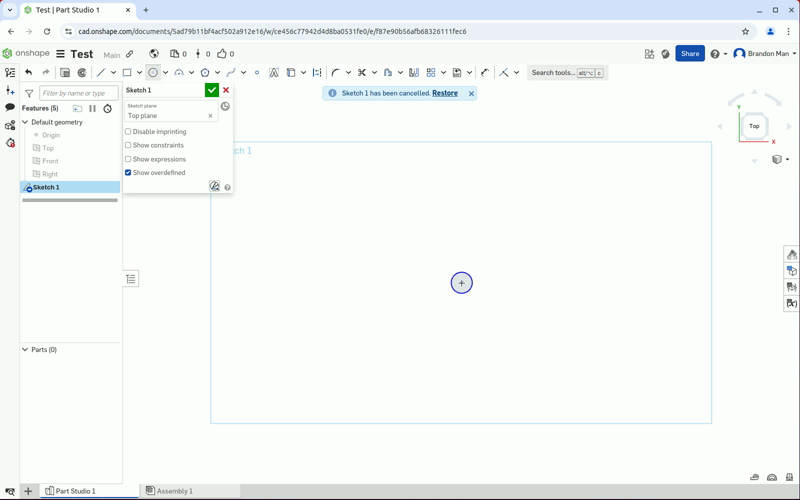
mouse_move(468, 282)
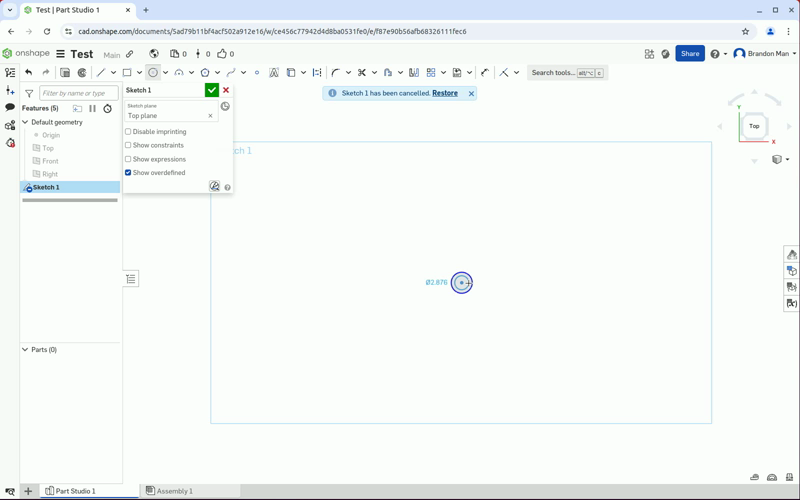
scroll(6)
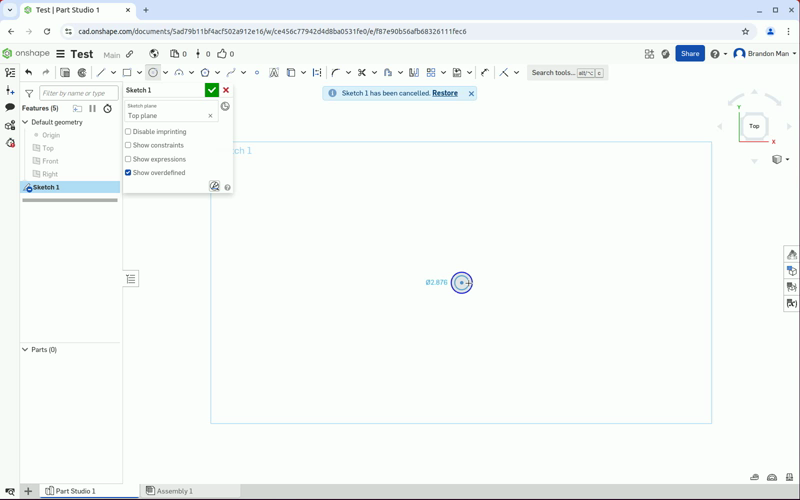
scroll(6)
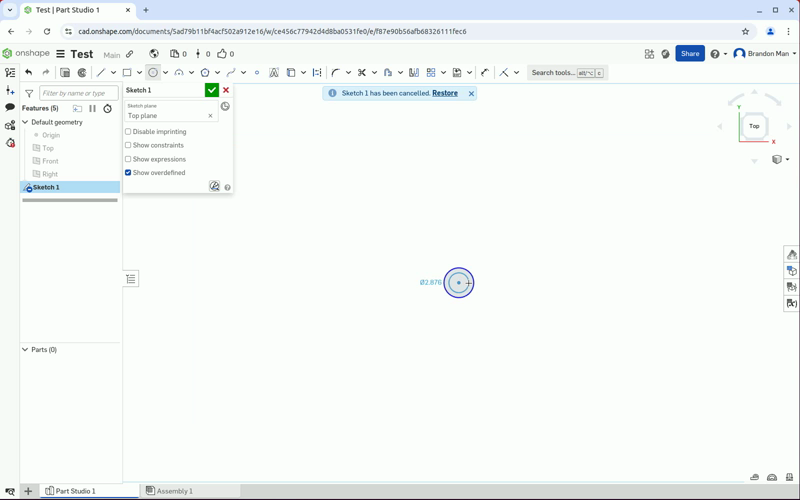
scroll(6)
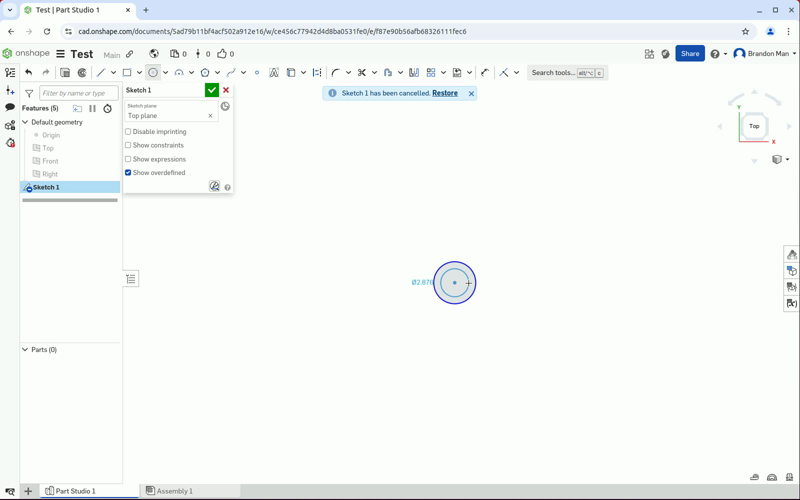
scroll(6)
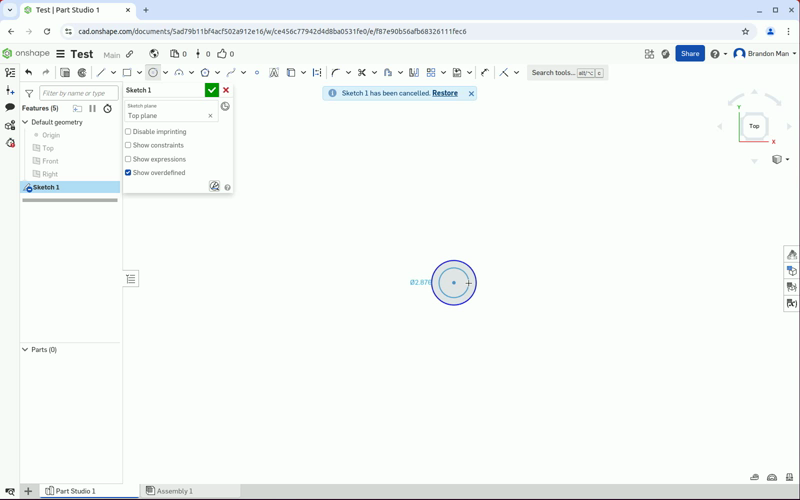
scroll(6)
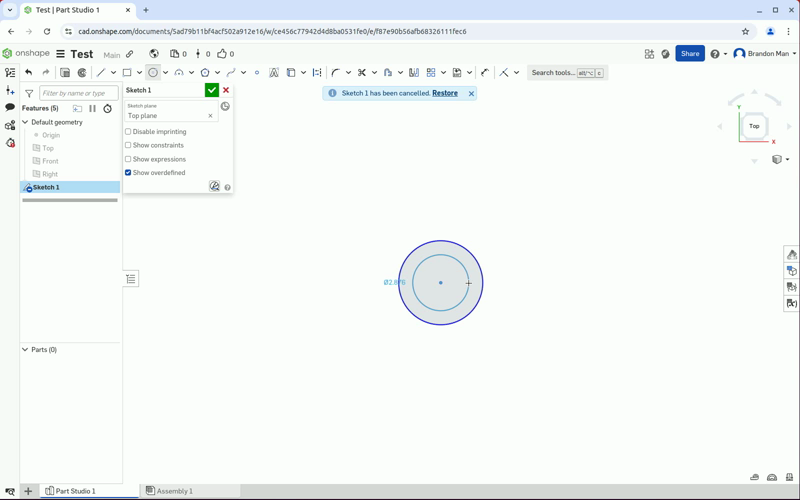
scroll(6)
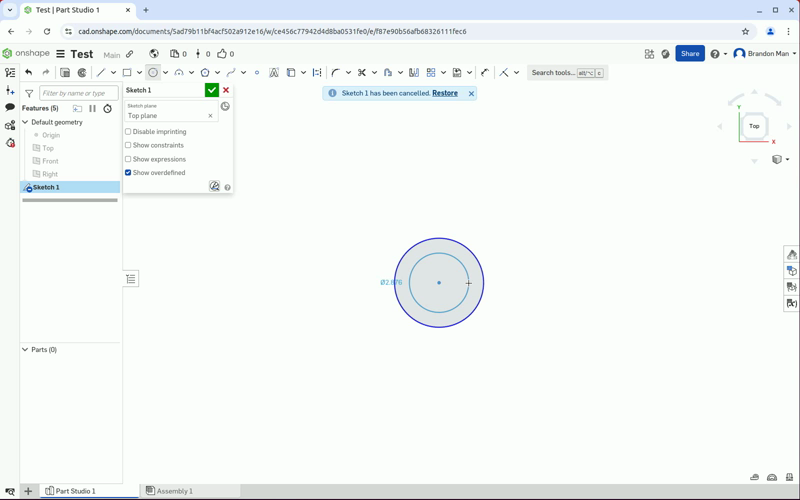
scroll(6)
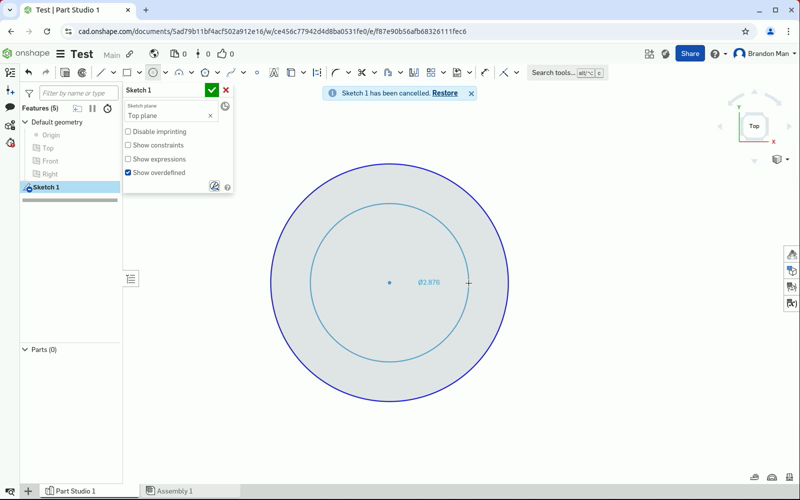
click(468, 282)
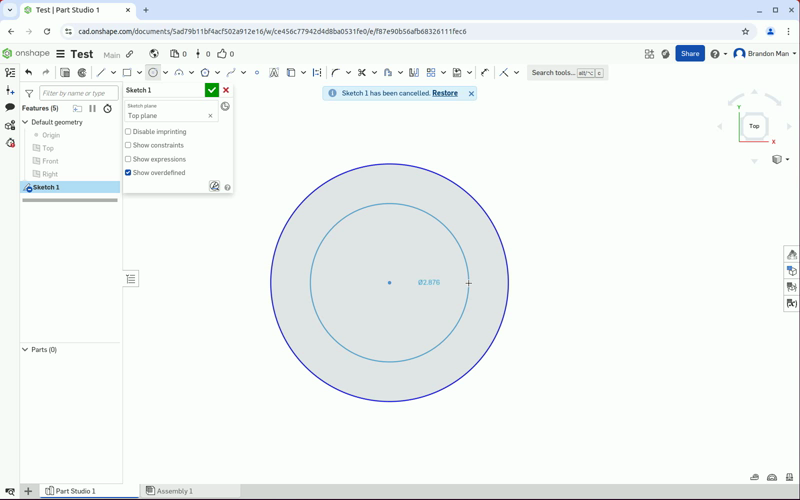
scroll(-6)
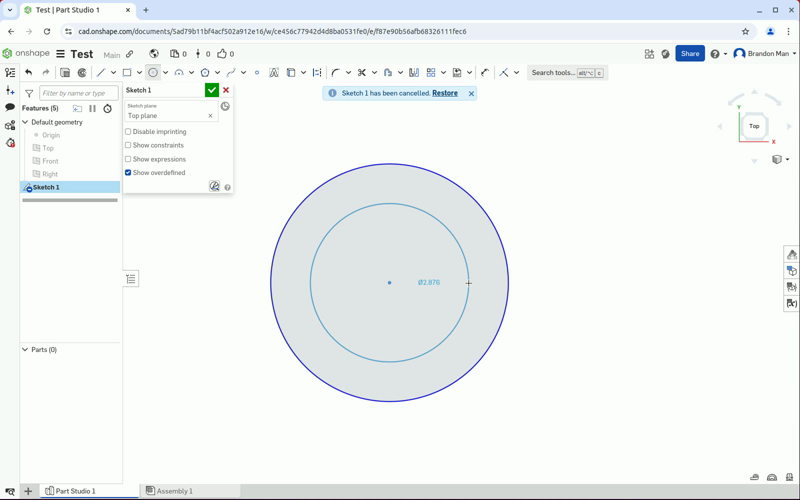
scroll(-6)
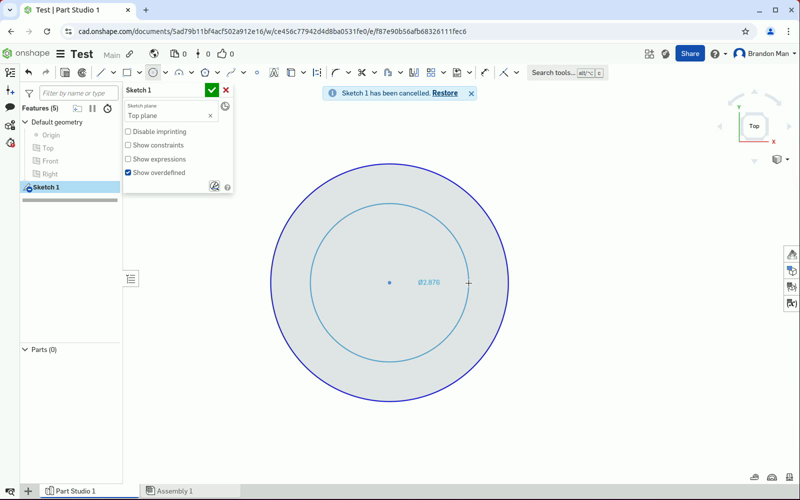
scroll(-6)
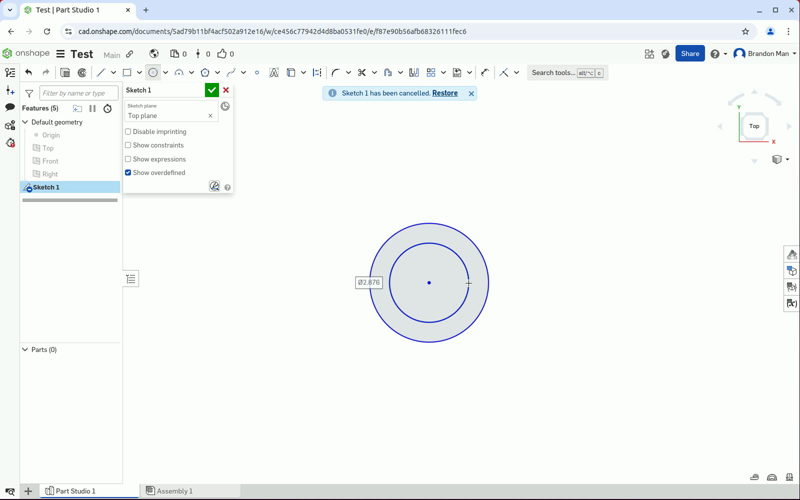
scroll(-6)
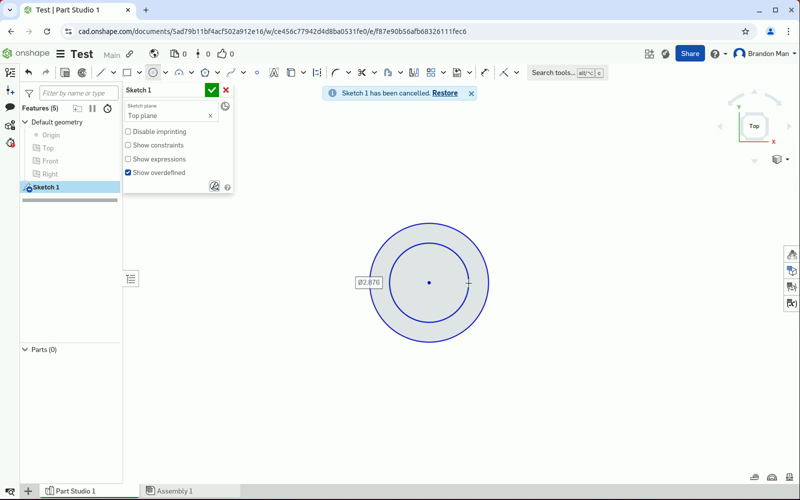
scroll(-6)
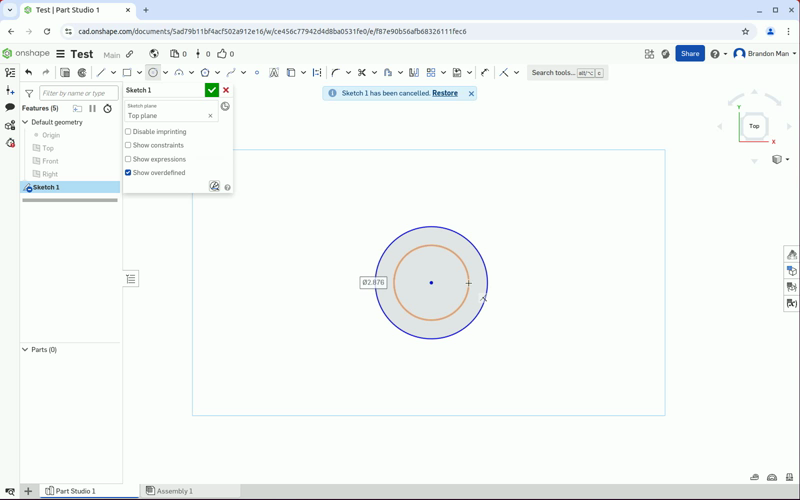
scroll(-6)
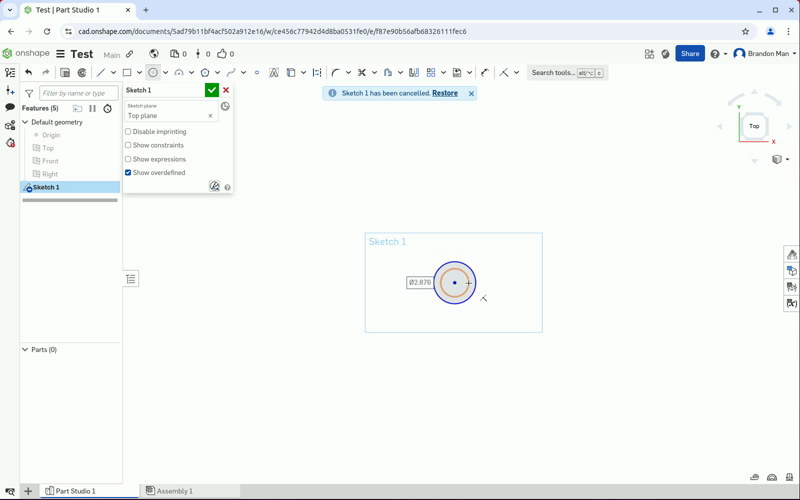
scroll(-6)
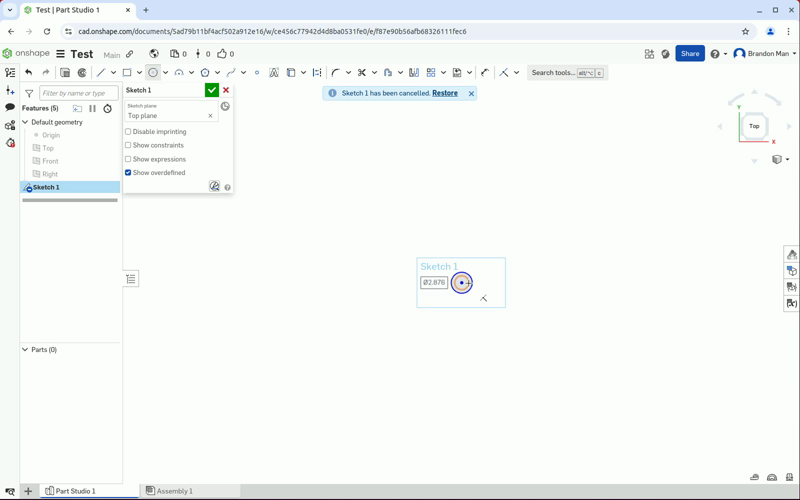
key(esc)
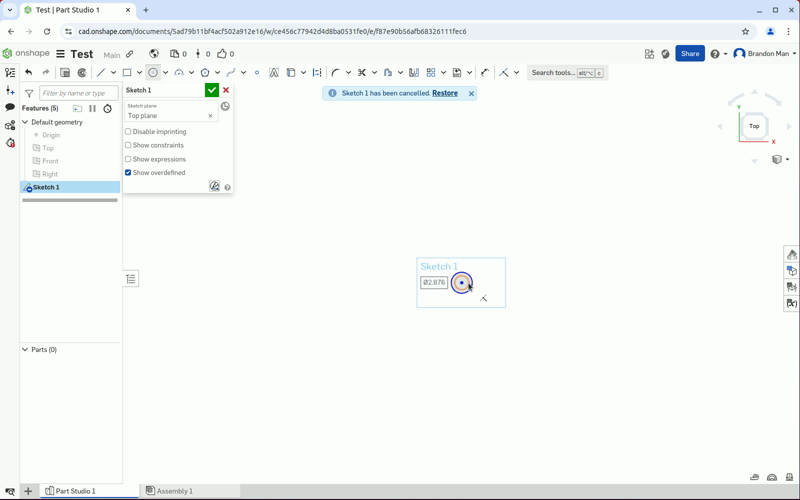
mouse_move(453, 280)
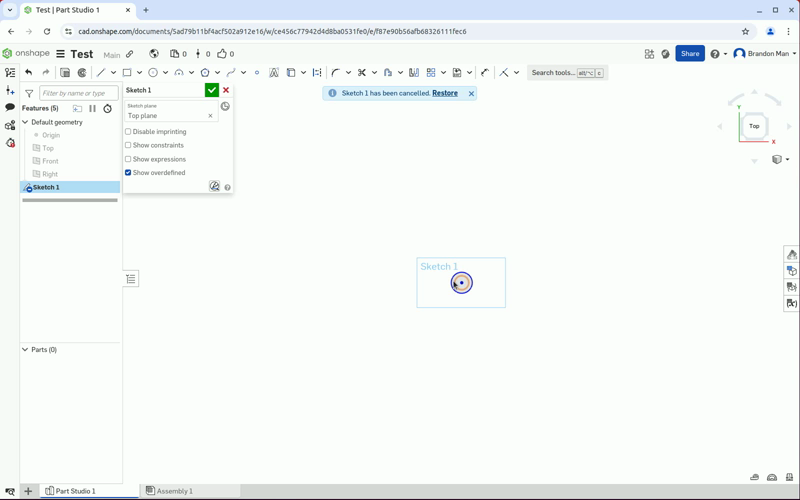
scroll(6)
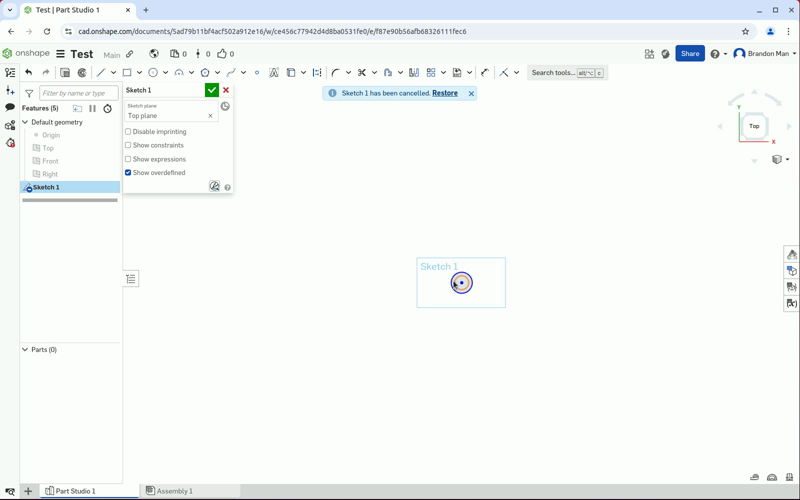
scroll(6)
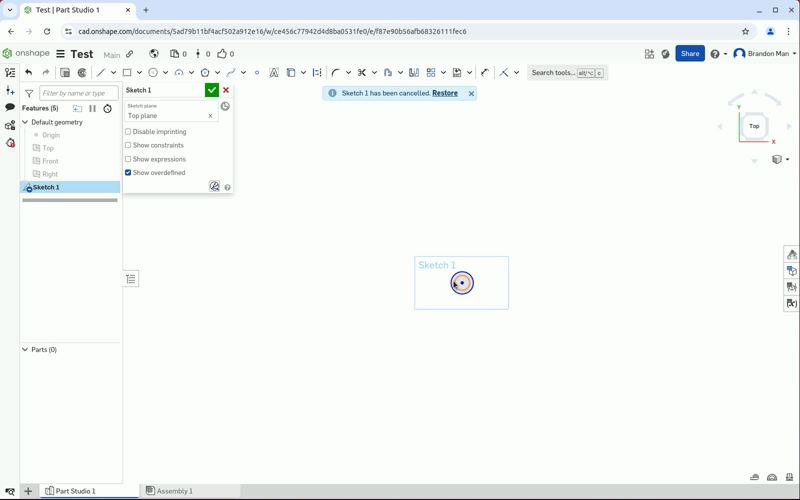
scroll(6)
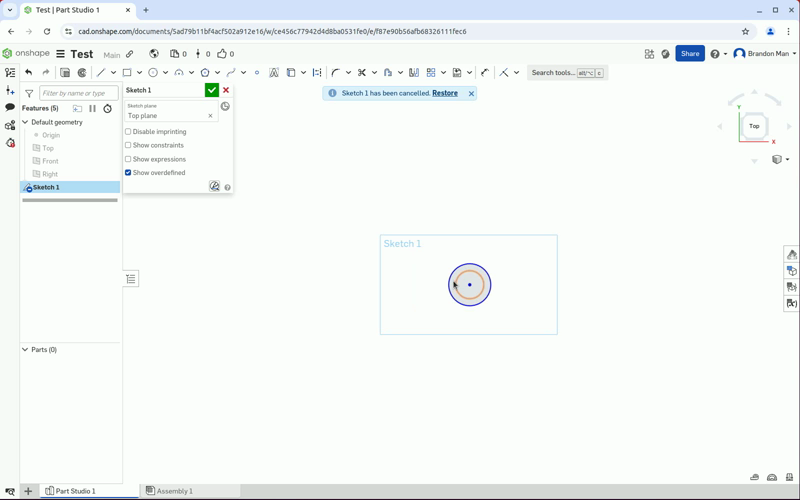
scroll(6)
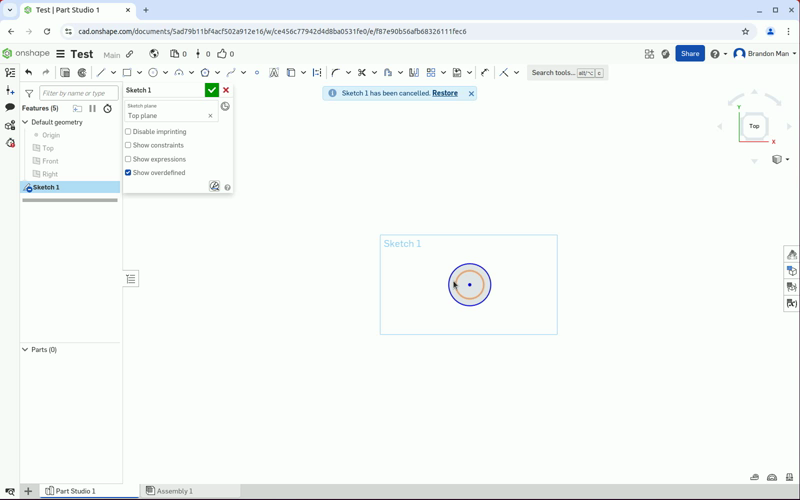
scroll(6)
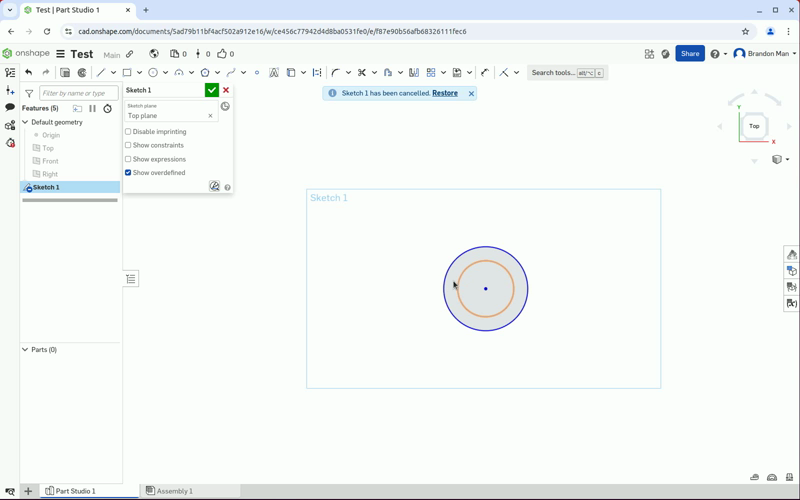
scroll(6)
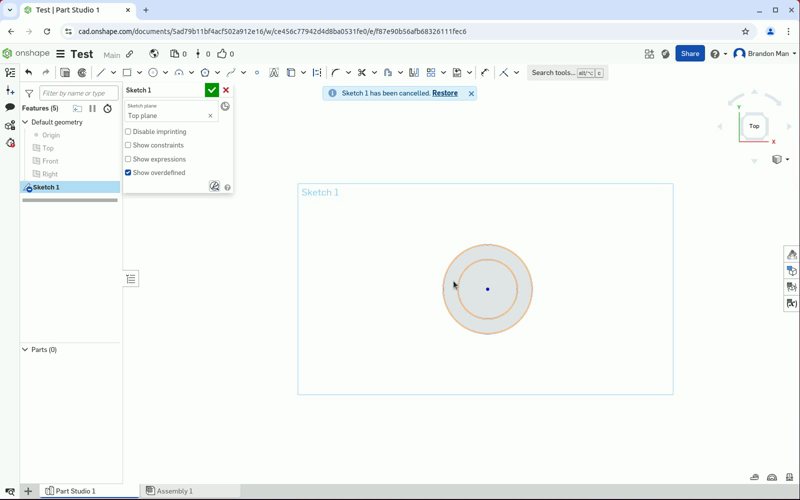
scroll(6)
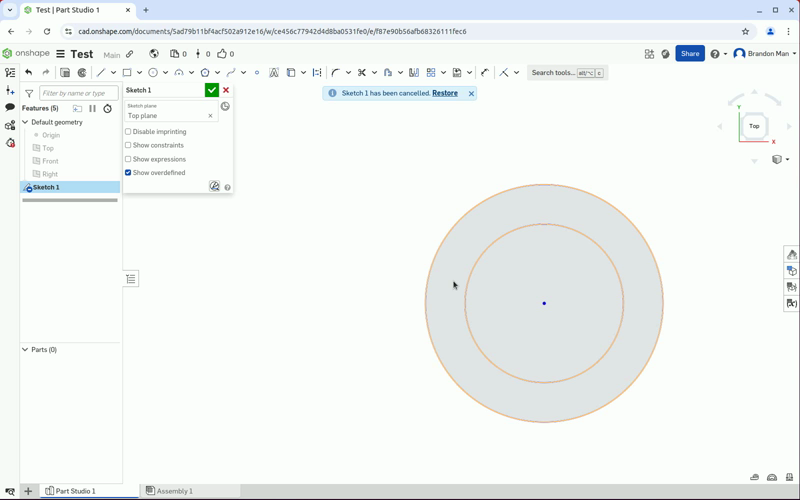
click(453, 280)
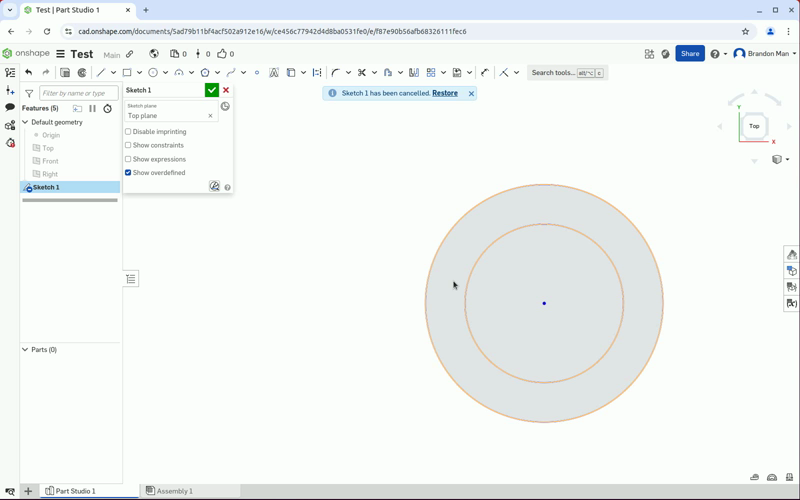
scroll(-6)
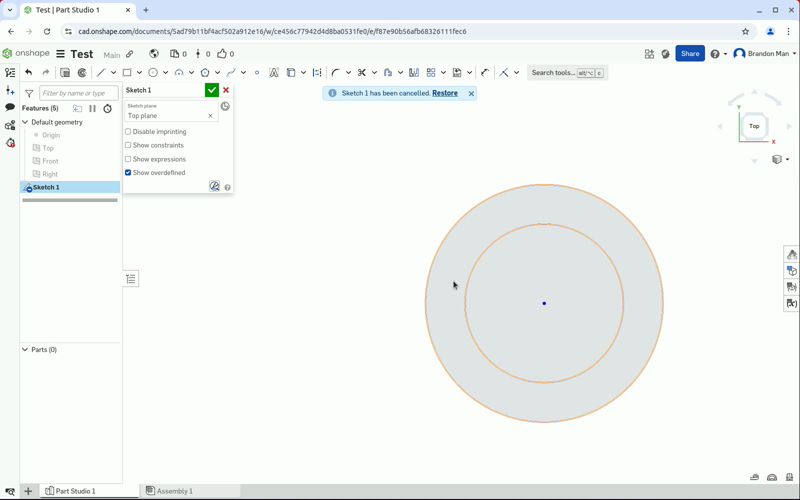
scroll(-6)
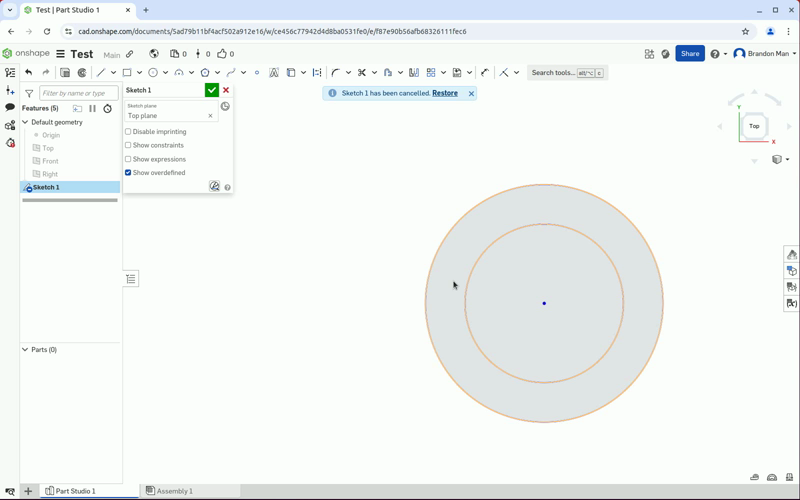
scroll(-6)
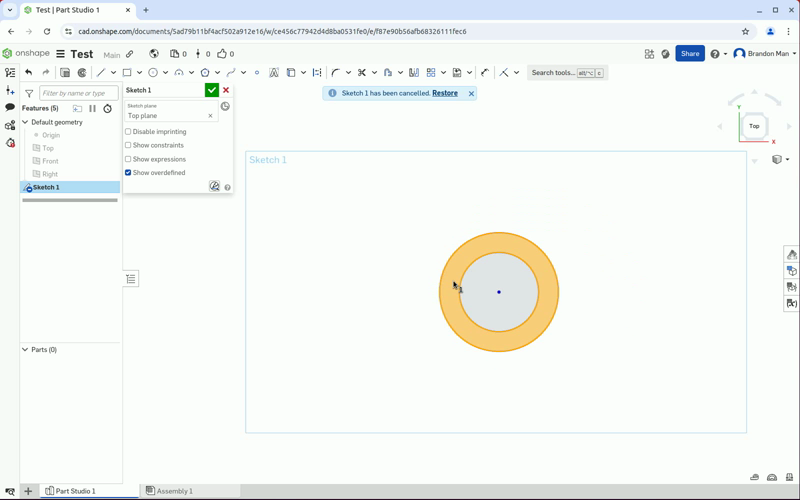
scroll(-6)
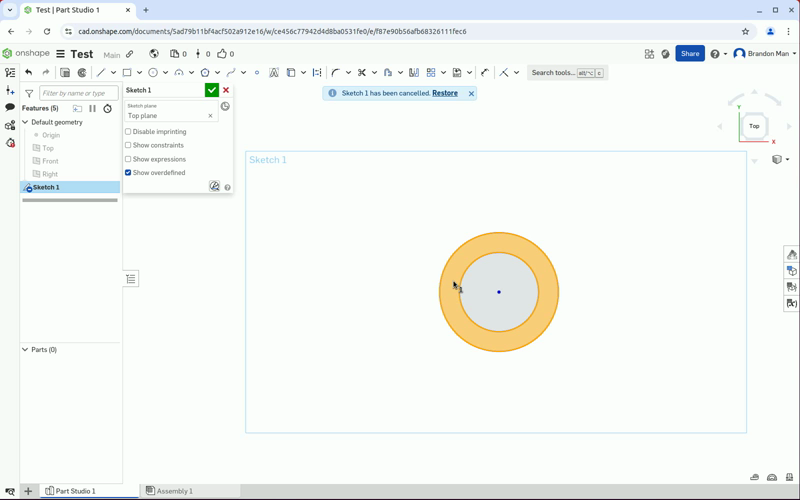
scroll(-6)
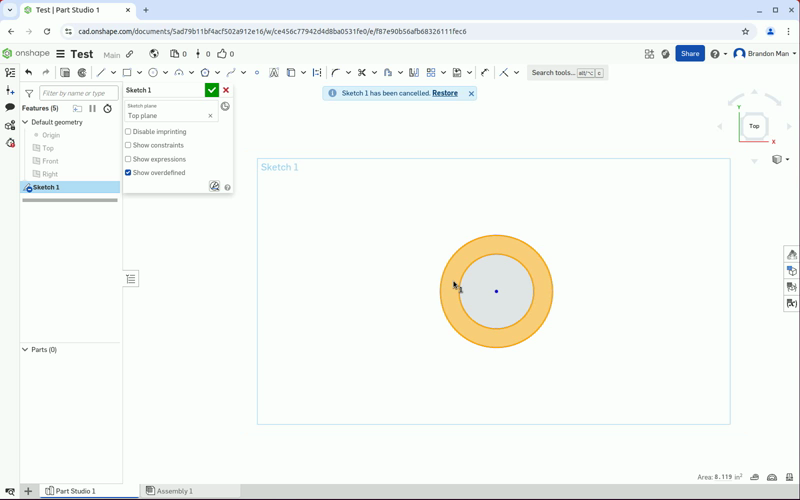
scroll(-6)
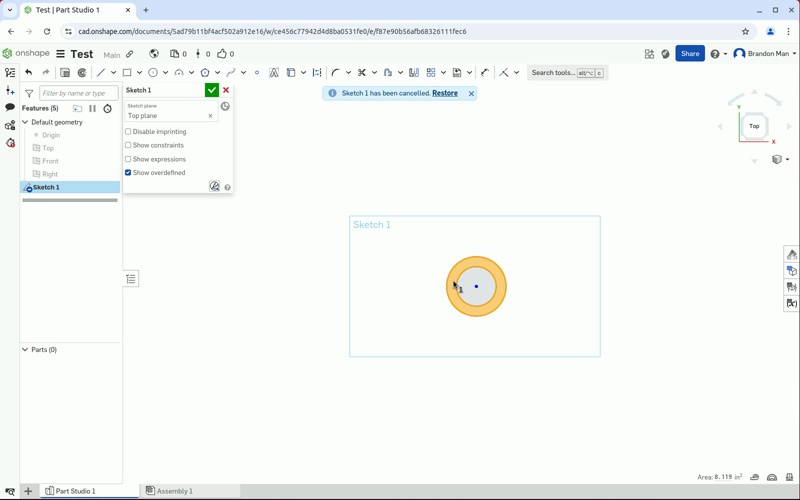
scroll(-6)
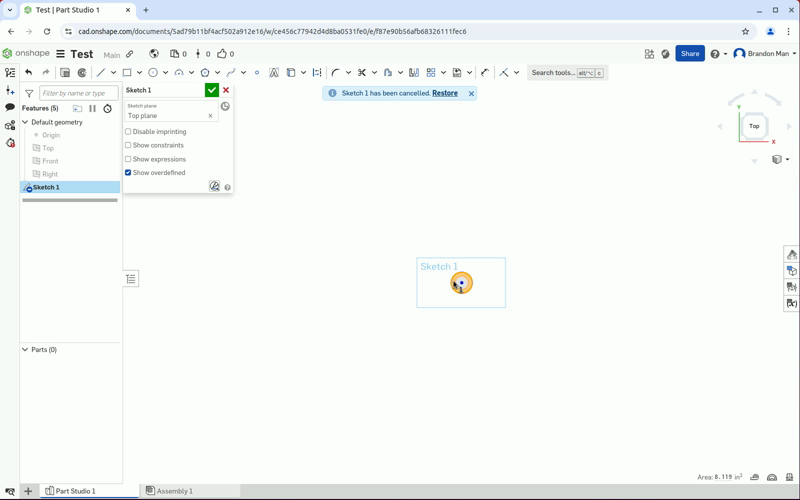
mouse_move(73, 352)
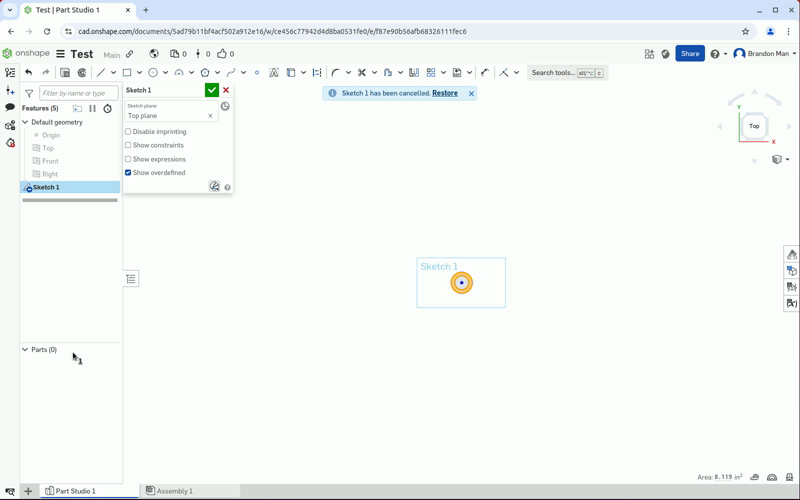
key(shift+y)
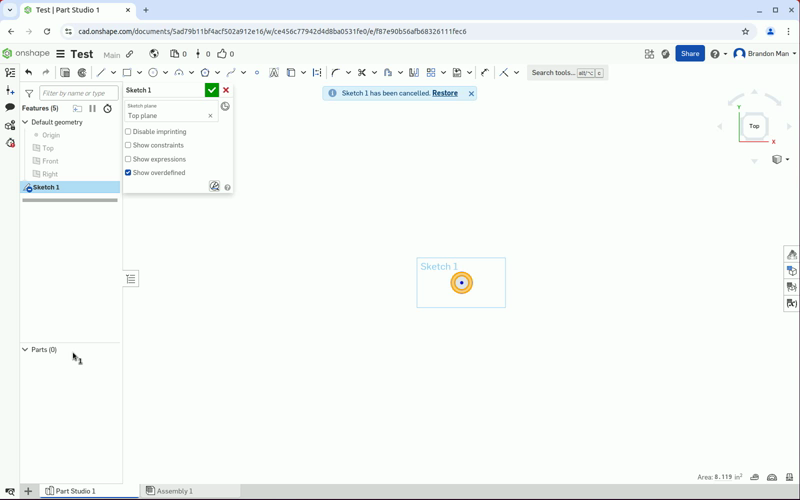
key(shift+e)
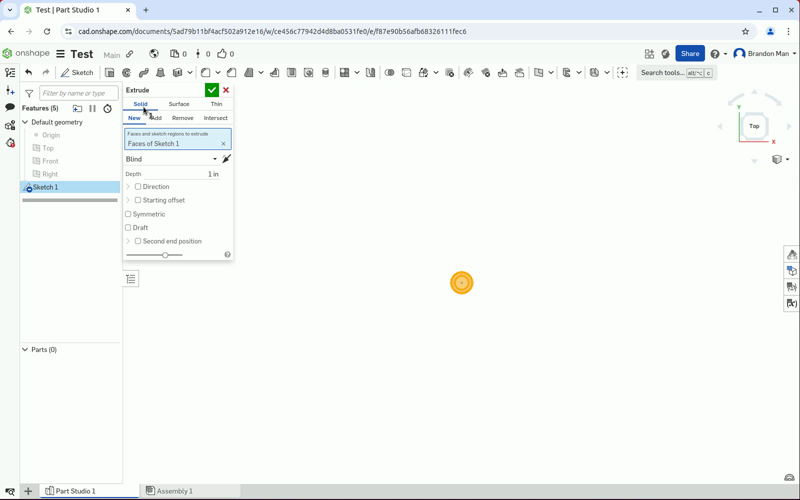
mouse_move(143, 106)
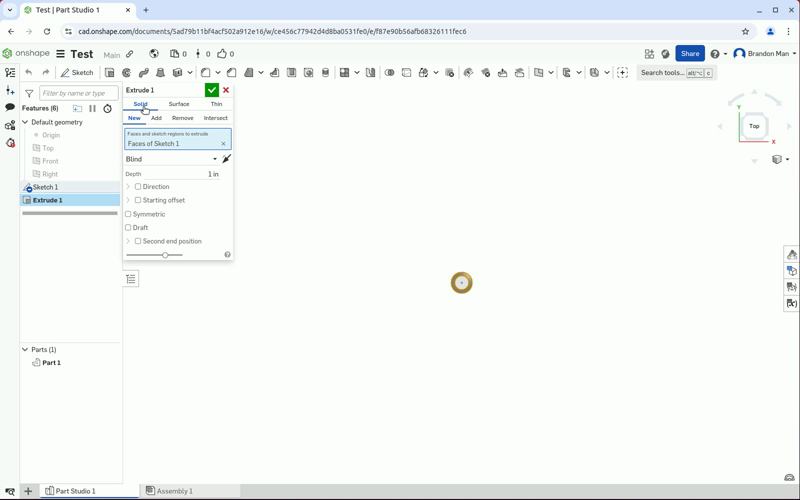
click(143, 106)
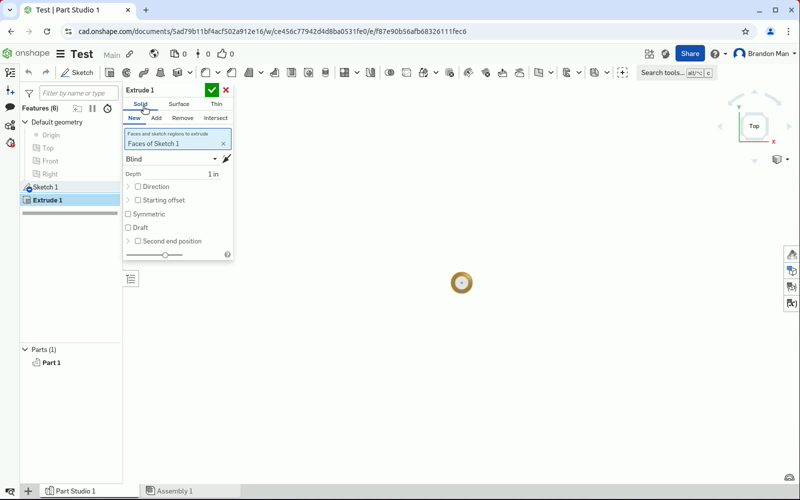
mouse_move(137, 120)
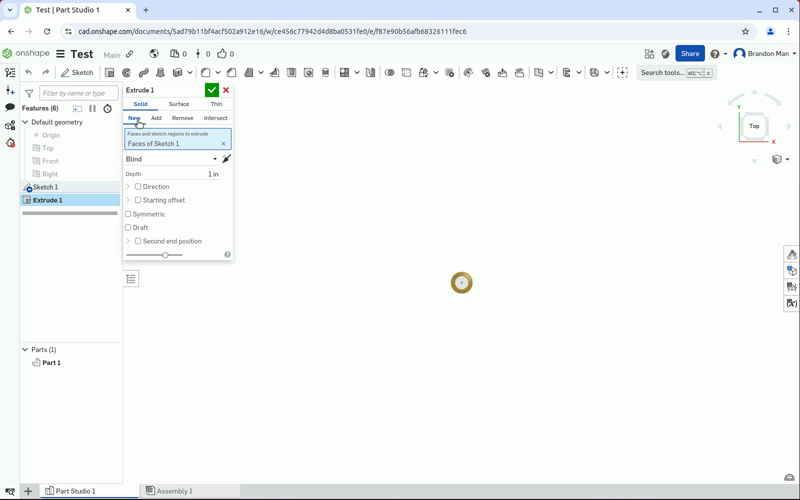
click(137, 120)
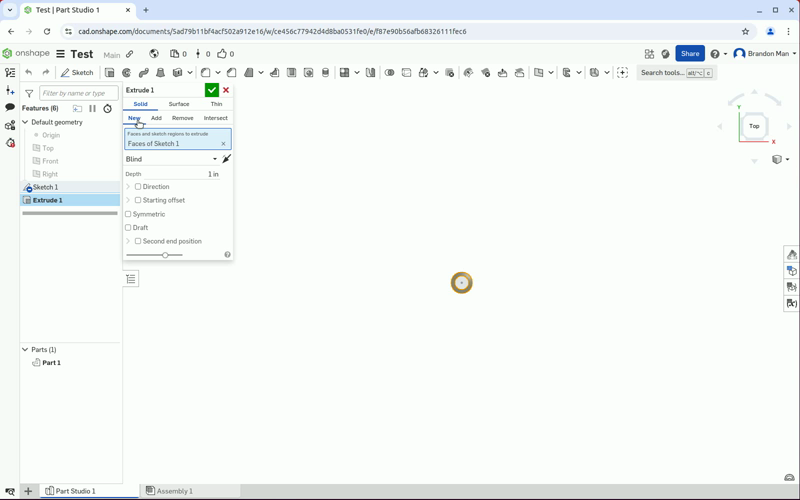
key(tab, 4)
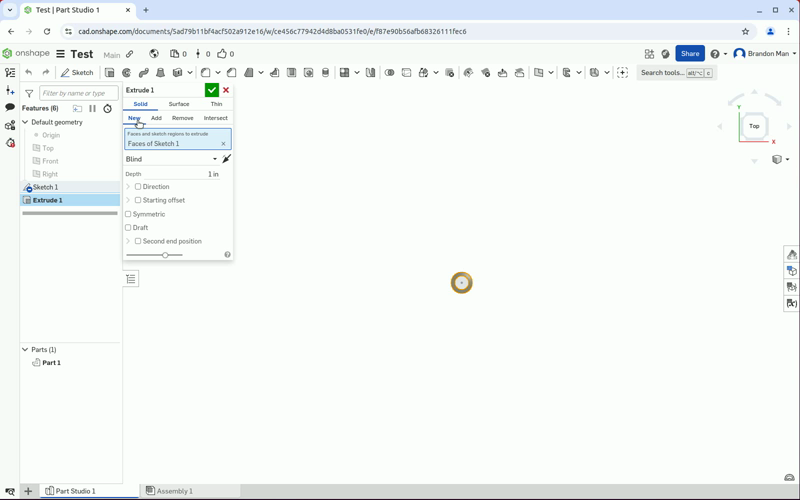
text(23.108)
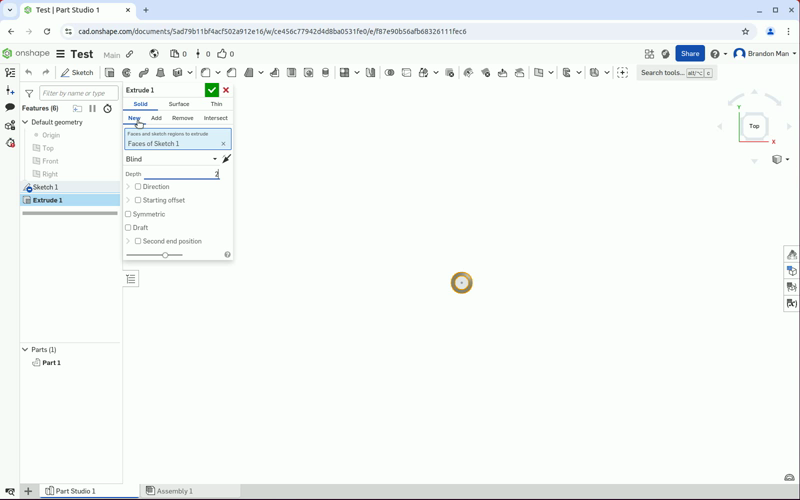
key(enter)
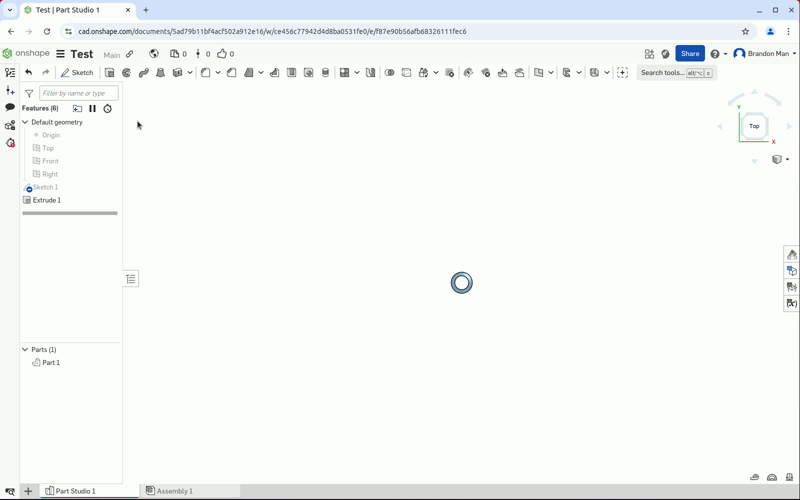
key(shift+h)
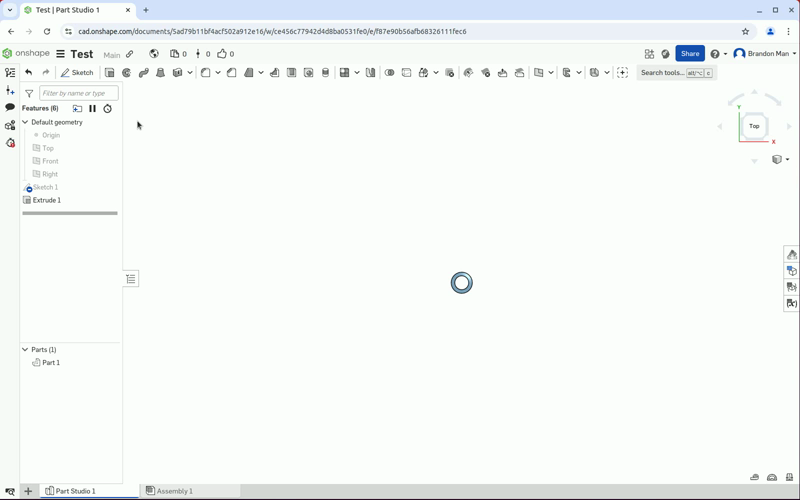
key(shift+h)
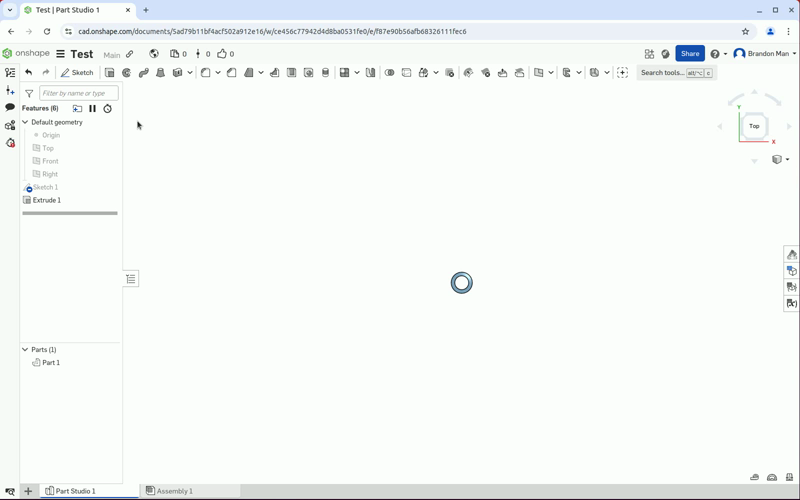
mouse_move(73, 189)
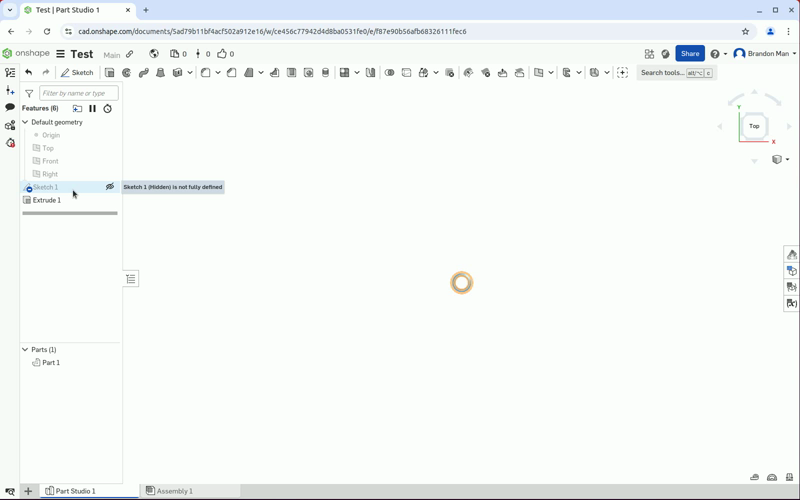
click(73, 189)
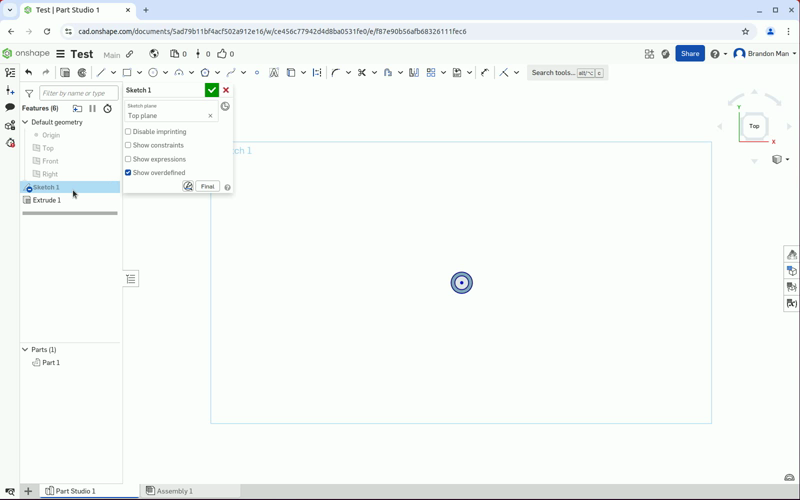
mouse_move(229, 92)
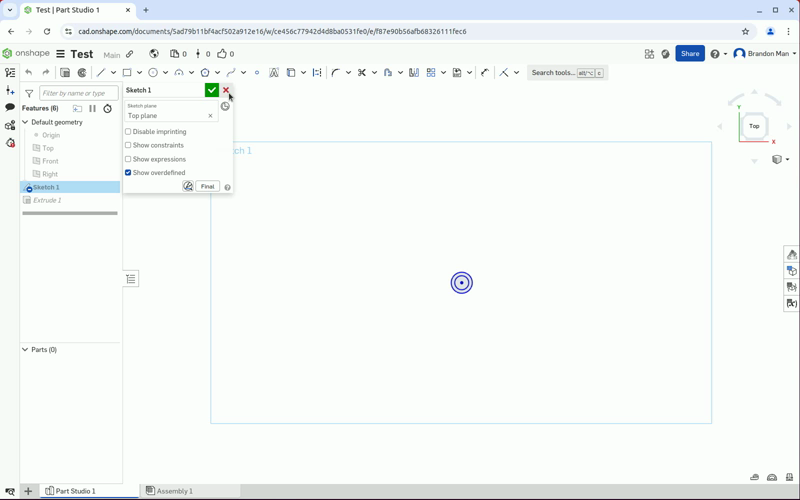
click(229, 92)
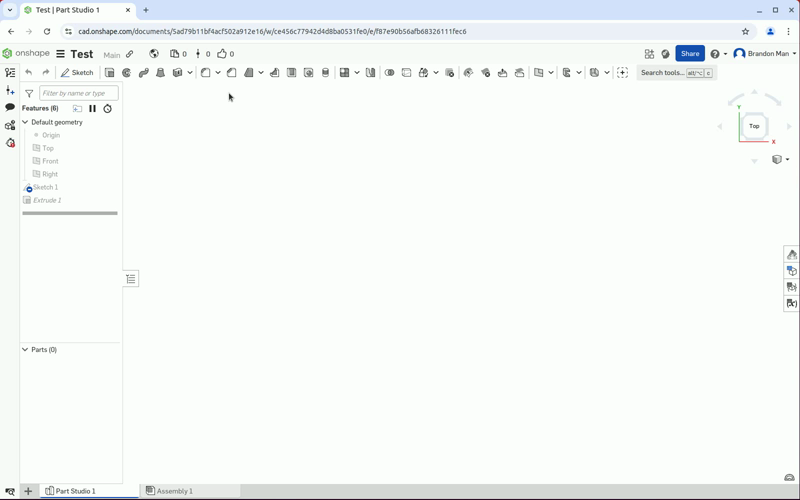
mouse_move(73, 352)
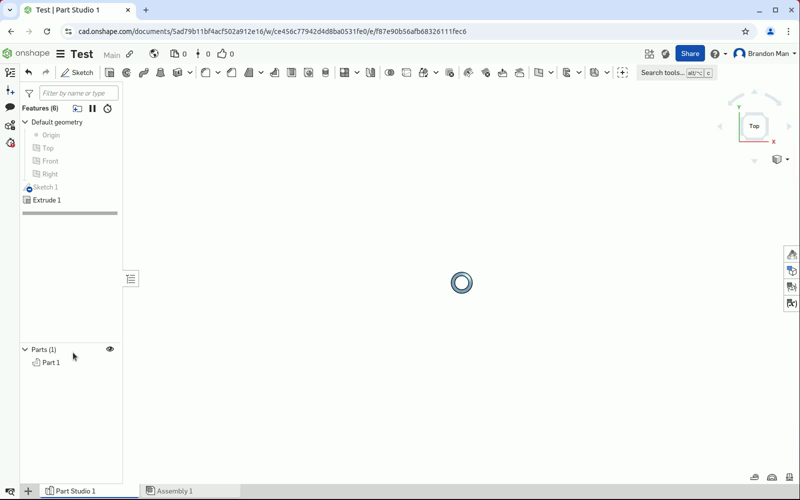
key(y)
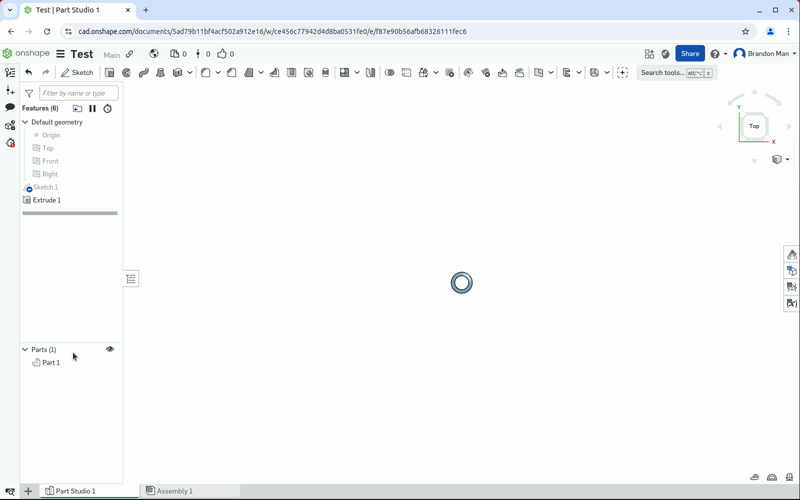
key(shift+p)
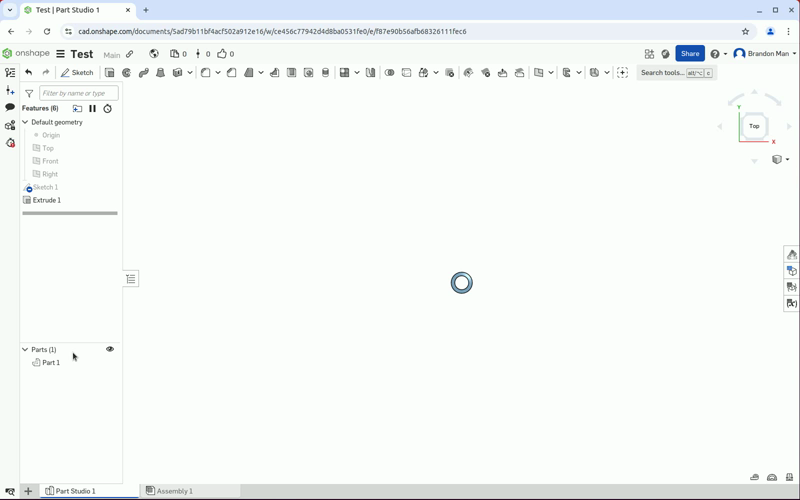
key(space)
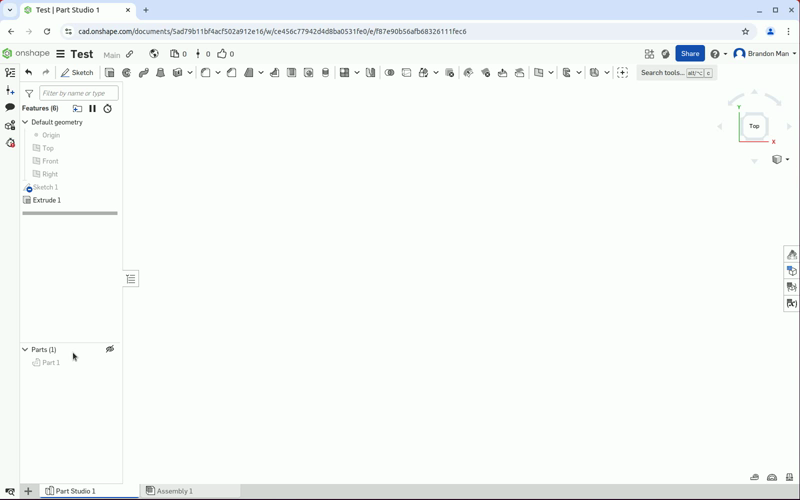
key_down(shift)
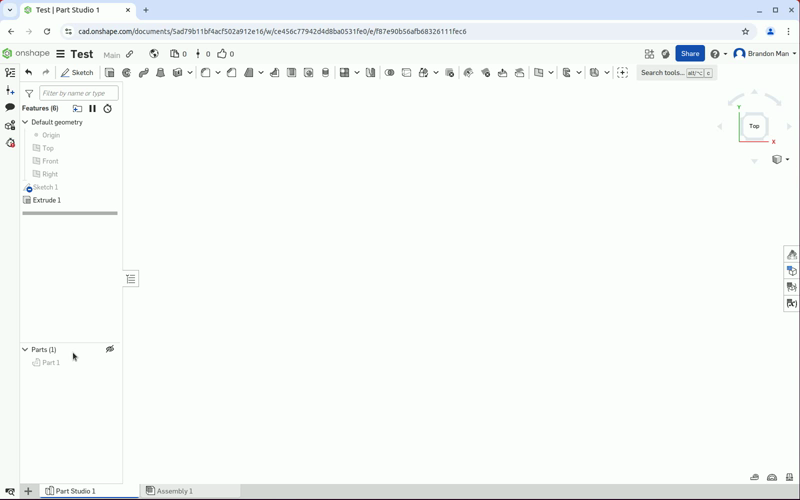
key(up)
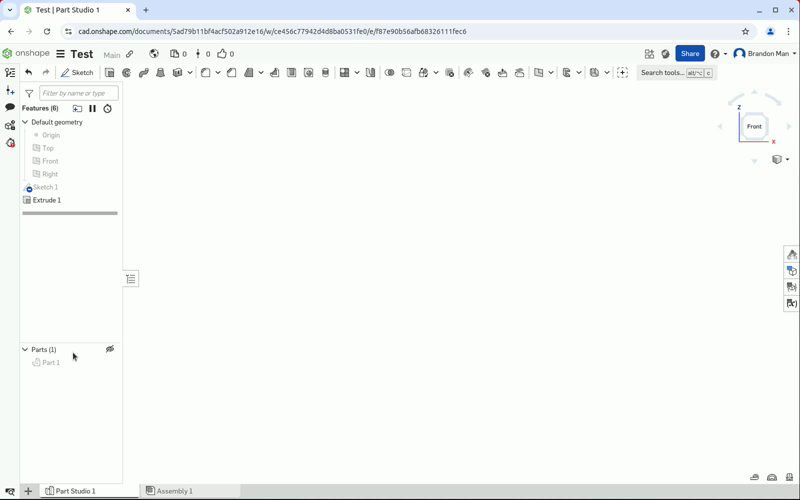
key_up(shift)
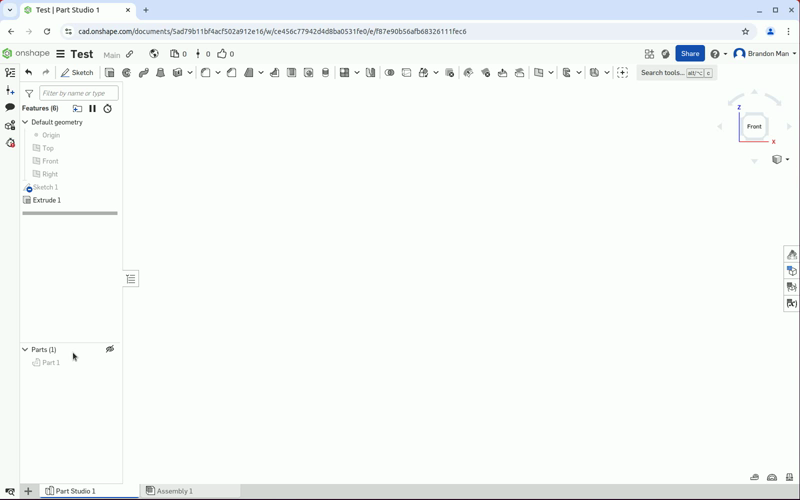
key(space)
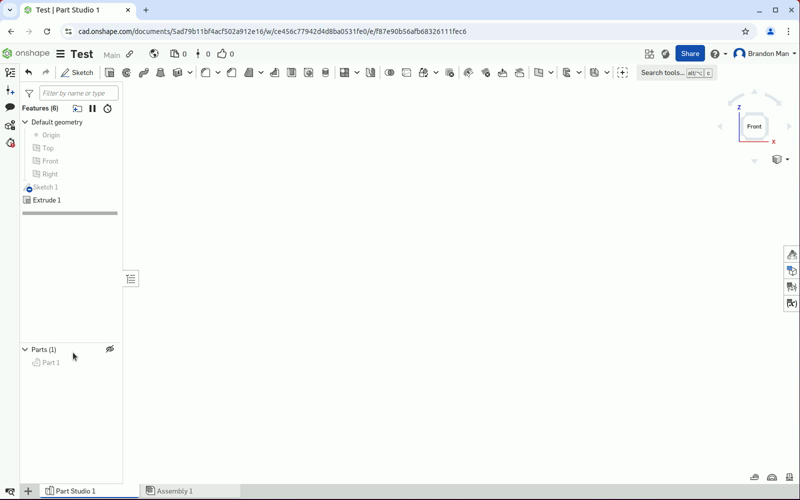
key_down(shift)
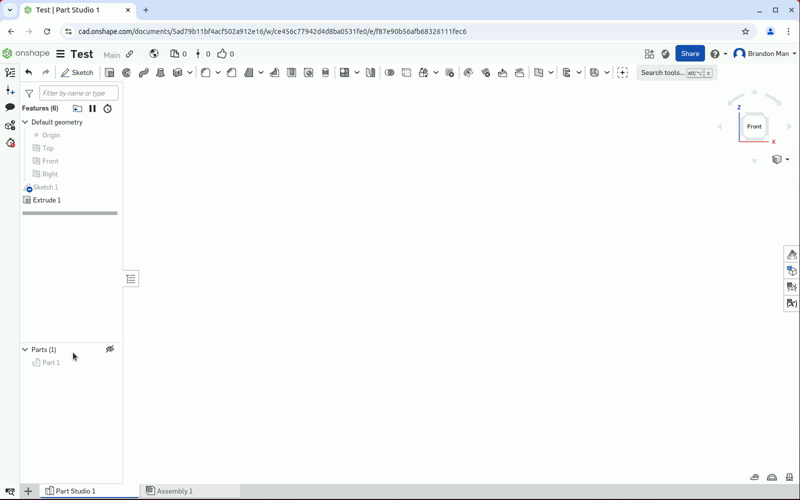
key(left)
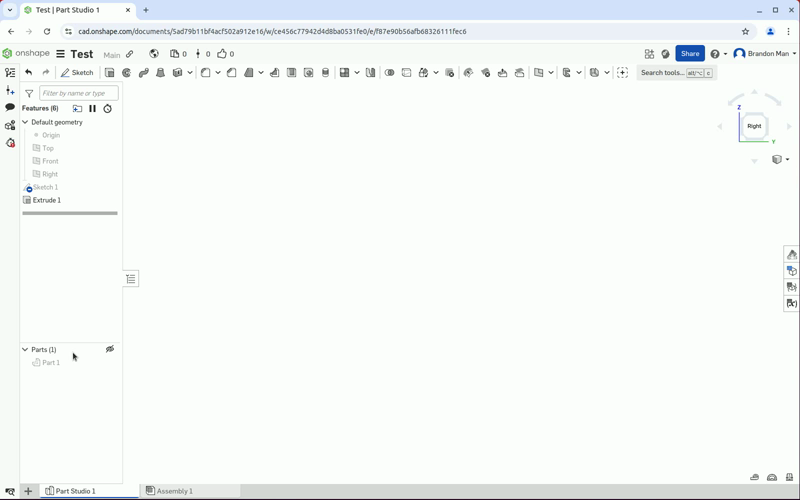
key_up(shift)
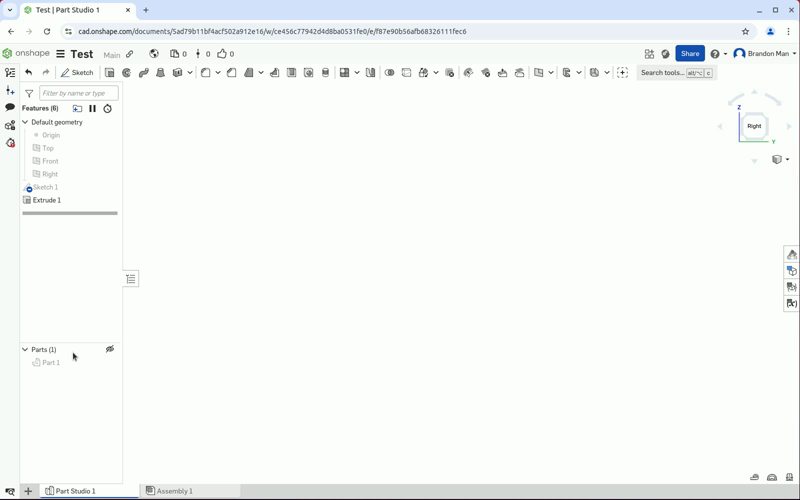
mouse_move(73, 352)
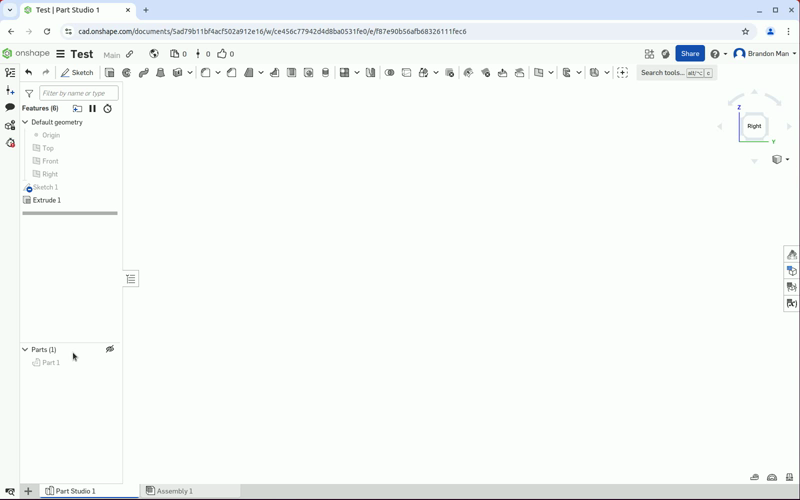
key(shift+y)
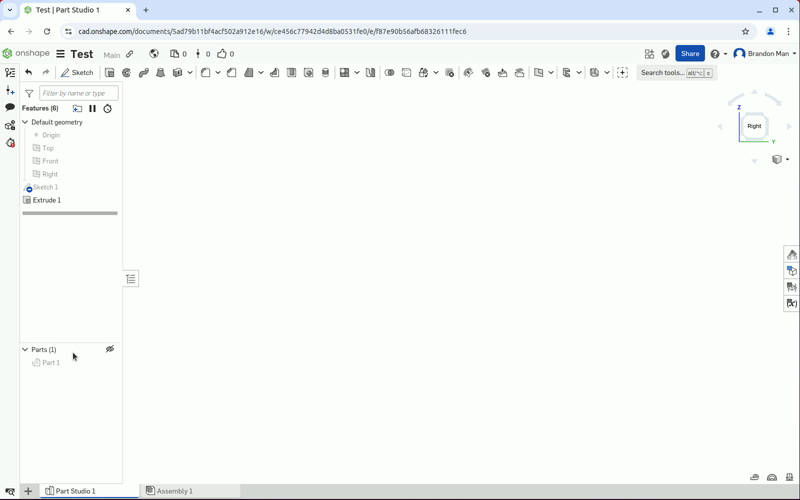
key(shift+s)
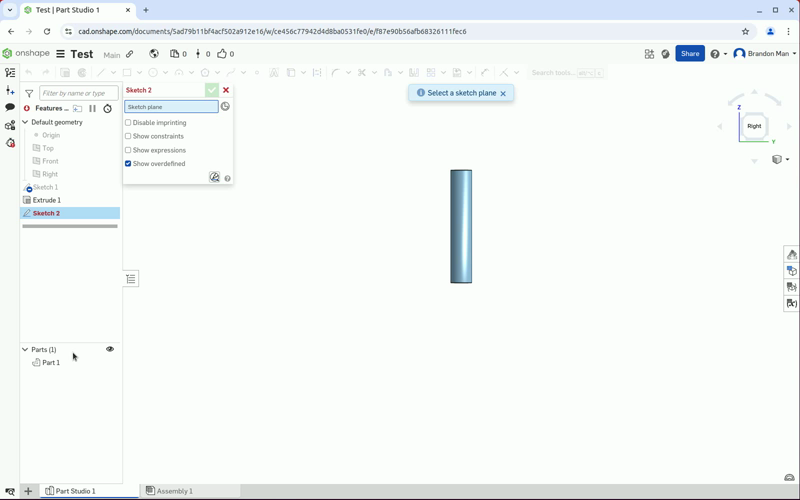
mouse_move(73, 176)
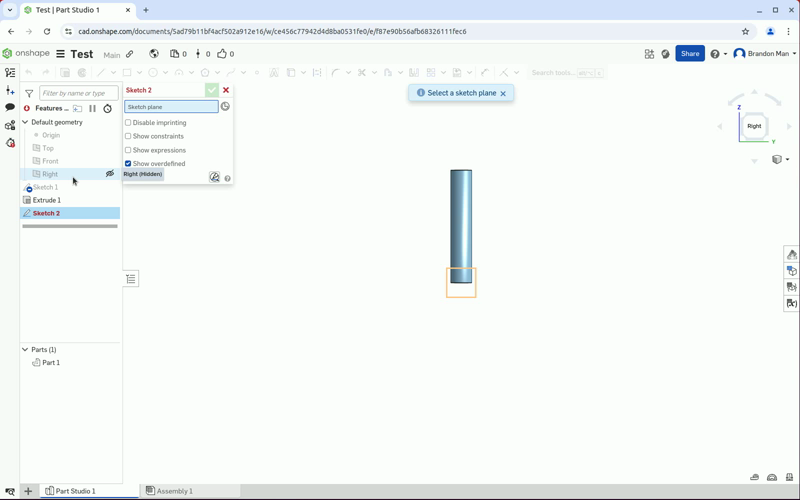
click(73, 176)
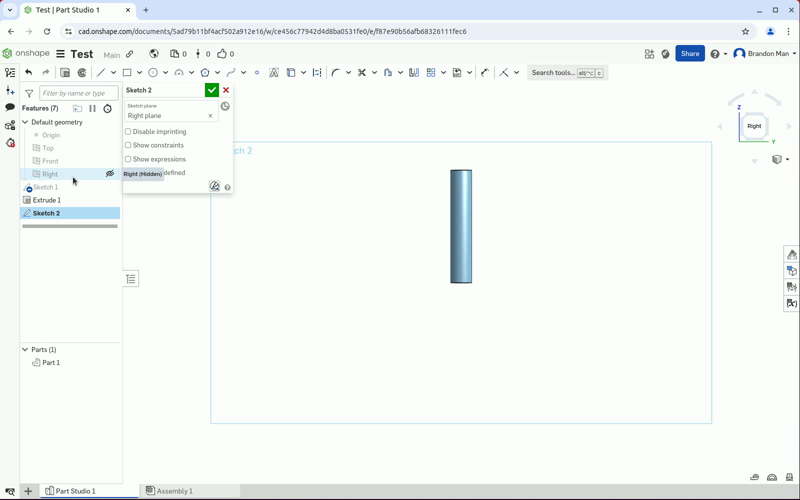
mouse_move(73, 352)
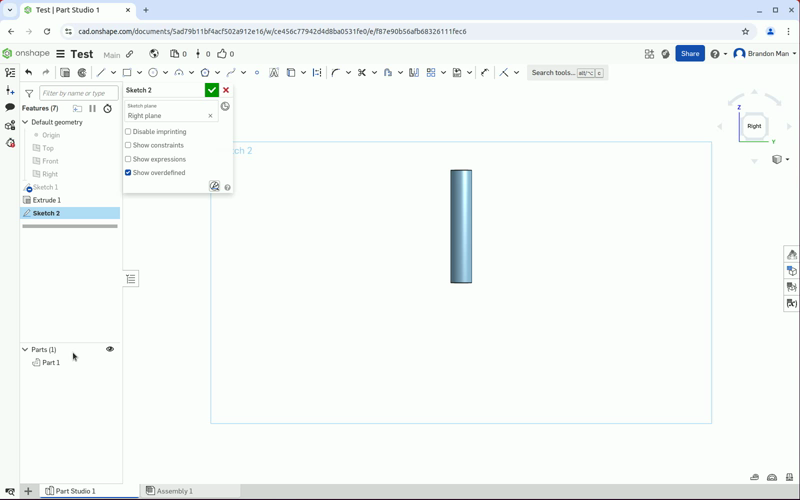
key(y)
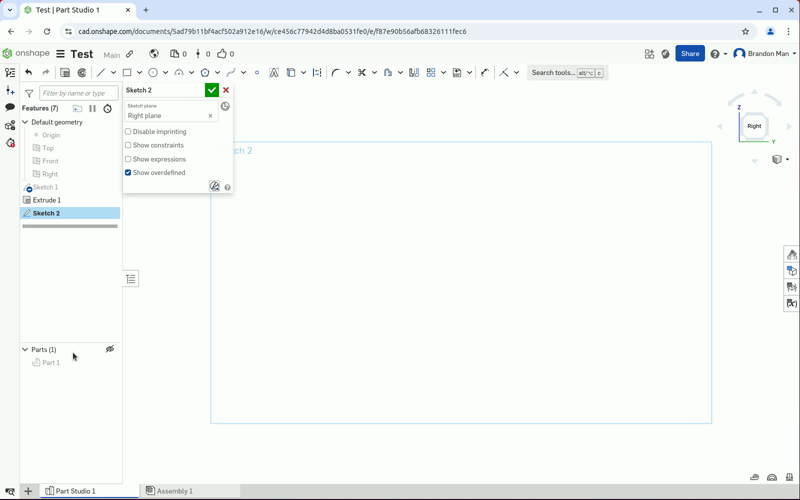
key(a)
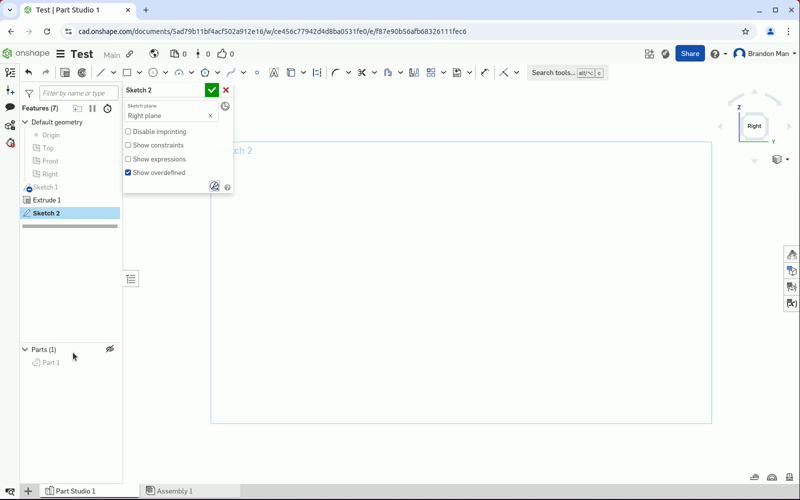
key_down(shift)
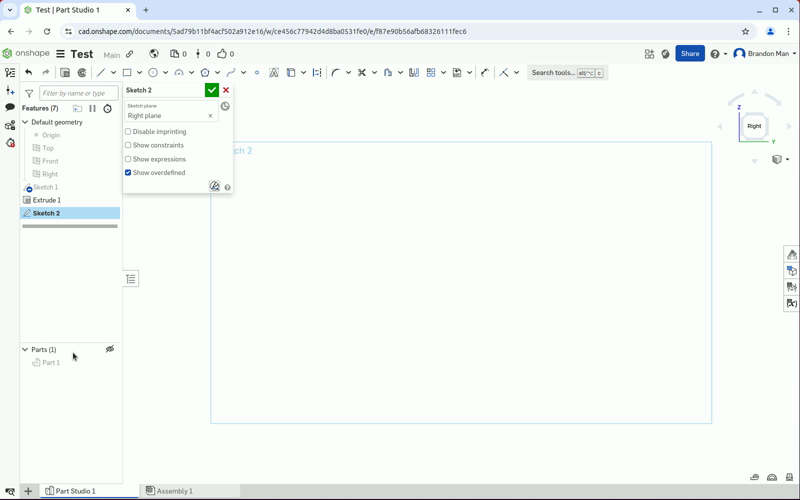
mouse_move(386, 330)
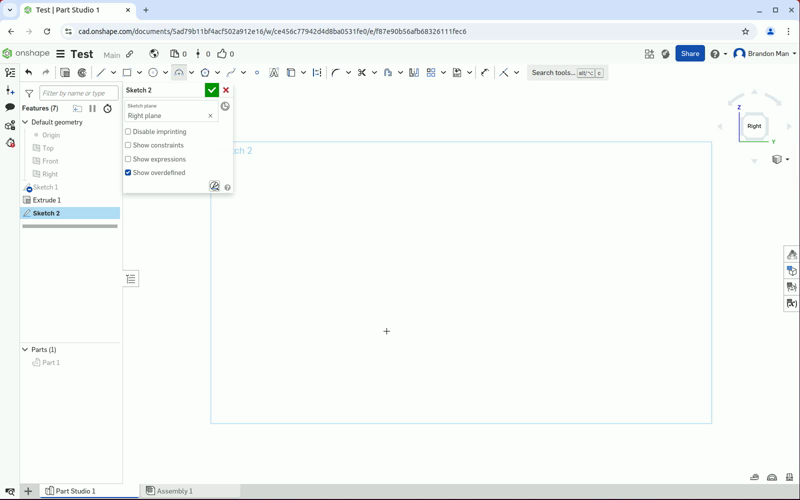
click(386, 330)
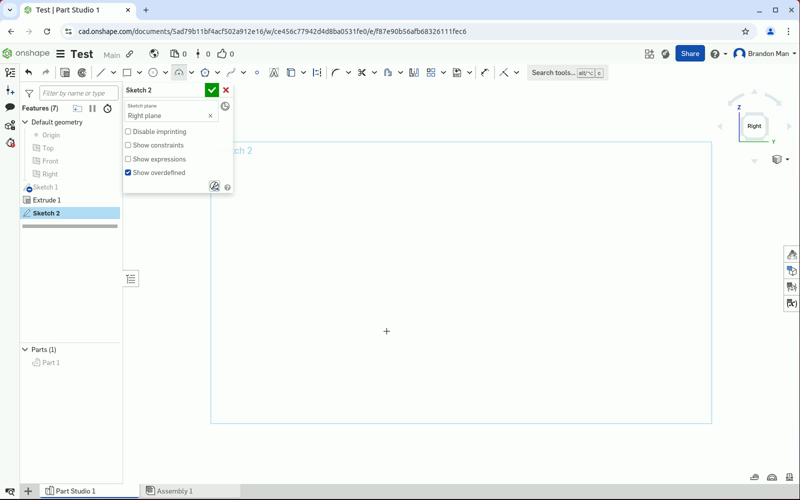
key_up(shift)
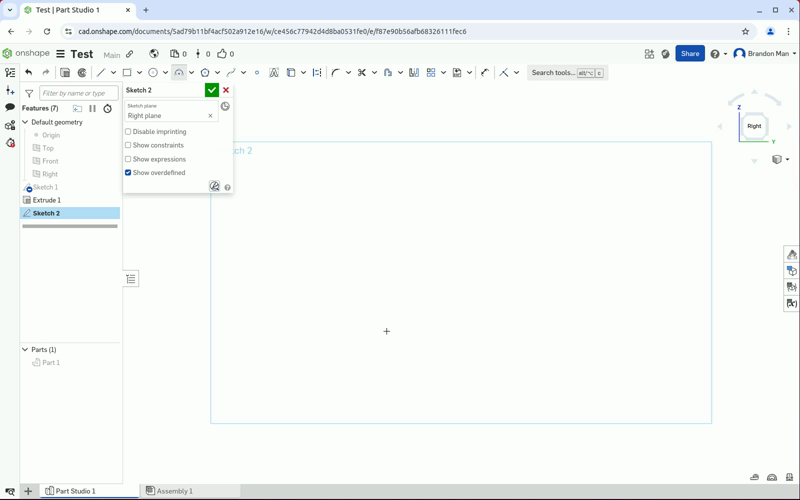
key_down(shift)
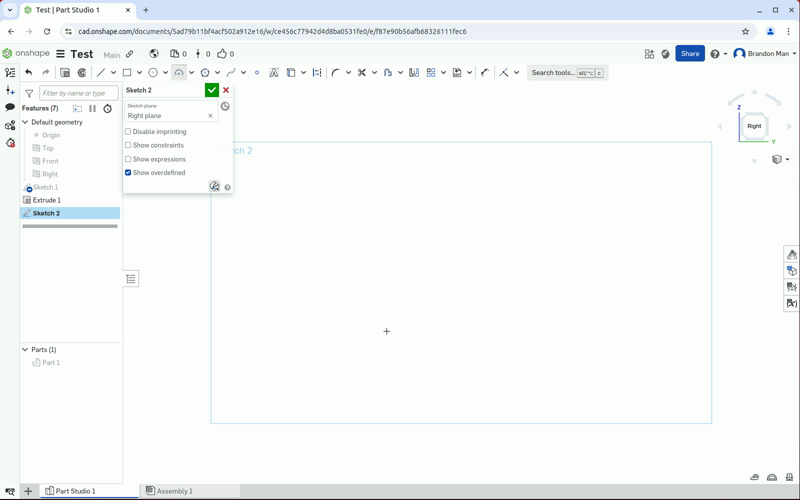
mouse_move(452, 300)
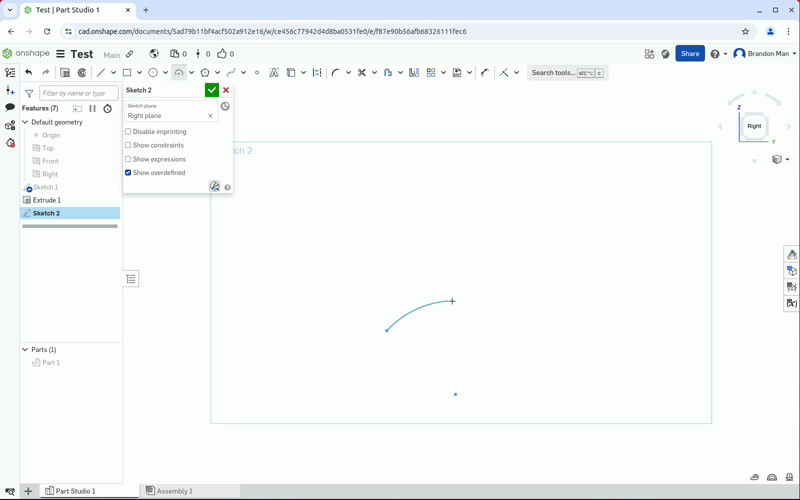
click(452, 300)
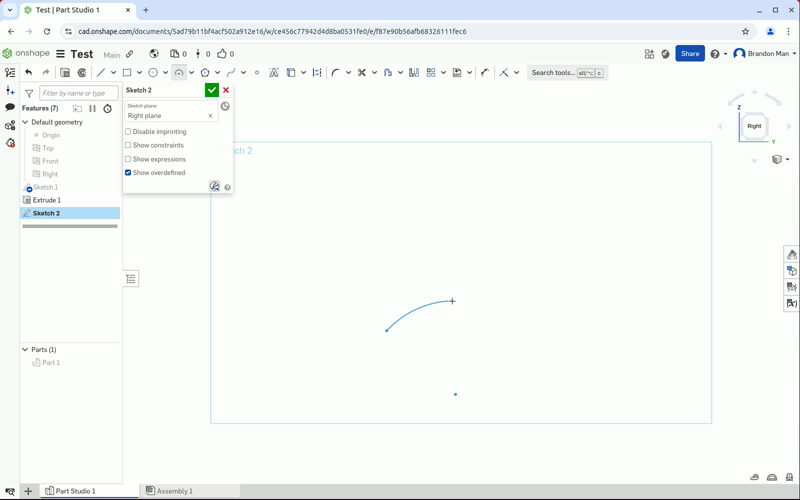
mouse_move(422, 321)
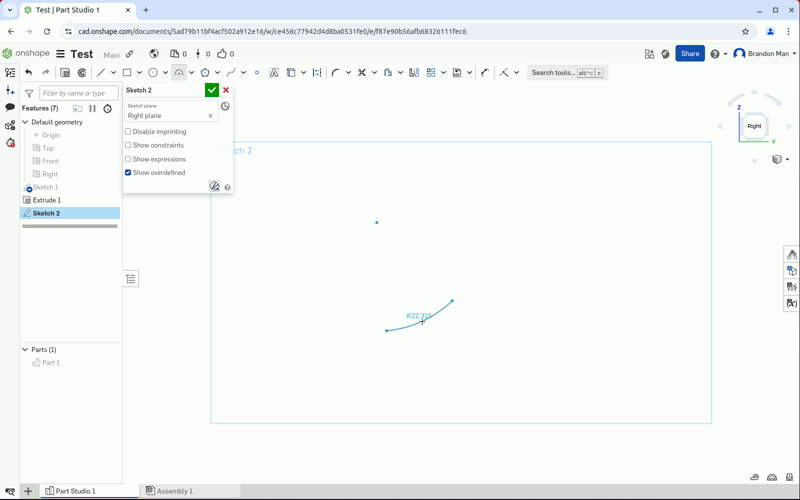
click(422, 321)
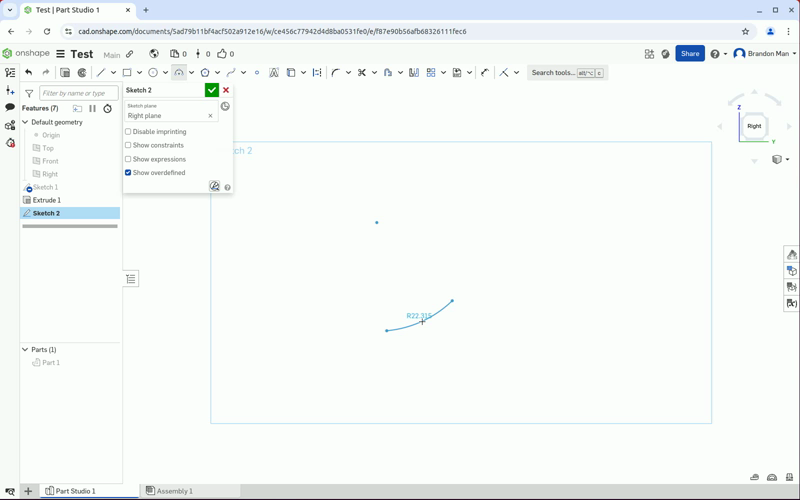
key_up(shift)
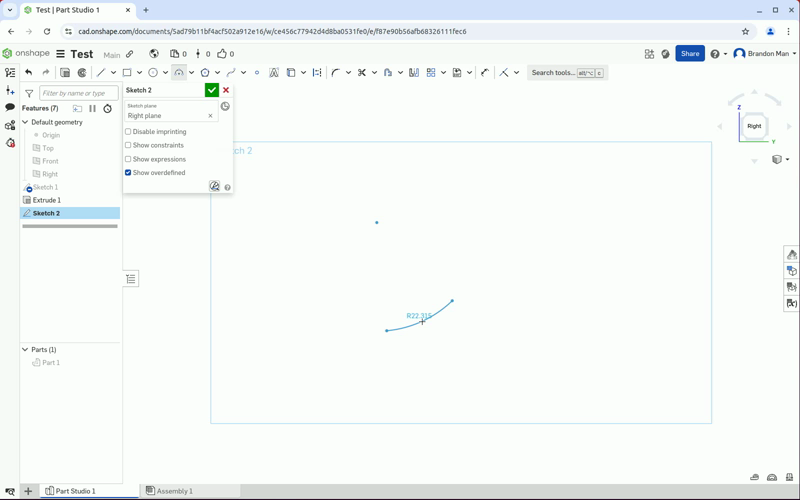
key(esc)
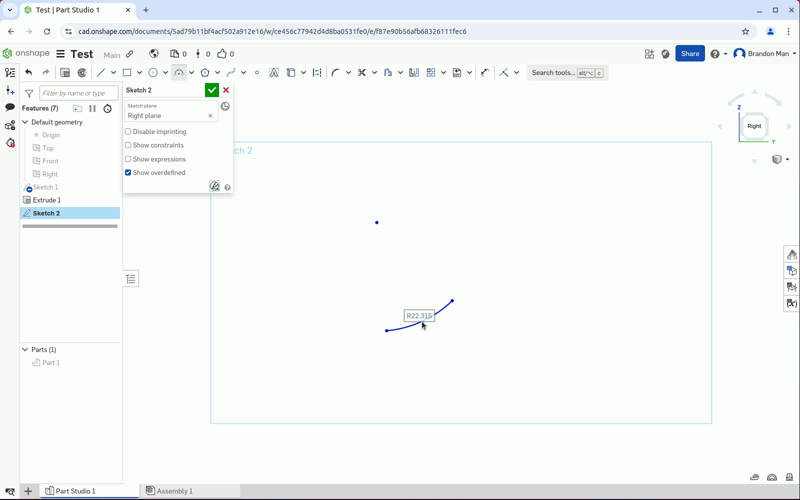
key(l)
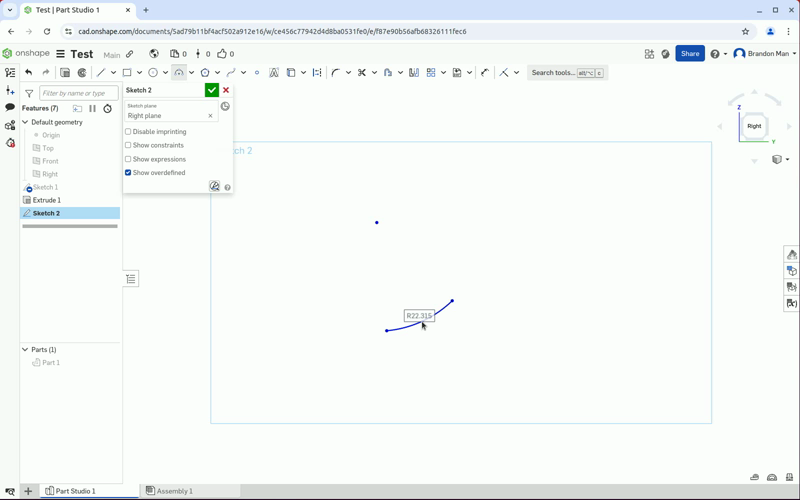
mouse_move(452, 300)
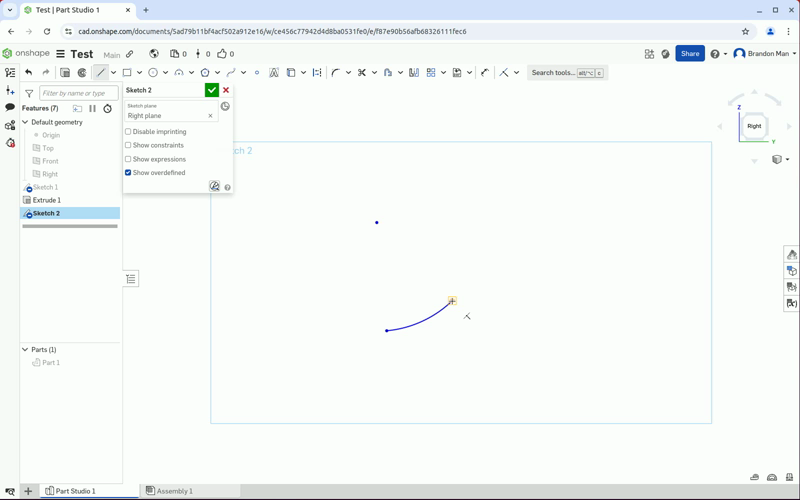
click(452, 300)
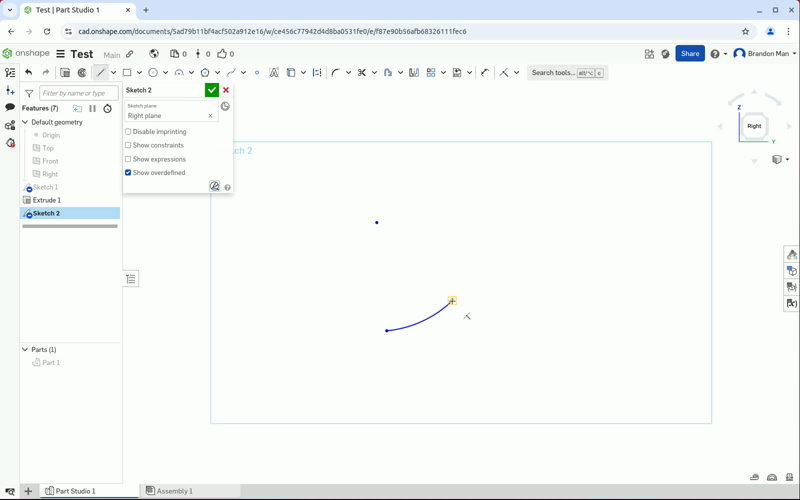
key_down(shift)
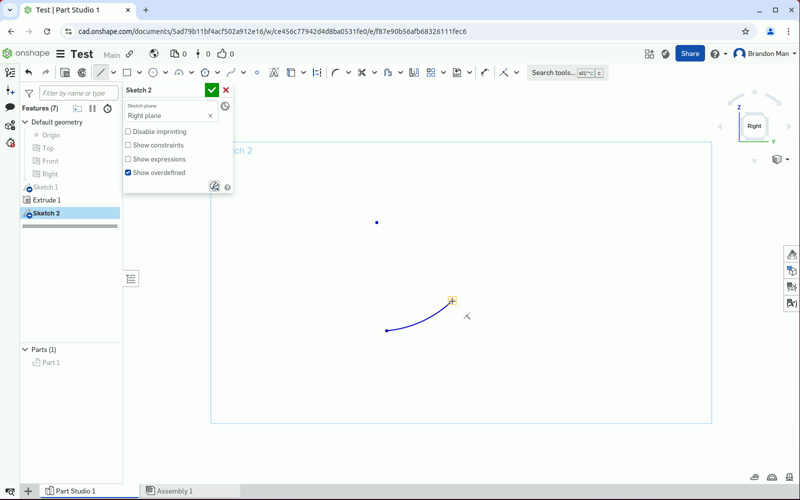
mouse_move(482, 300)
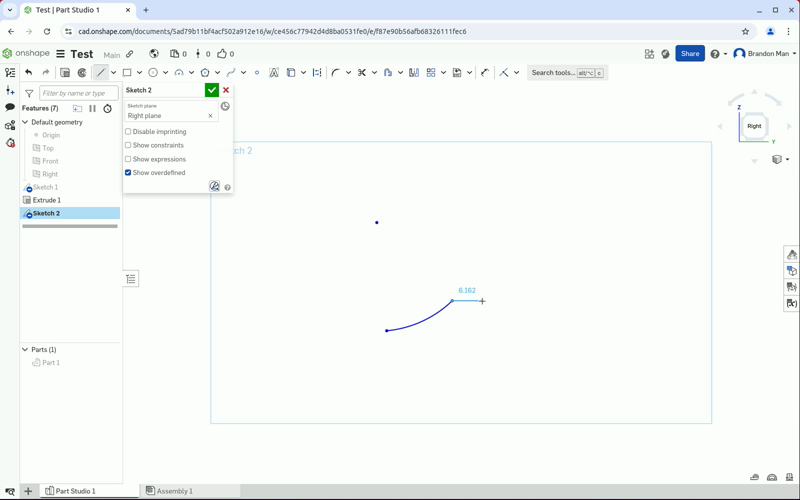
mouse_move(470, 283)
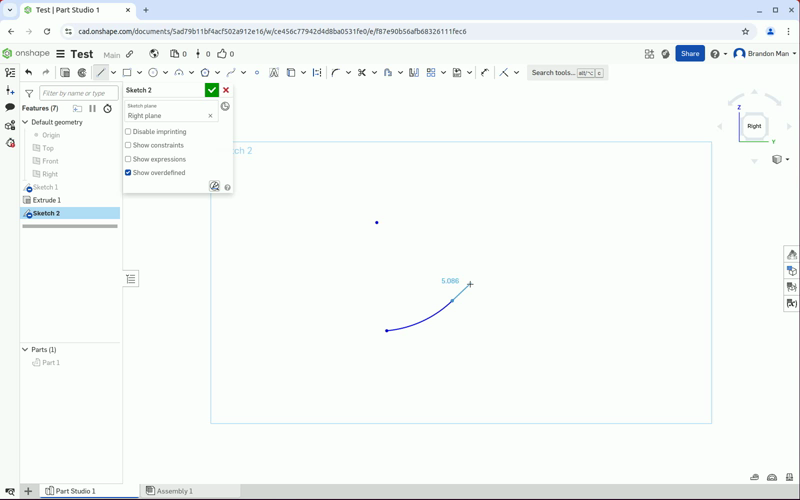
click(470, 283)
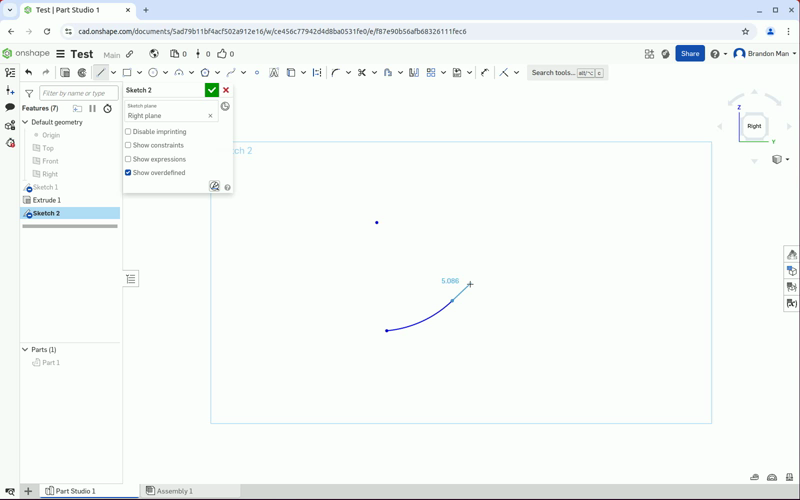
key_up(shift)
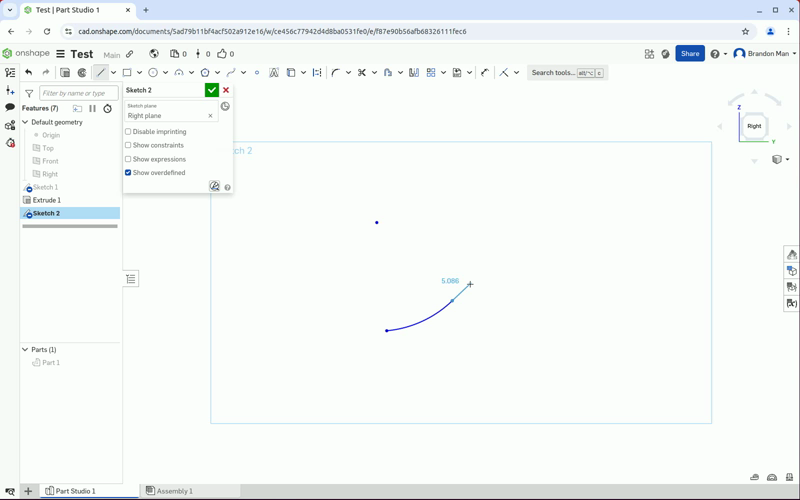
key_down(shift)
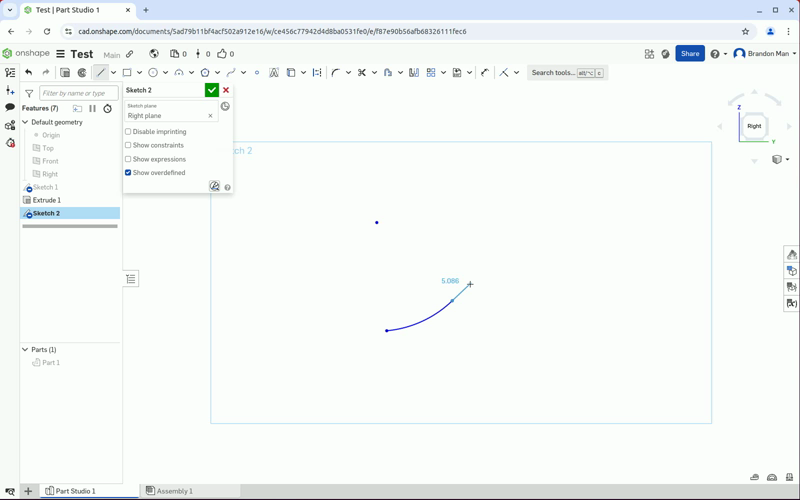
mouse_move(500, 283)
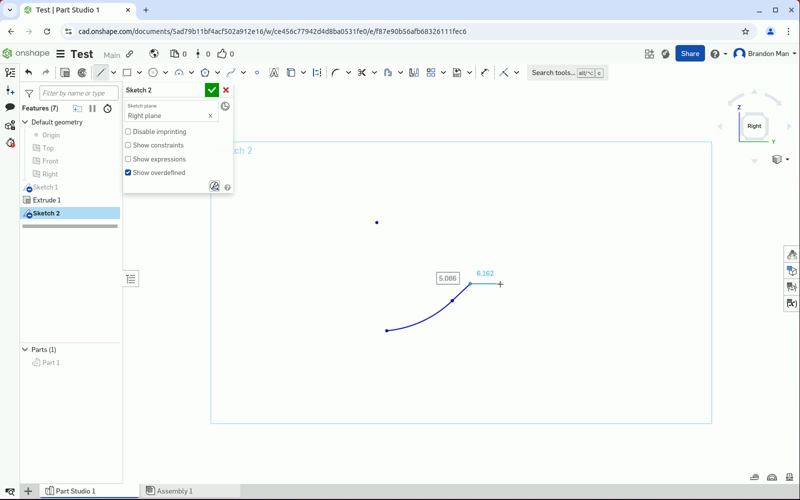
mouse_move(461, 283)
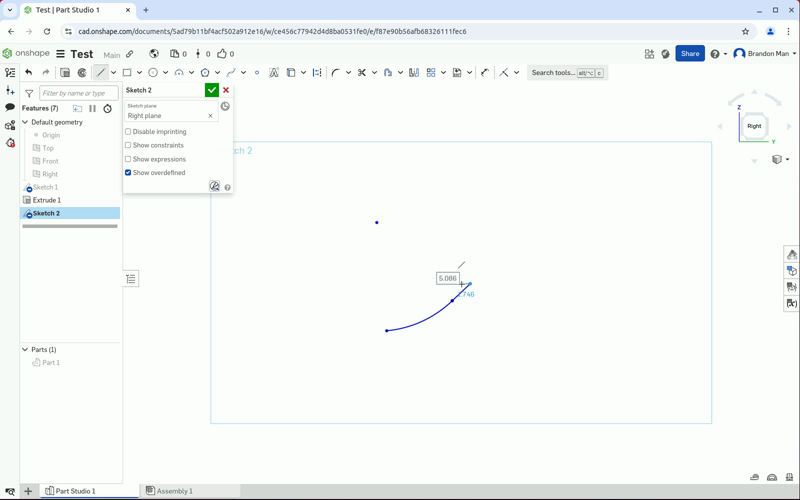
click(461, 283)
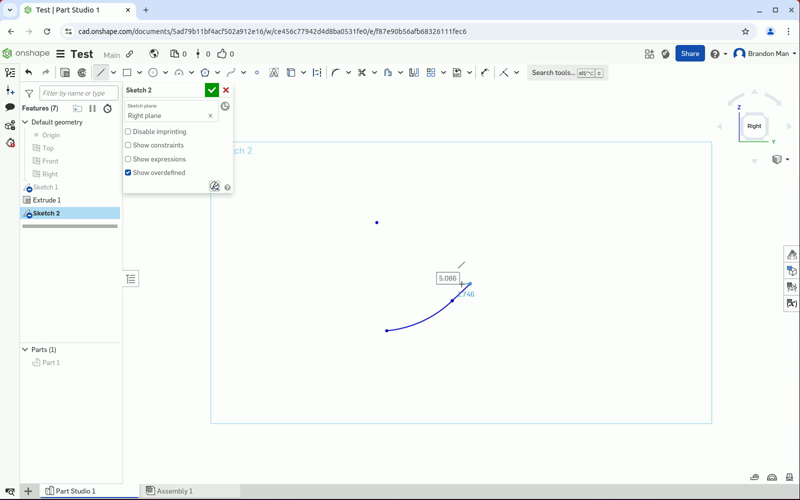
key_up(shift)
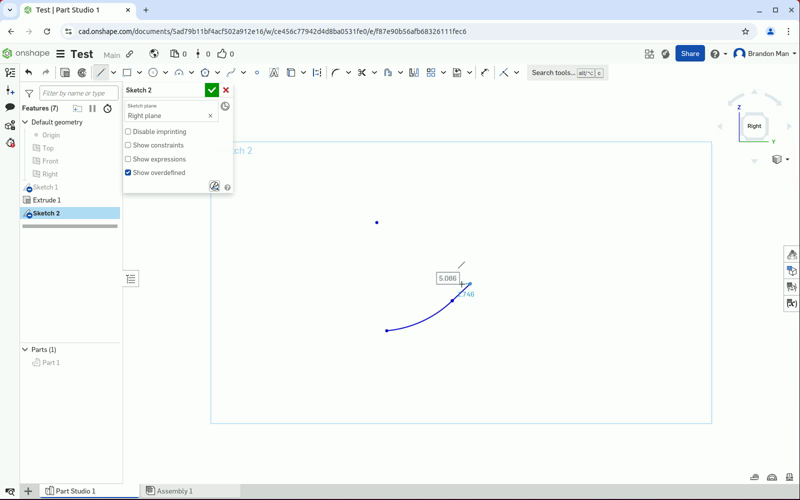
key_down(shift)
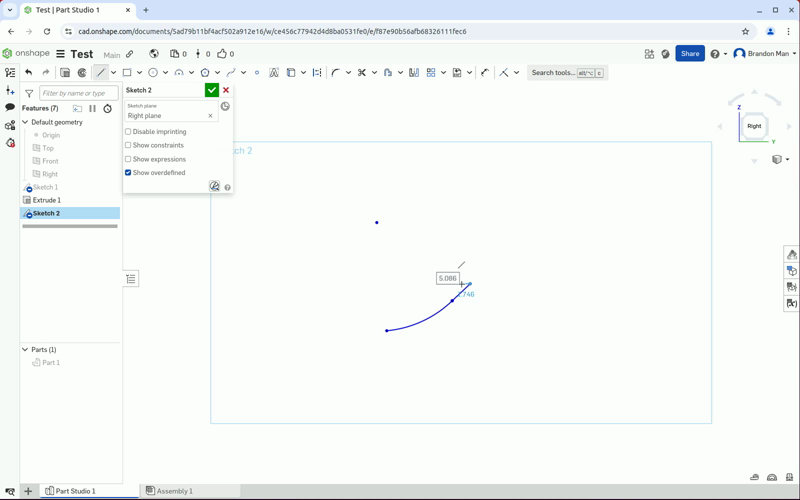
mouse_move(491, 283)
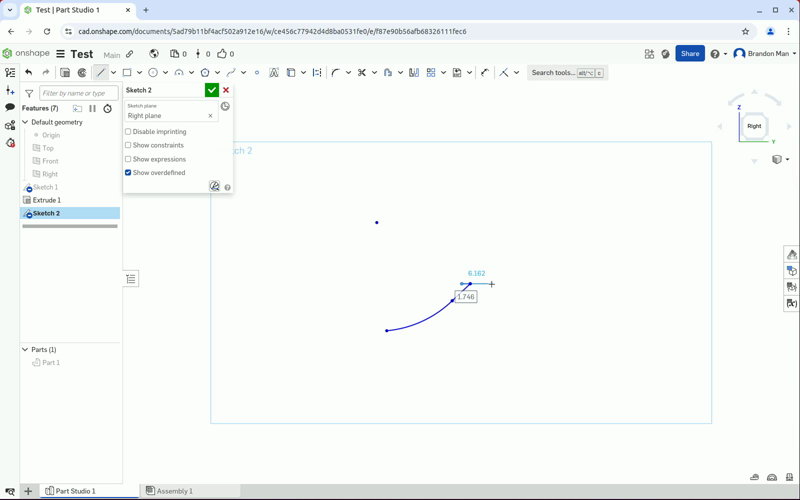
mouse_move(451, 283)
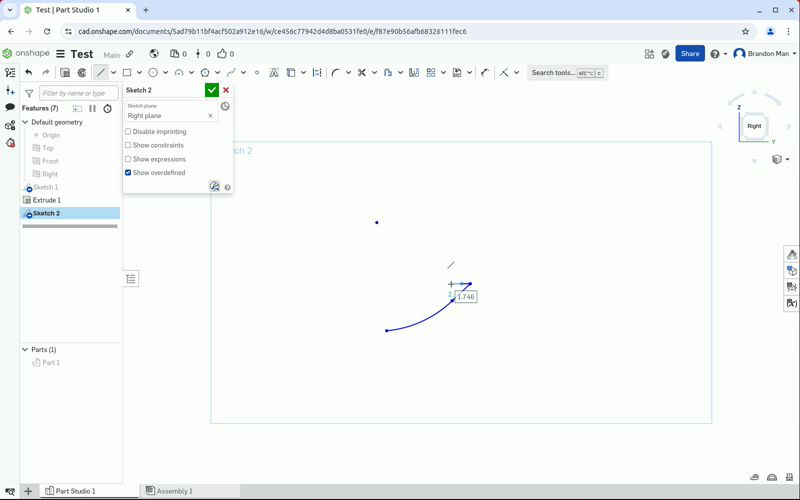
click(451, 283)
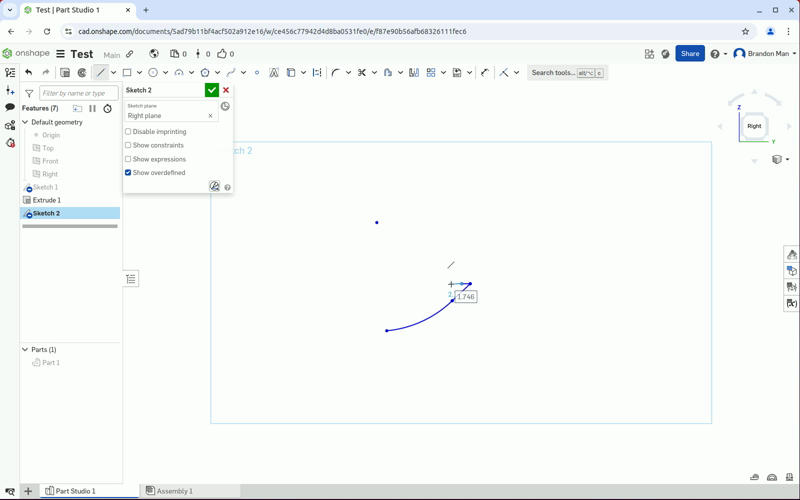
key_up(shift)
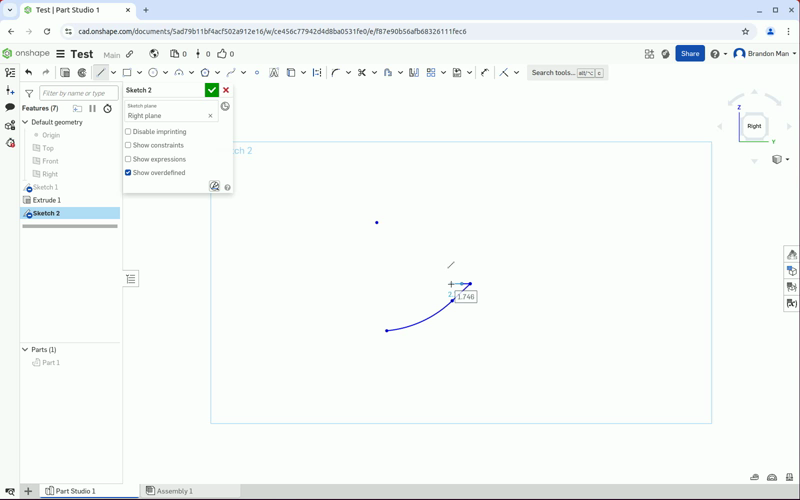
key(esc)
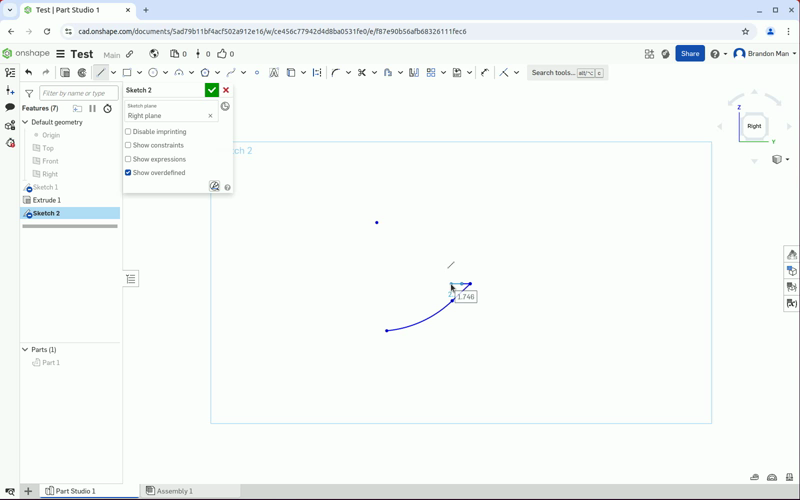
key(a)
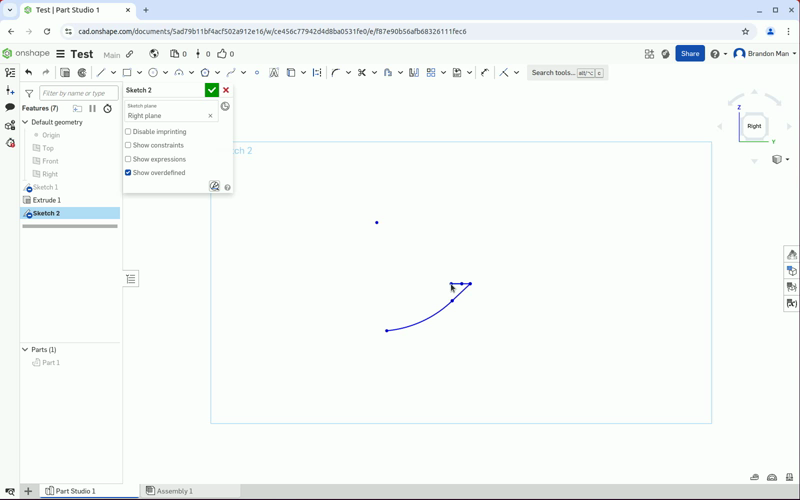
mouse_move(451, 283)
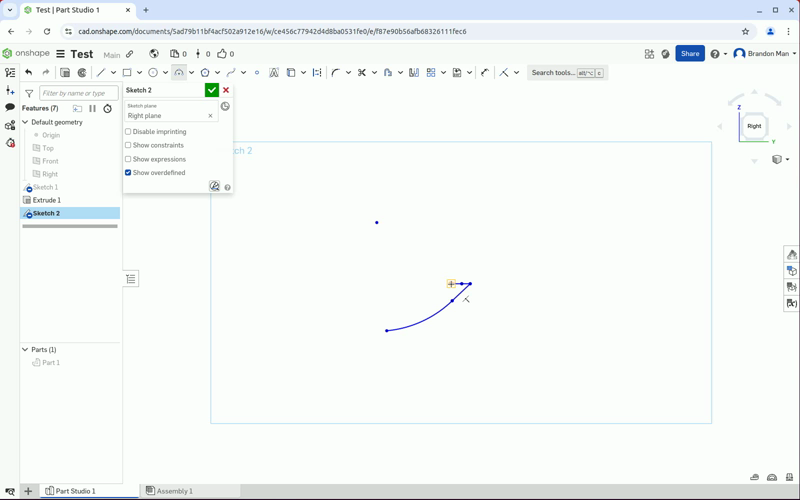
click(451, 283)
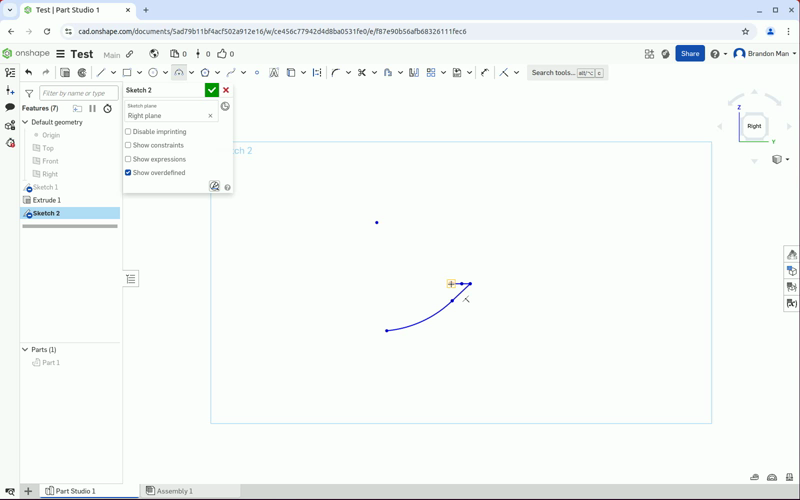
key_down(shift)
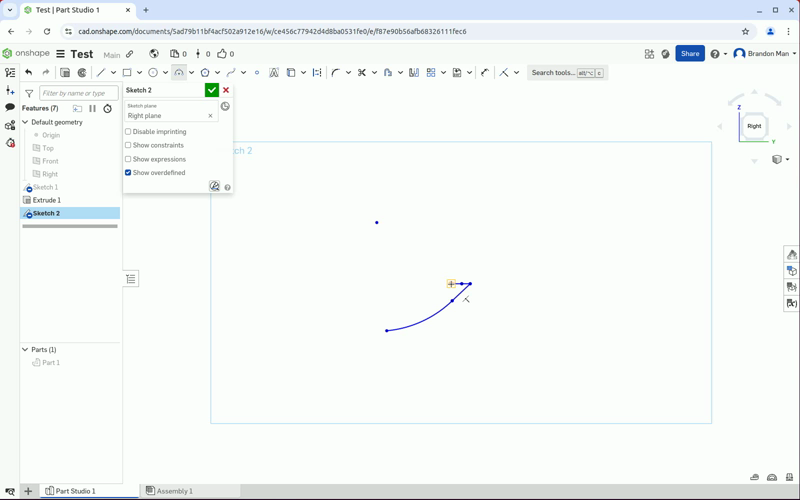
mouse_move(386, 309)
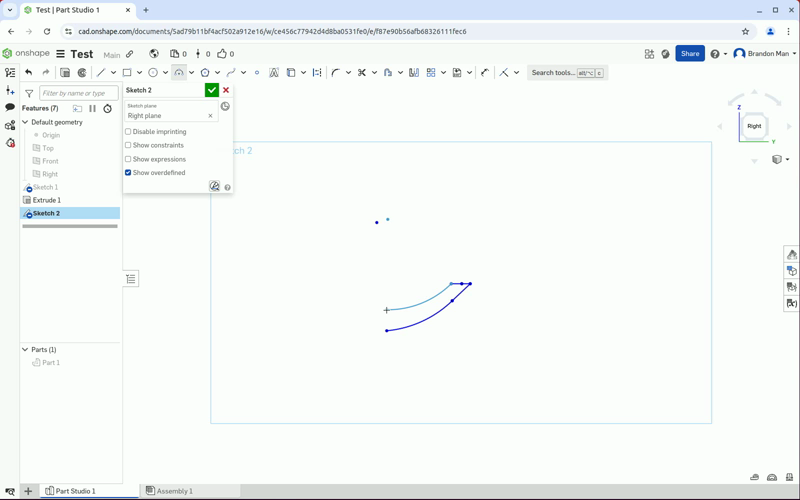
click(386, 309)
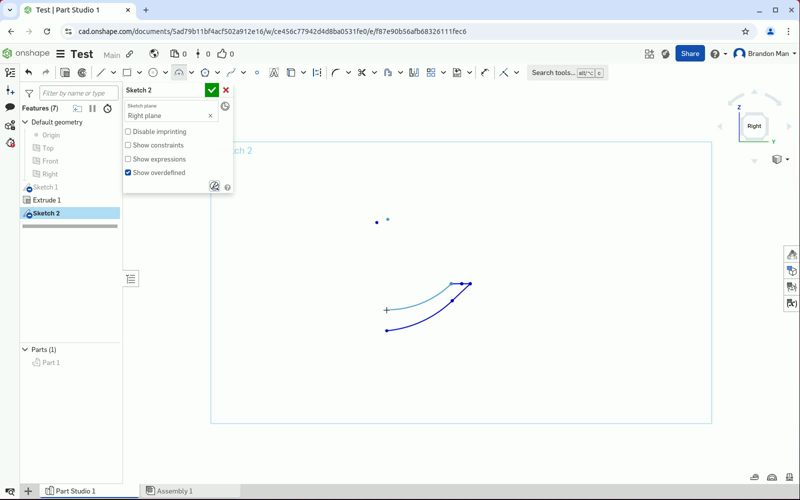
mouse_move(421, 303)
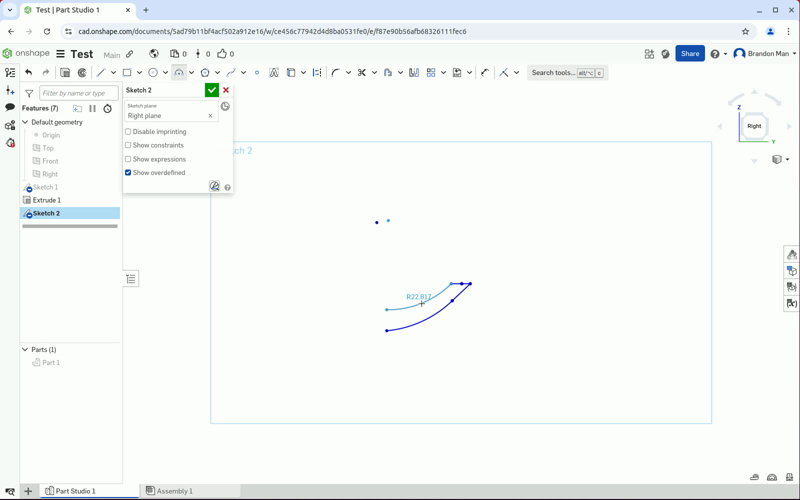
click(421, 303)
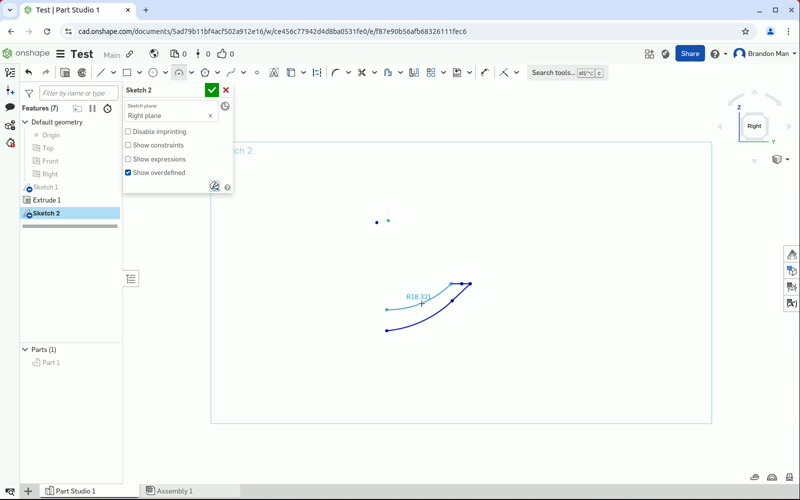
key_up(shift)
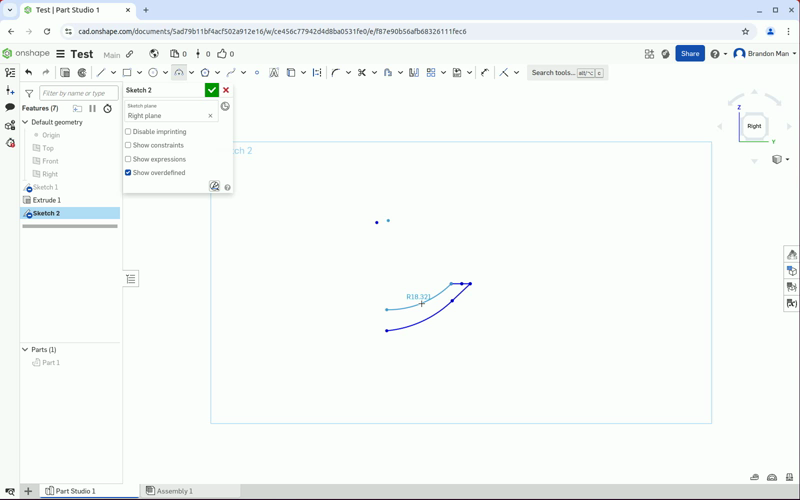
key(esc)
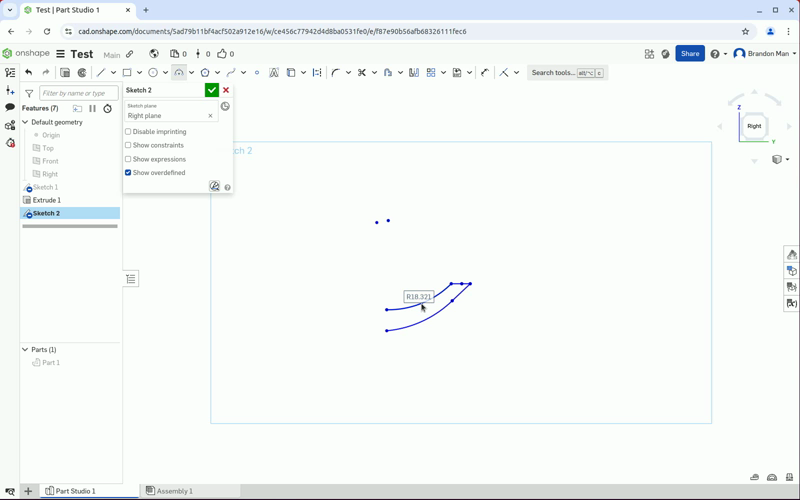
key(l)
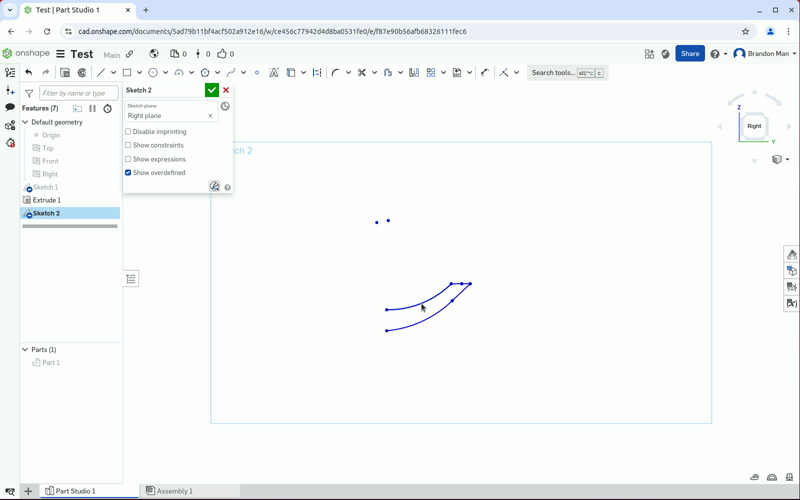
mouse_move(386, 309)
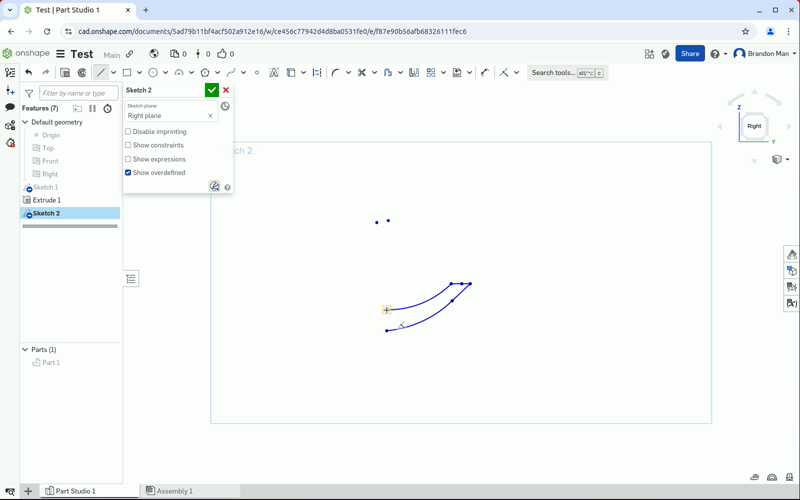
click(386, 309)
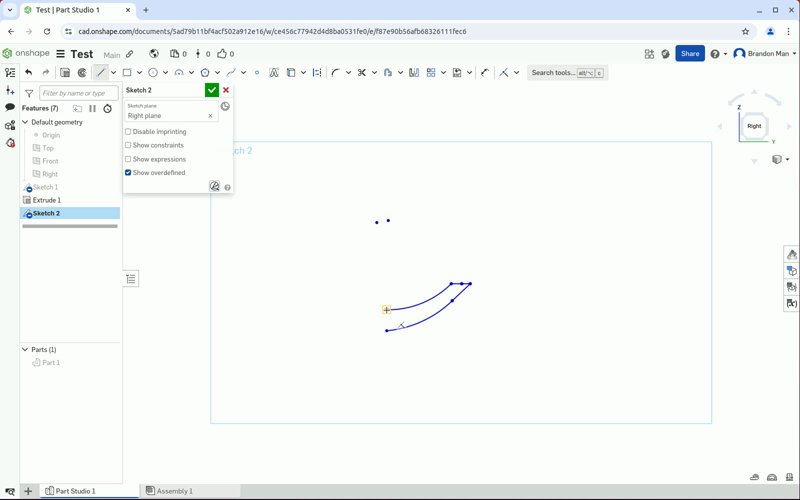
mouse_move(417, 309)
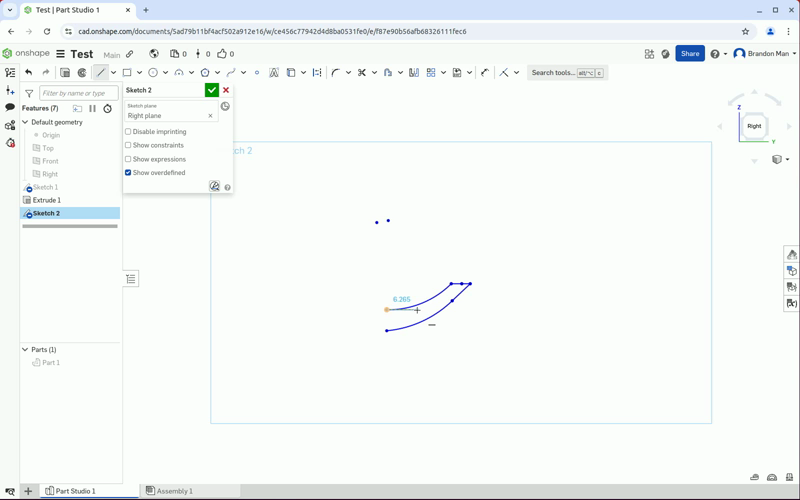
key_down(shift)
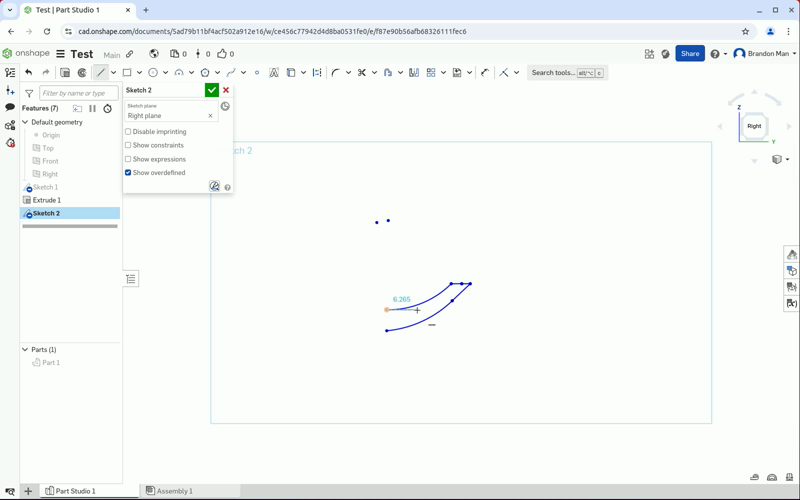
mouse_move(386, 330)
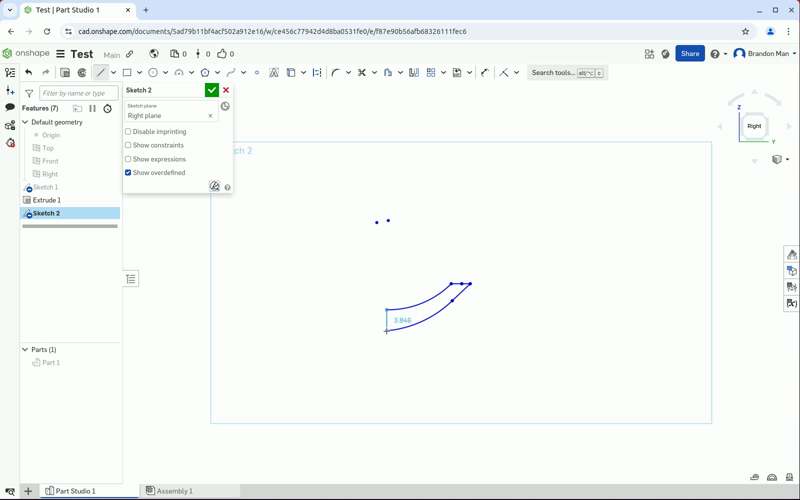
key_up(shift)
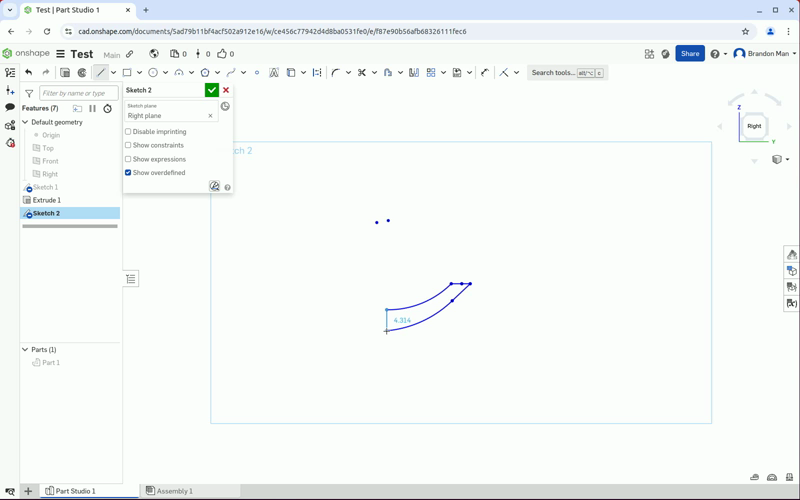
click(386, 330)
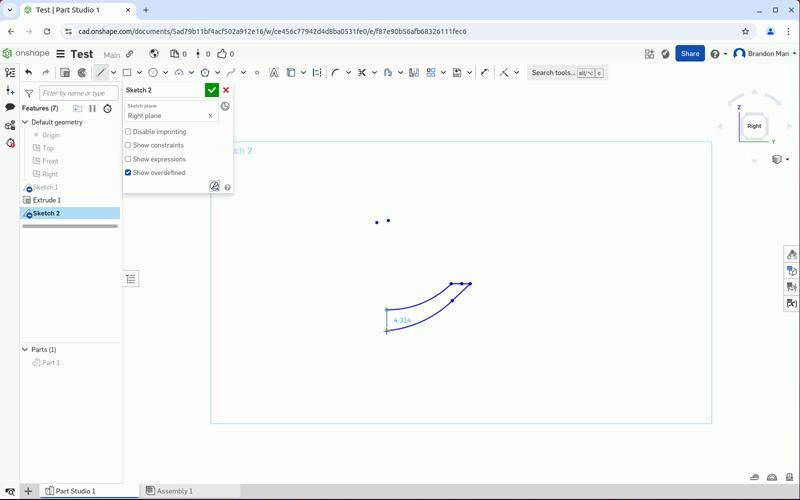
key(esc)
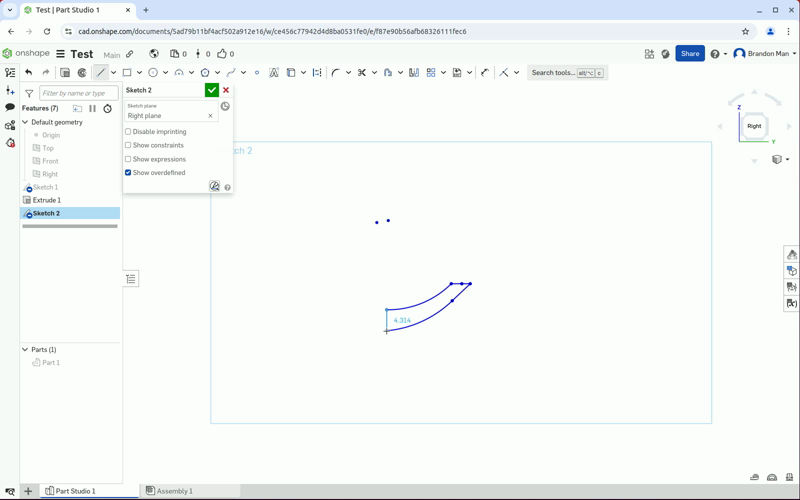
mouse_move(411, 314)
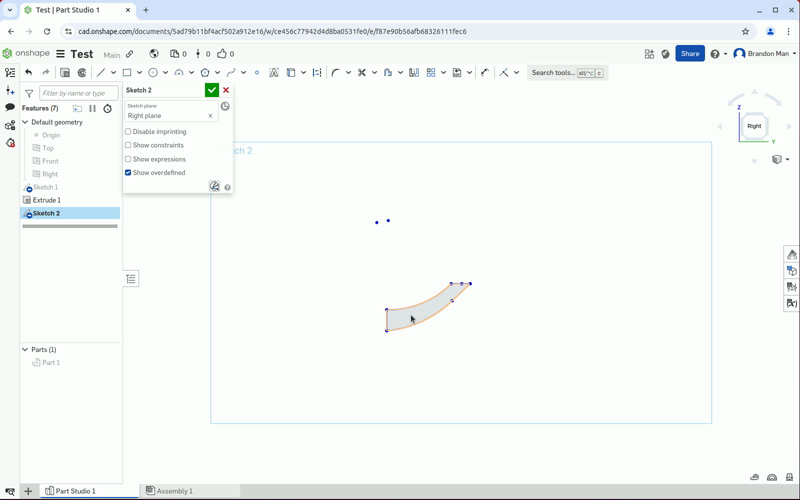
scroll(6)
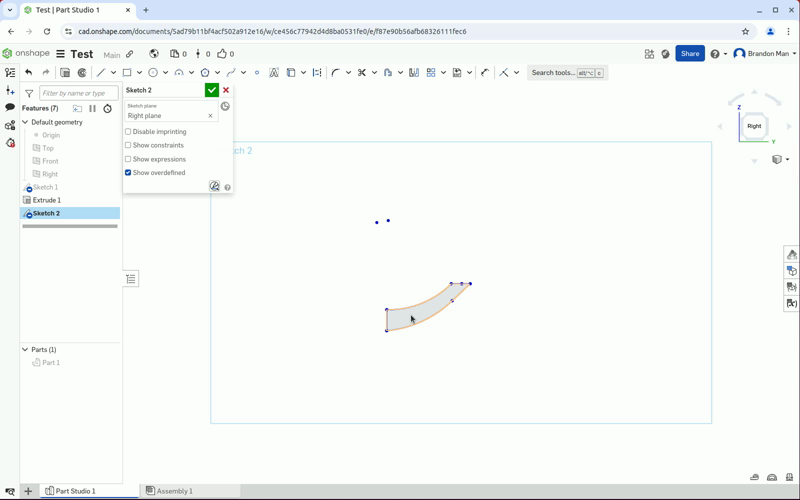
scroll(6)
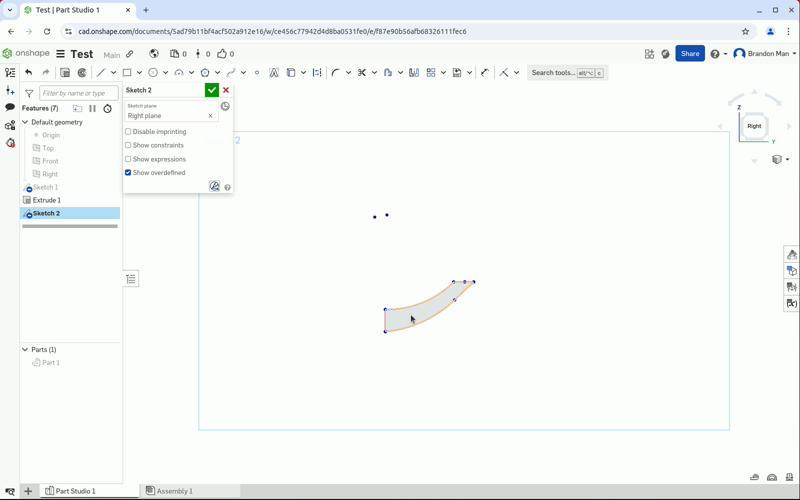
scroll(6)
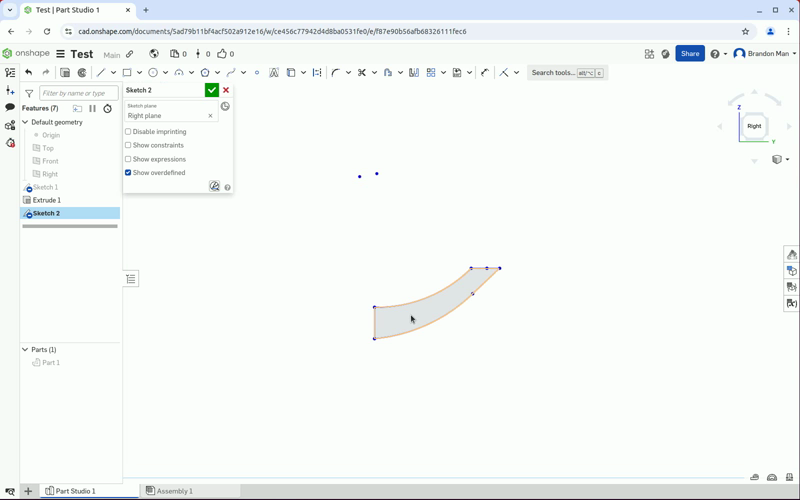
scroll(6)
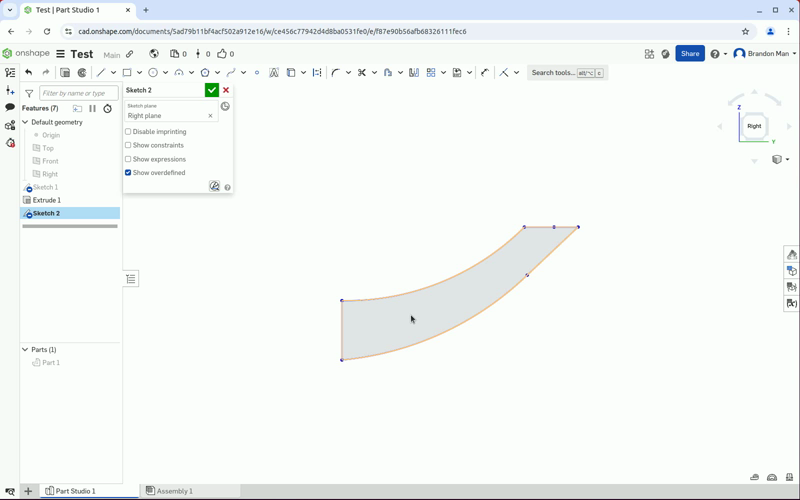
scroll(6)
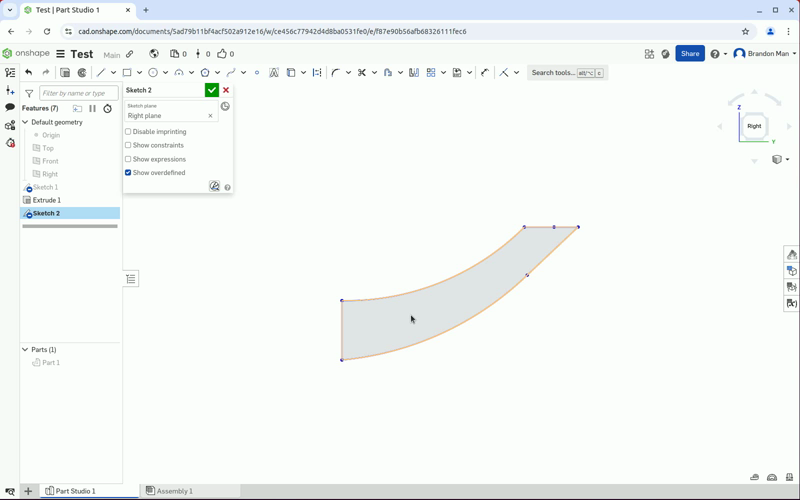
scroll(6)
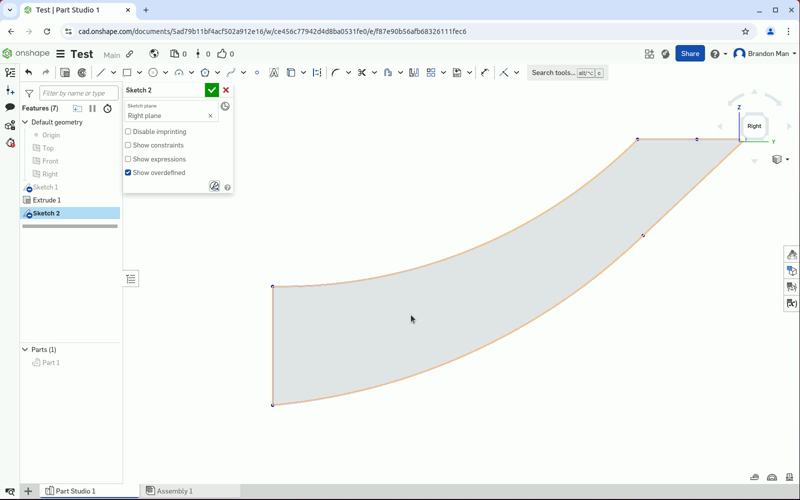
scroll(6)
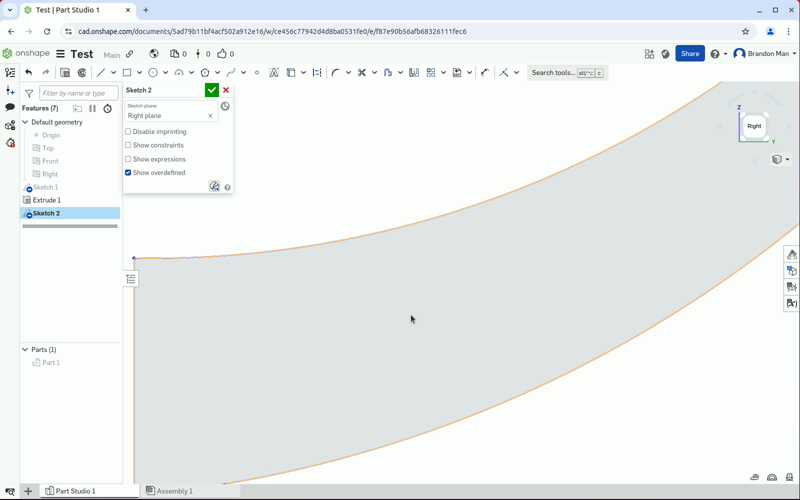
click(411, 314)
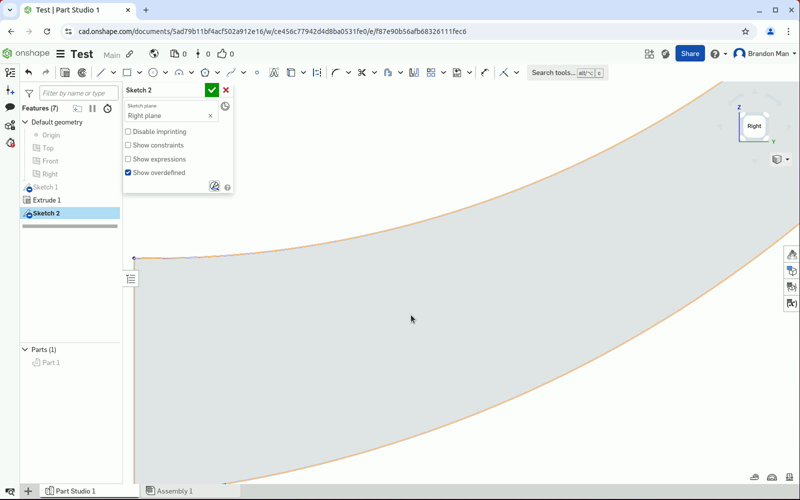
scroll(-6)
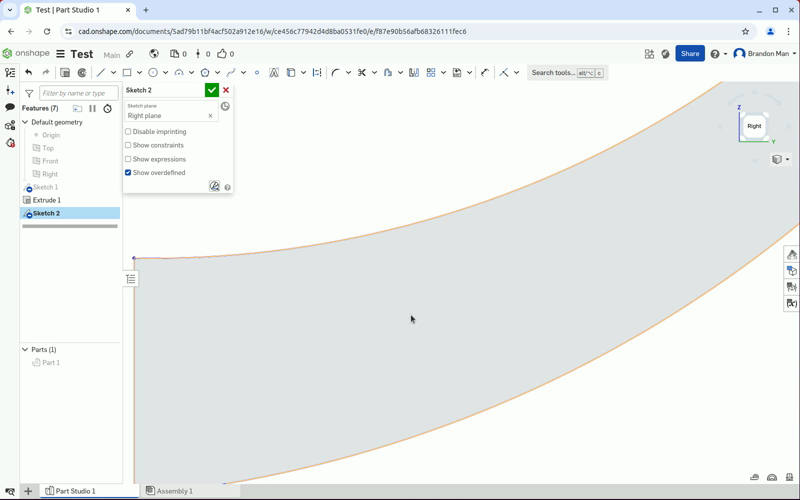
scroll(-6)
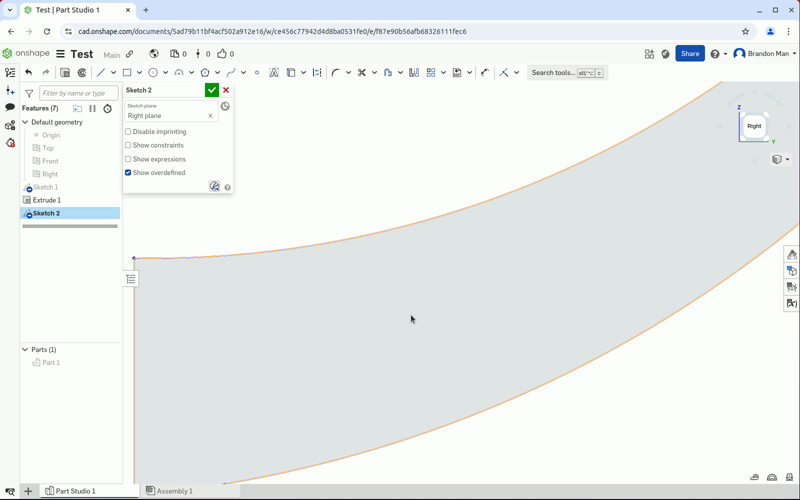
scroll(-6)
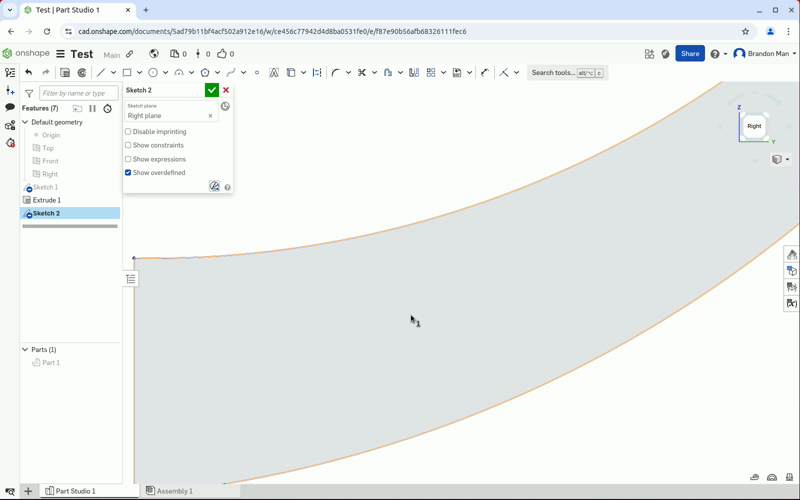
scroll(-6)
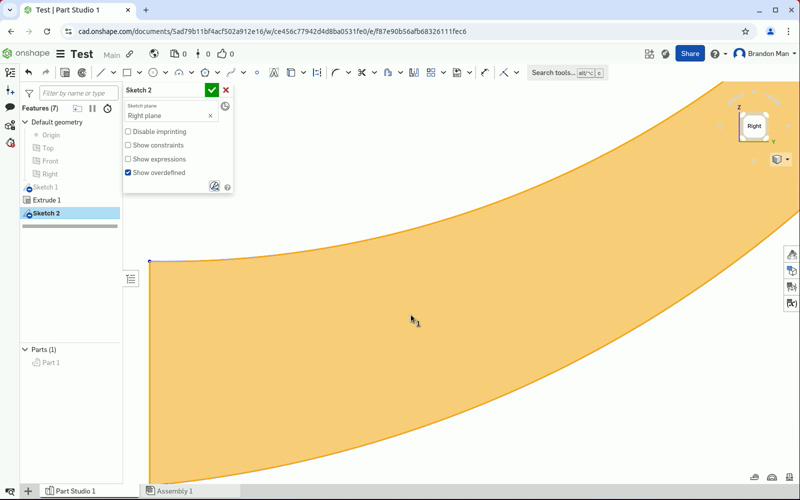
scroll(-6)
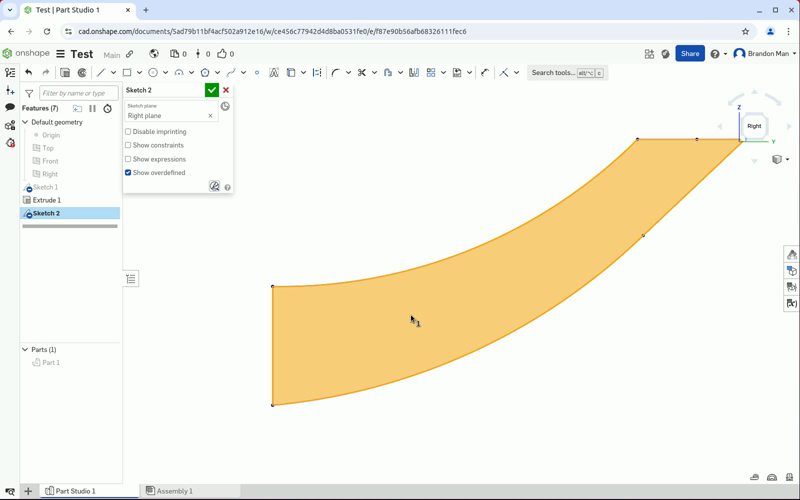
scroll(-6)
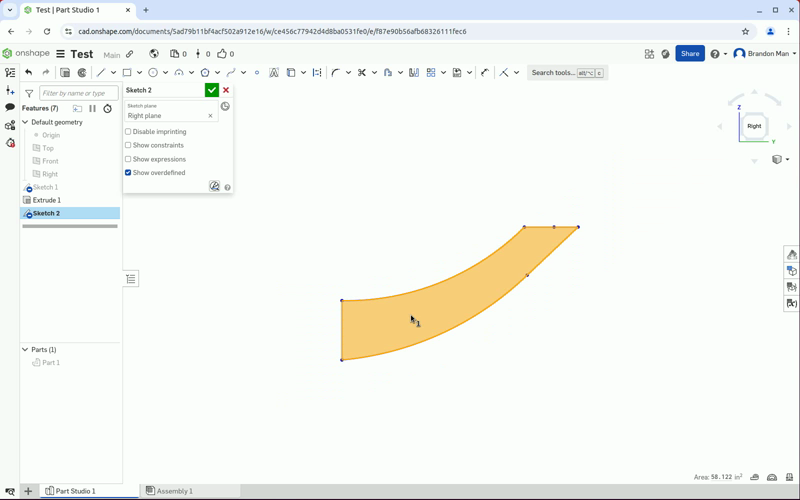
scroll(-6)
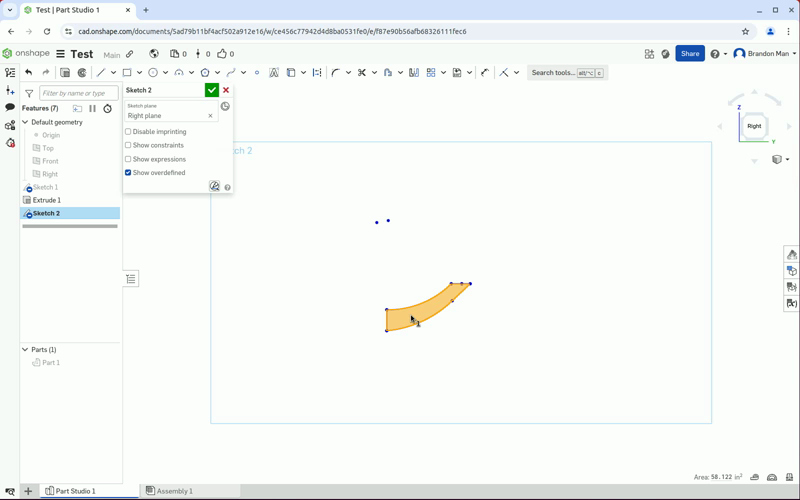
mouse_move(73, 352)
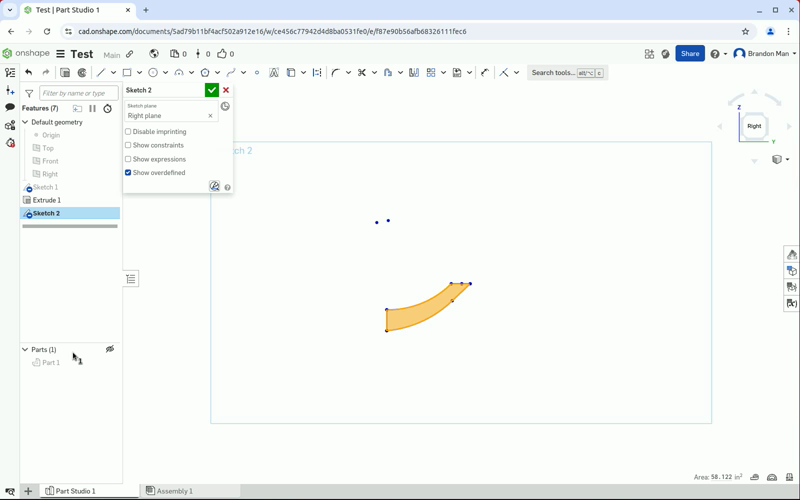
key(shift+y)
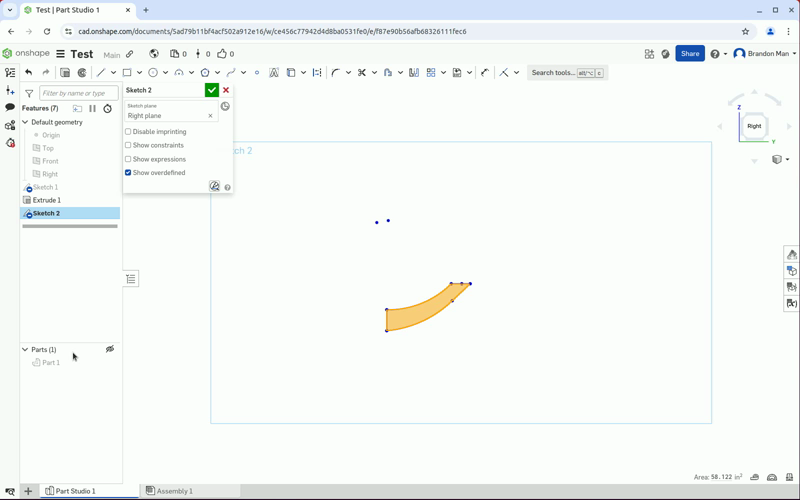
key(shift+e)
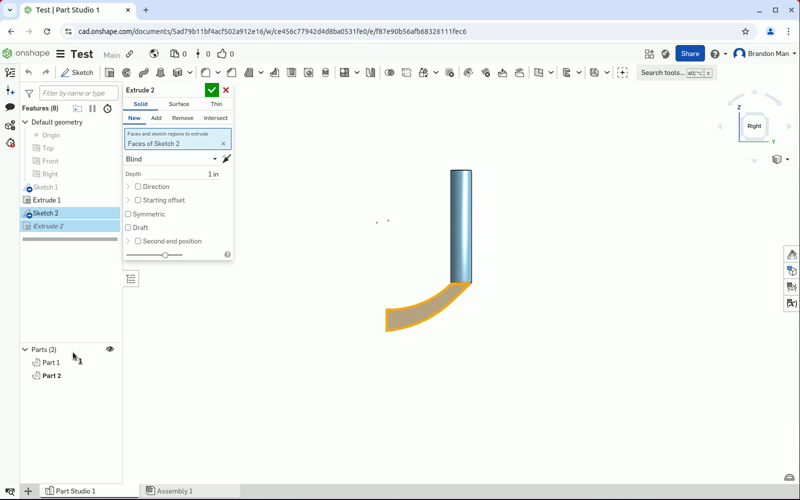
mouse_move(143, 106)
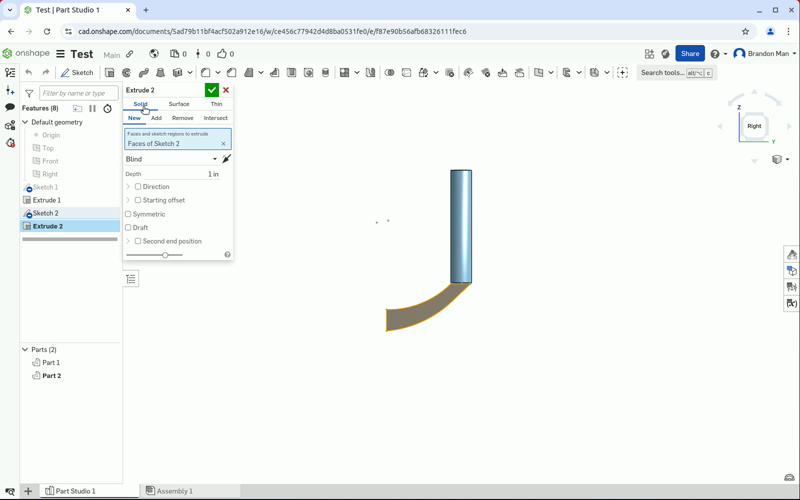
click(143, 106)
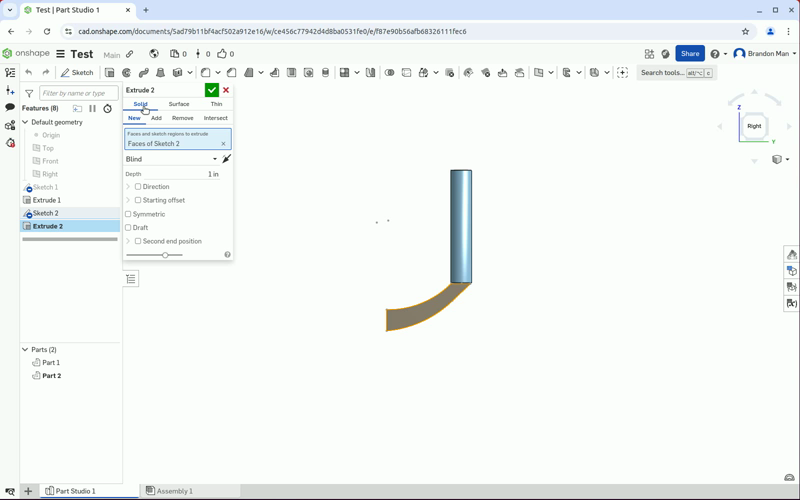
mouse_move(137, 120)
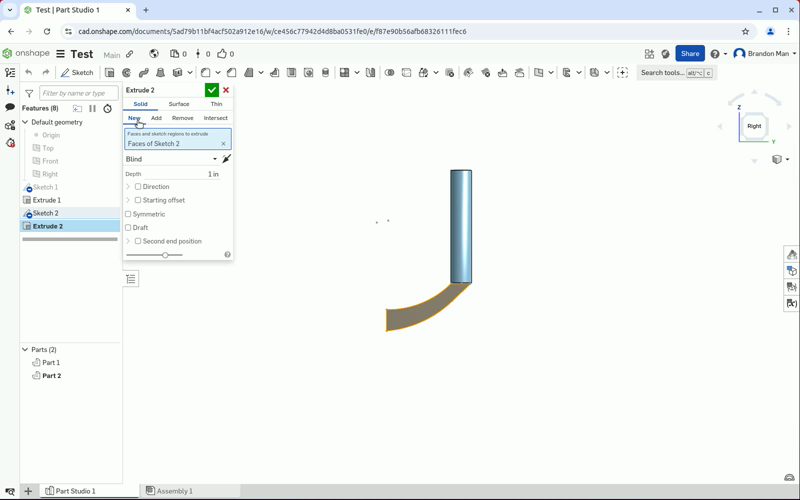
click(137, 120)
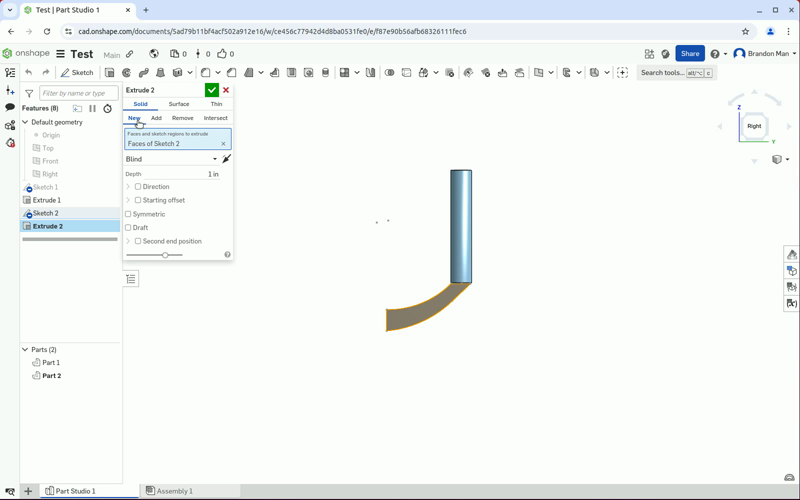
key(tab, 4)
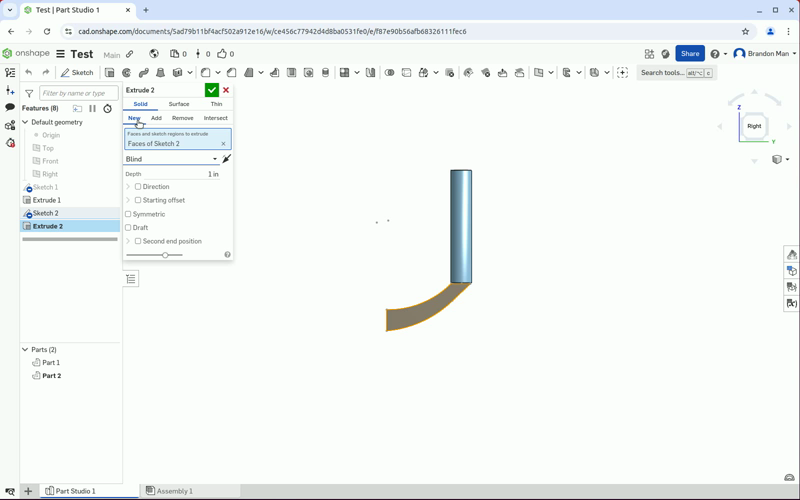
text(1.926)
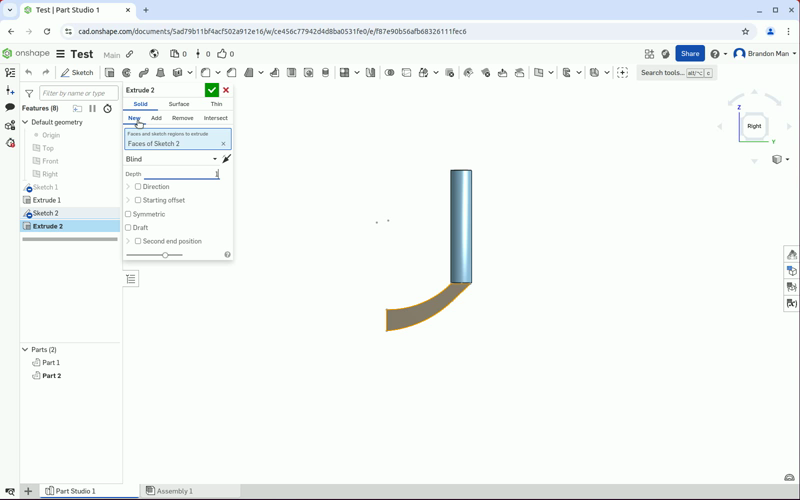
key(enter)
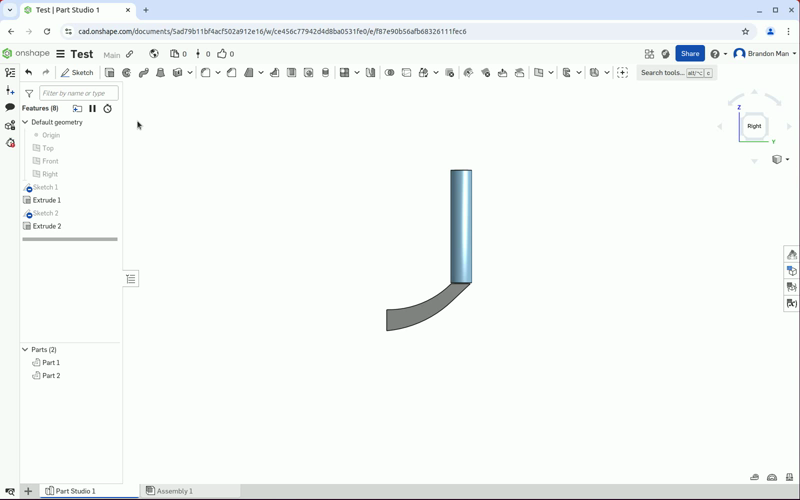
key(shift+h)
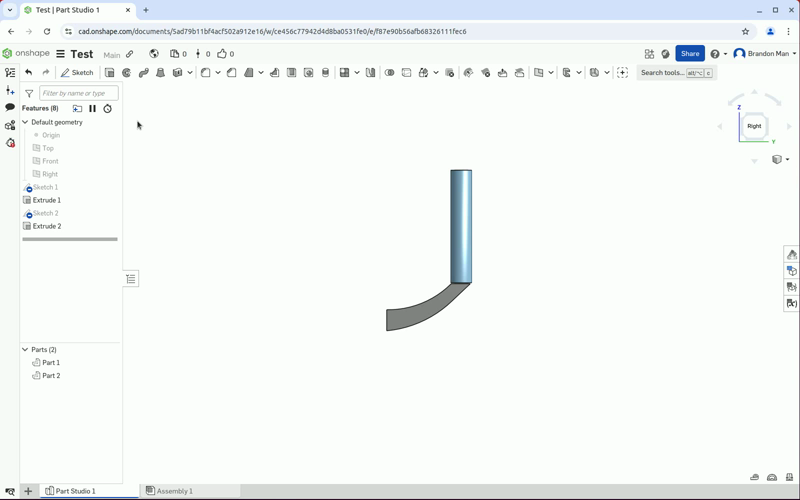
key(shift+h)
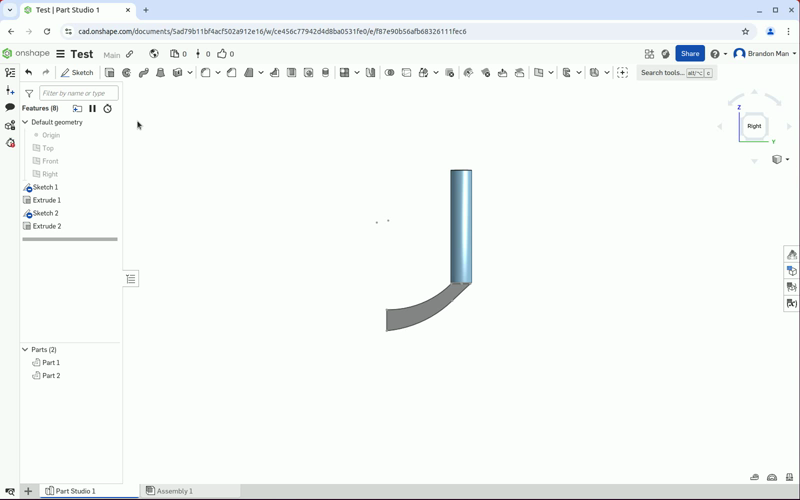
mouse_move(73, 189)
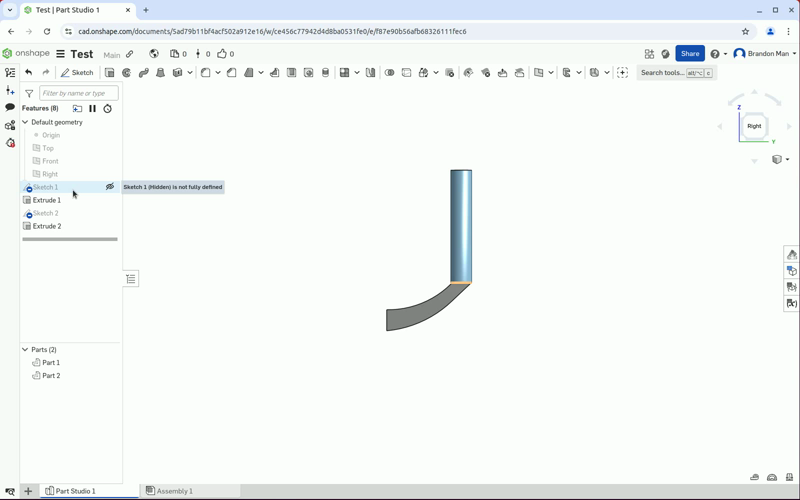
click(73, 189)
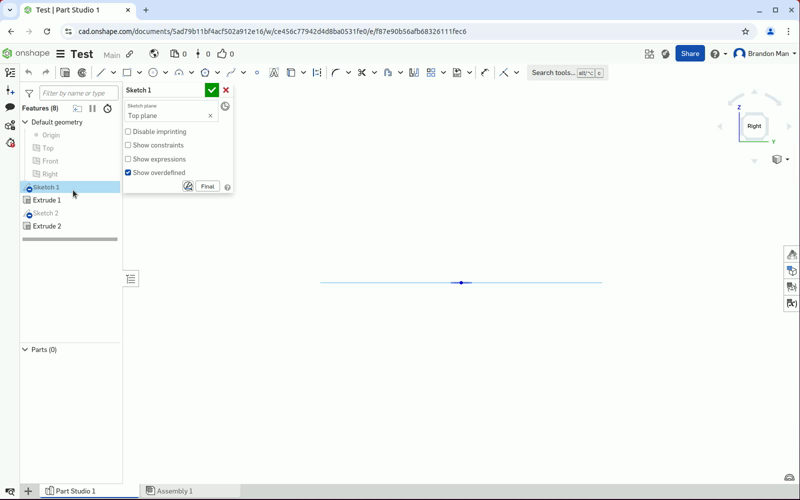
mouse_move(229, 92)
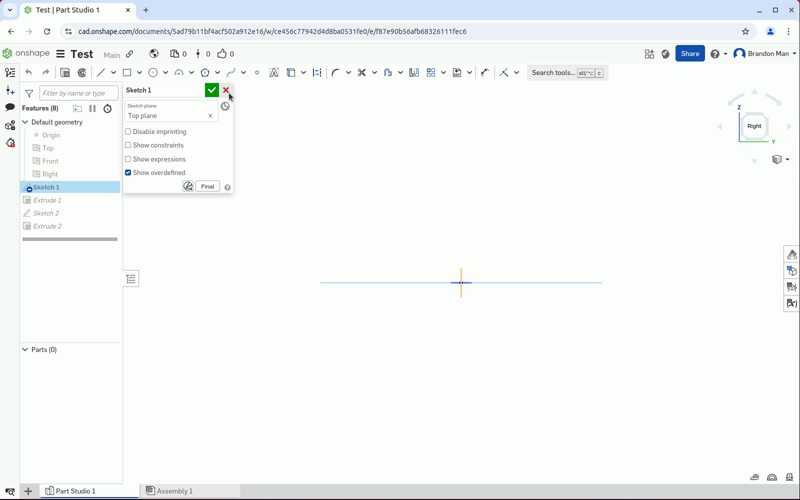
click(229, 92)
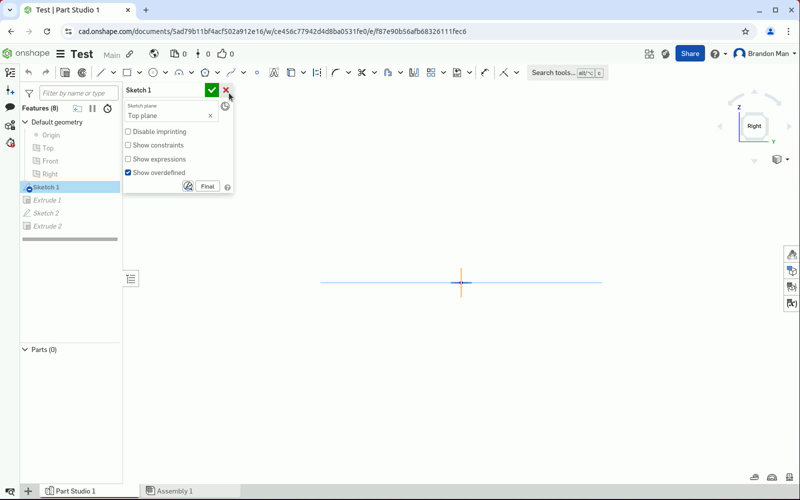
key(shift+s)
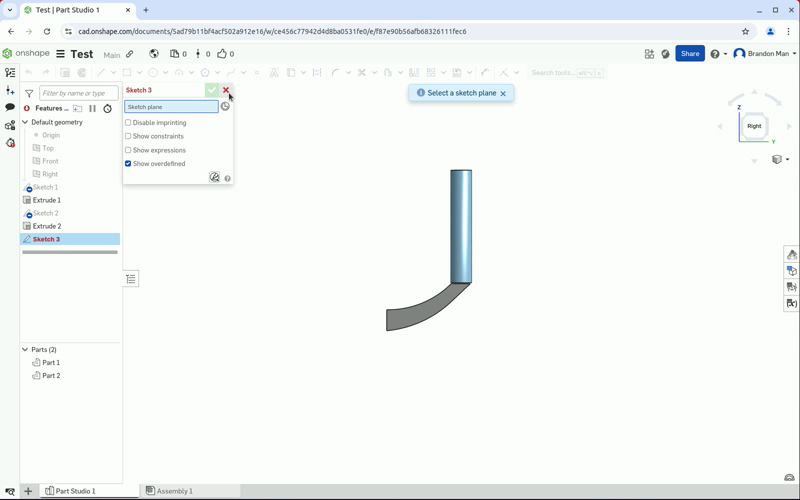
mouse_move(73, 176)
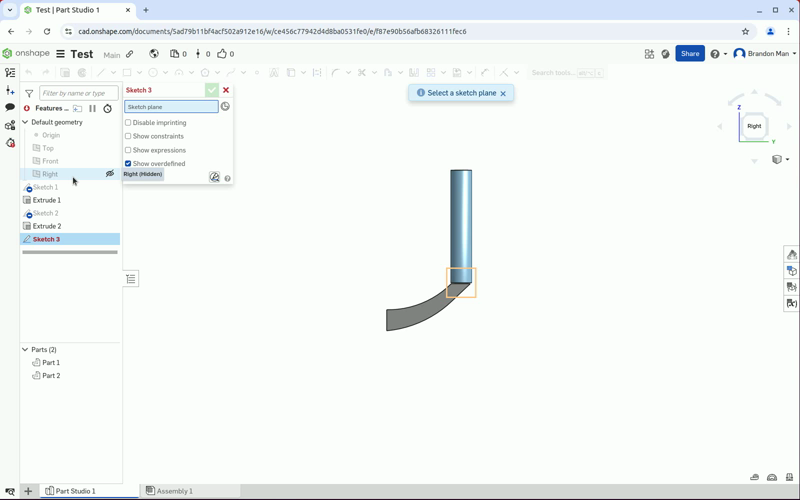
click(73, 176)
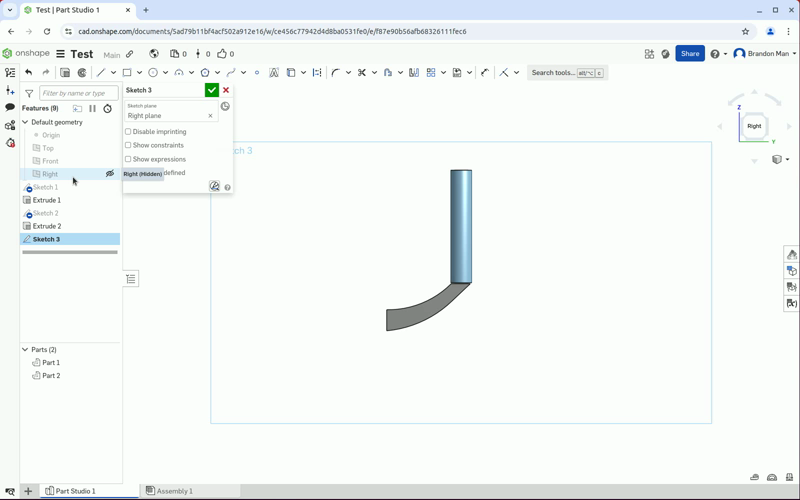
mouse_move(73, 352)
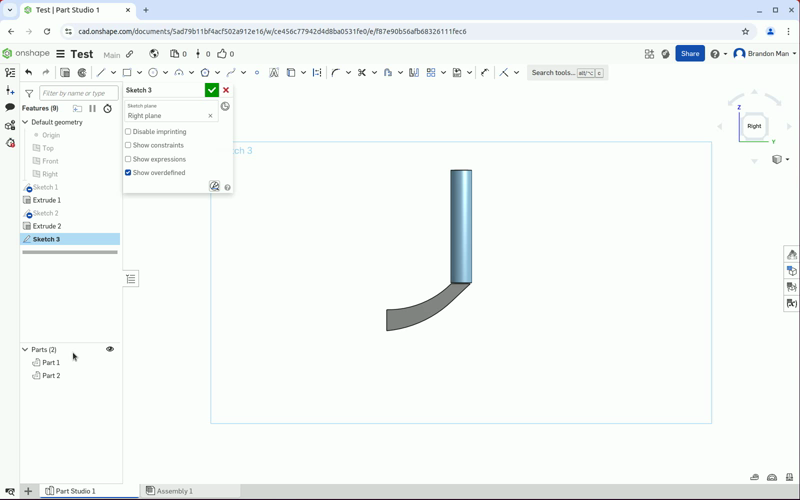
key(y)
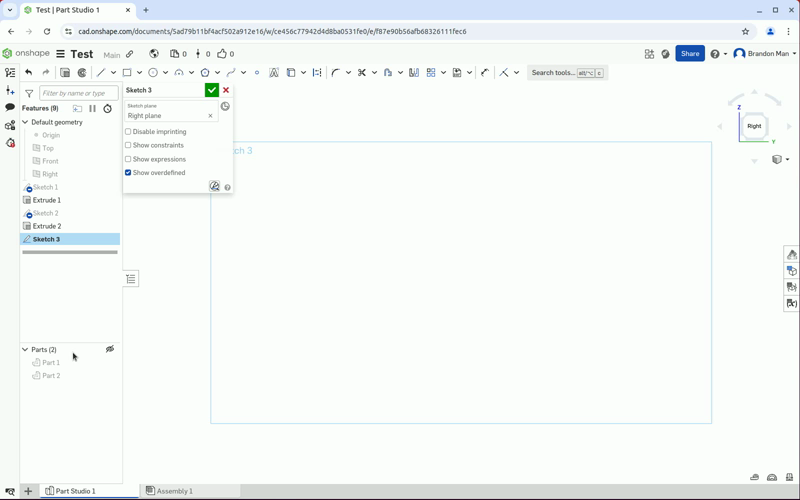
key(a)
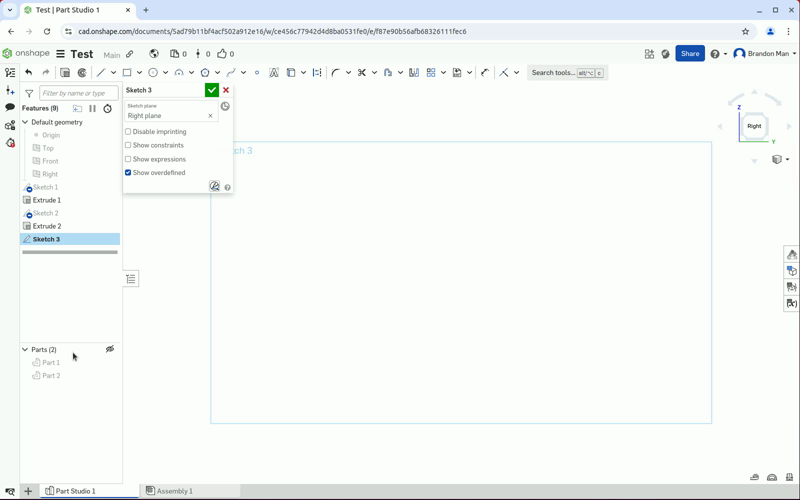
key_down(shift)
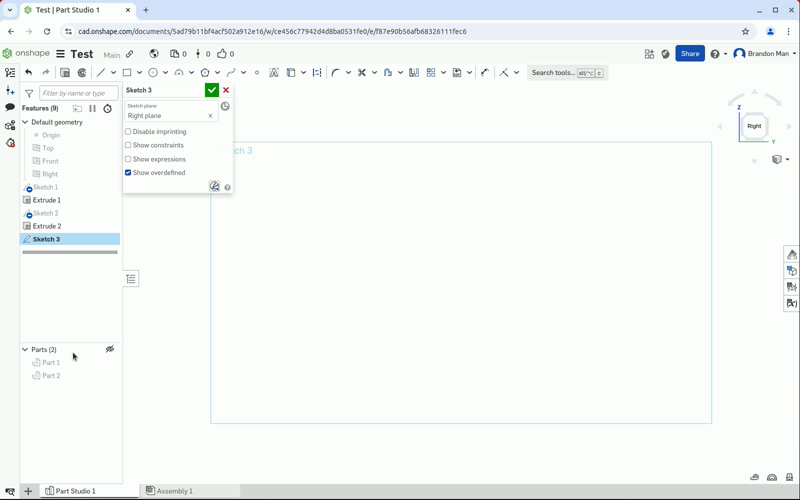
mouse_move(386, 330)
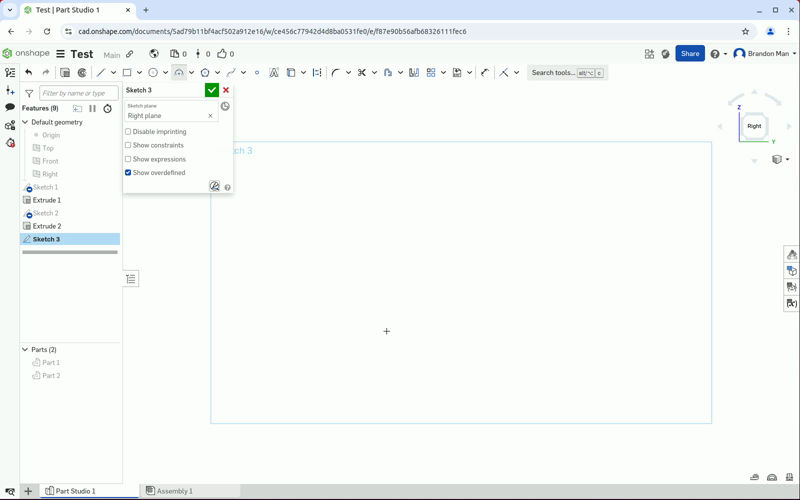
click(386, 330)
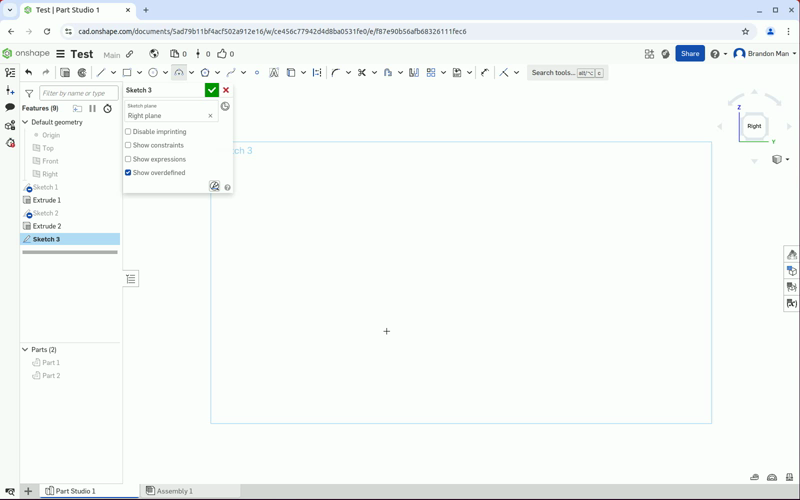
key_up(shift)
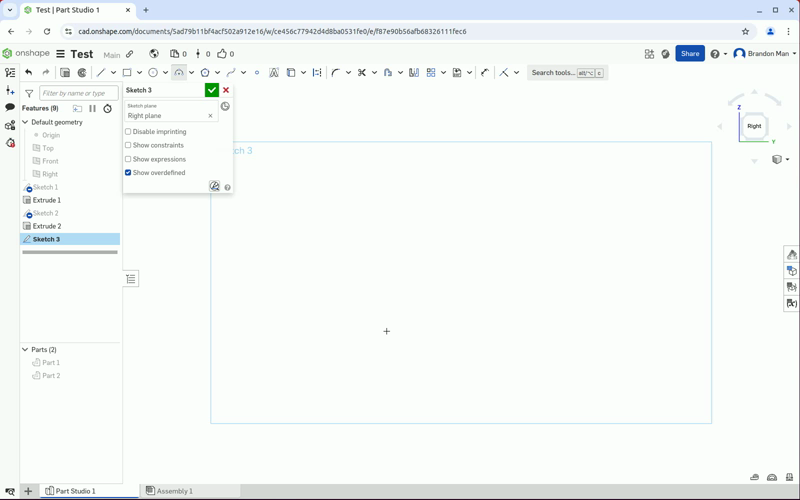
key_down(shift)
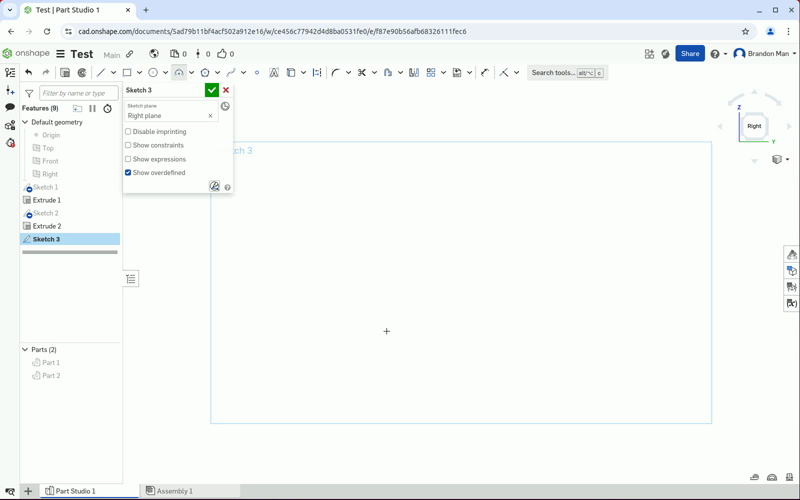
mouse_move(452, 300)
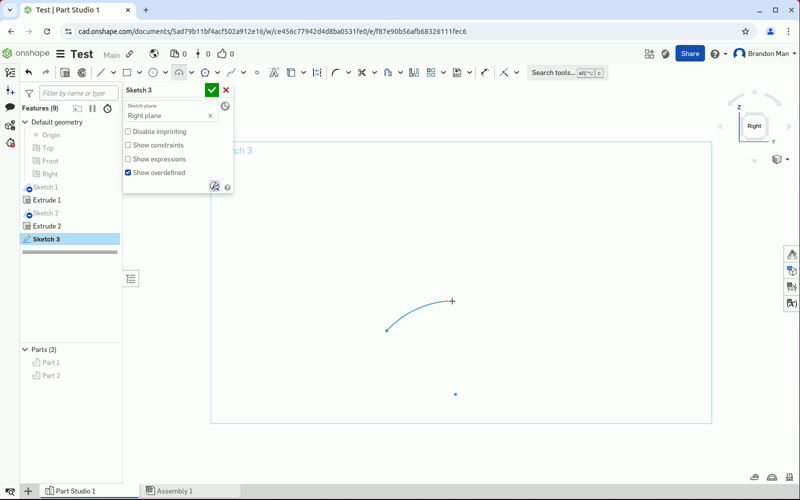
click(452, 300)
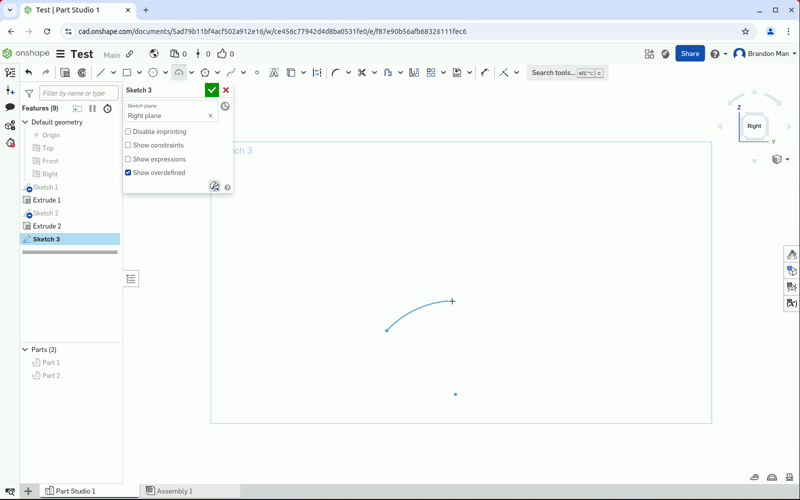
mouse_move(422, 321)
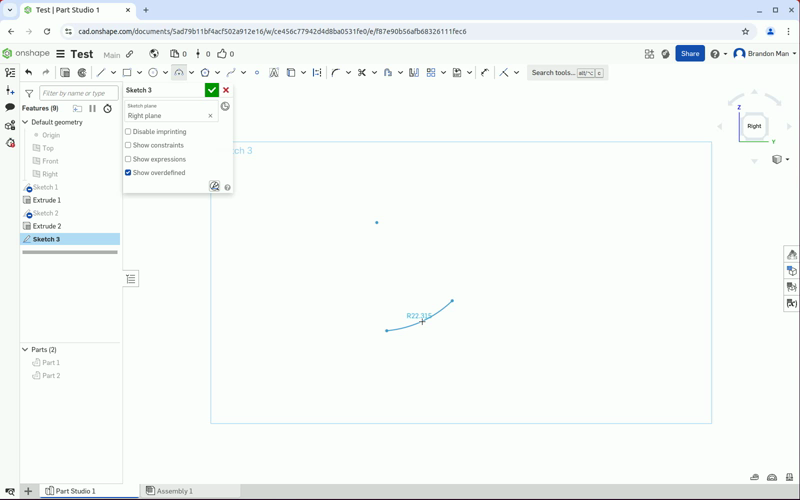
click(422, 321)
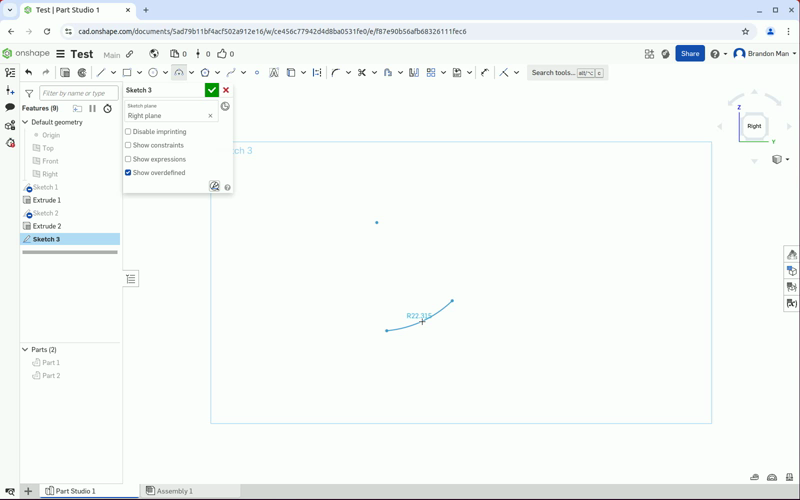
key_up(shift)
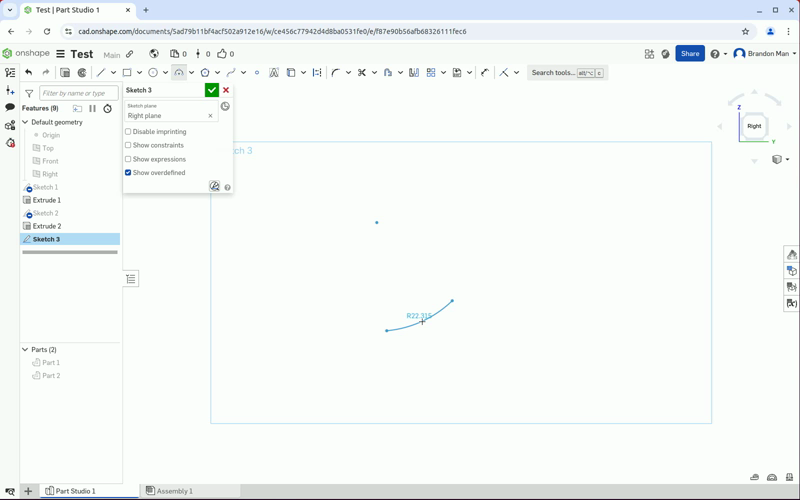
key(esc)
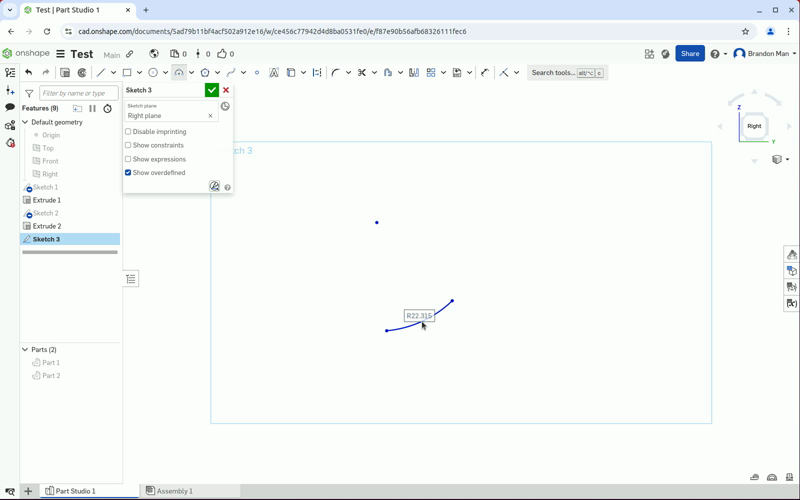
key(l)
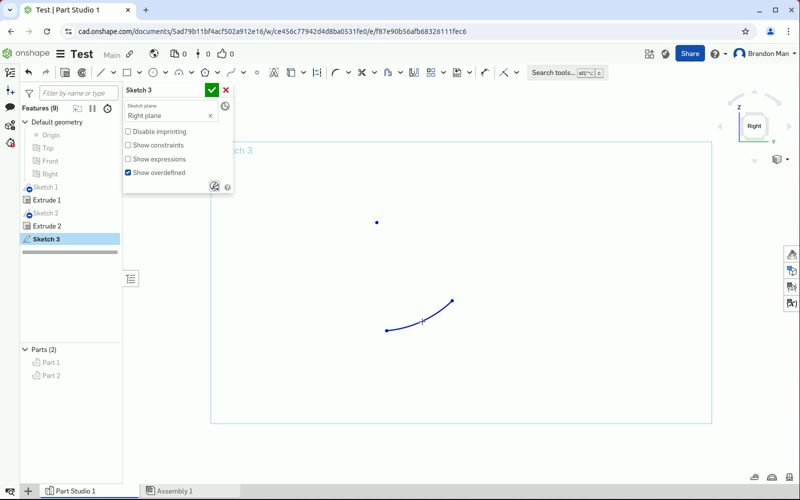
mouse_move(452, 300)
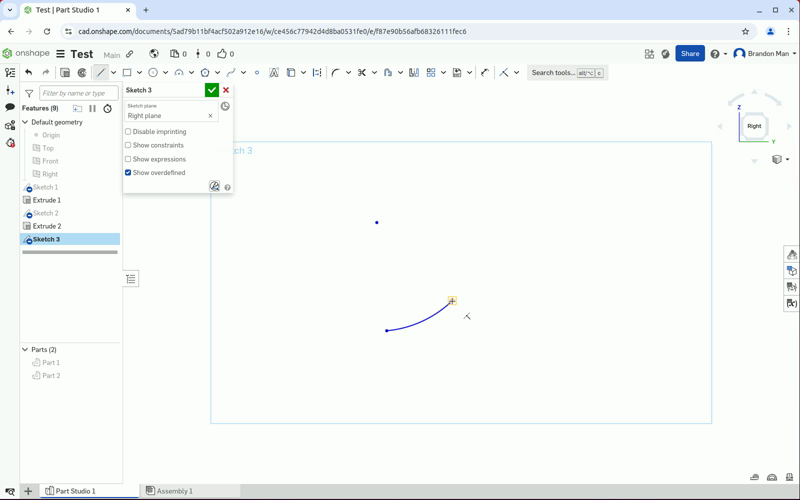
click(452, 300)
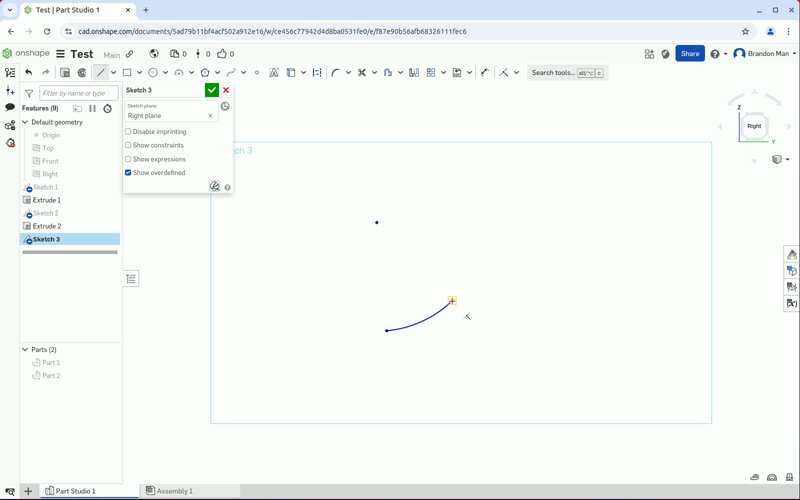
key_down(shift)
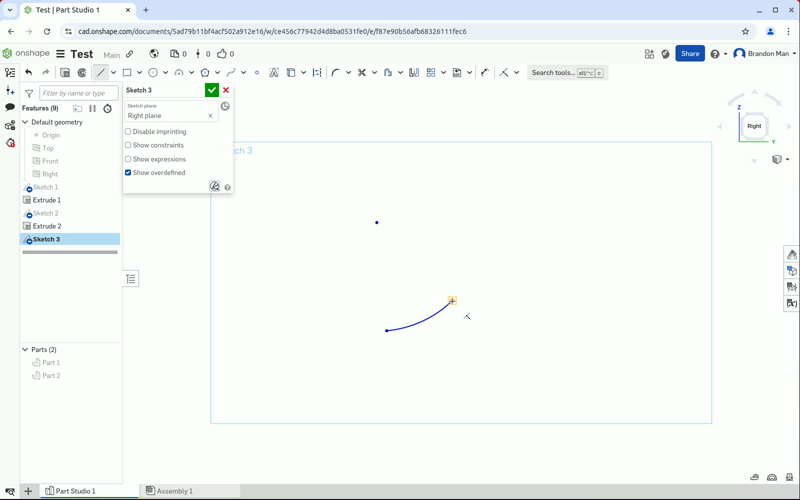
mouse_move(482, 300)
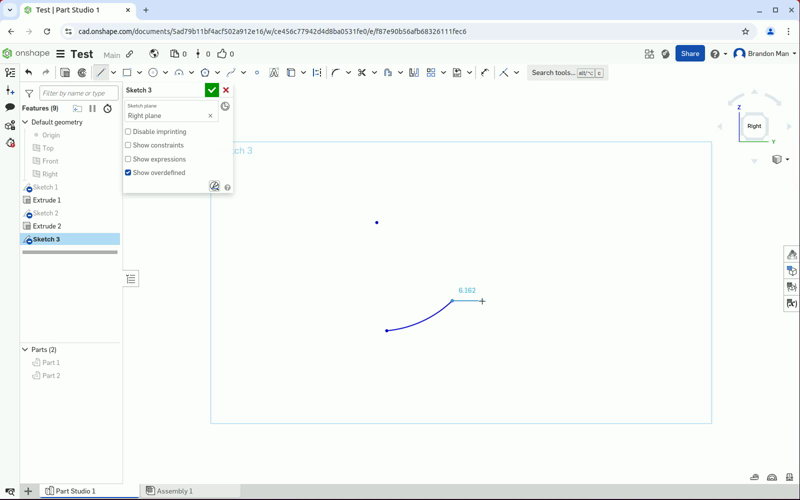
mouse_move(470, 283)
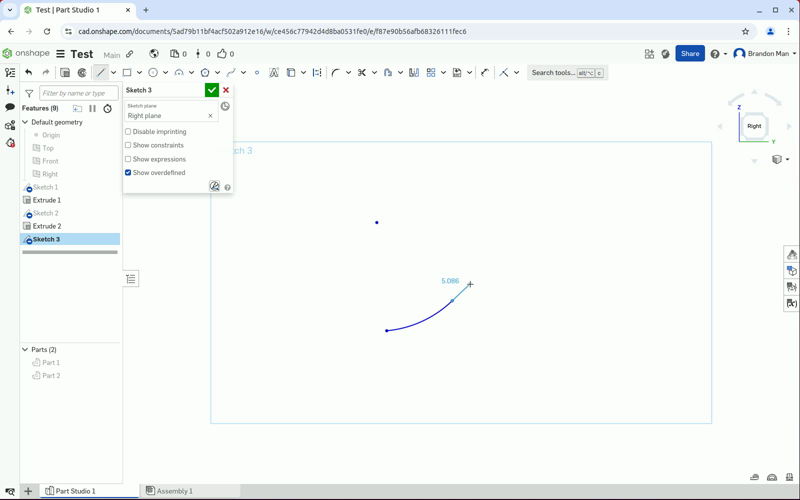
click(470, 283)
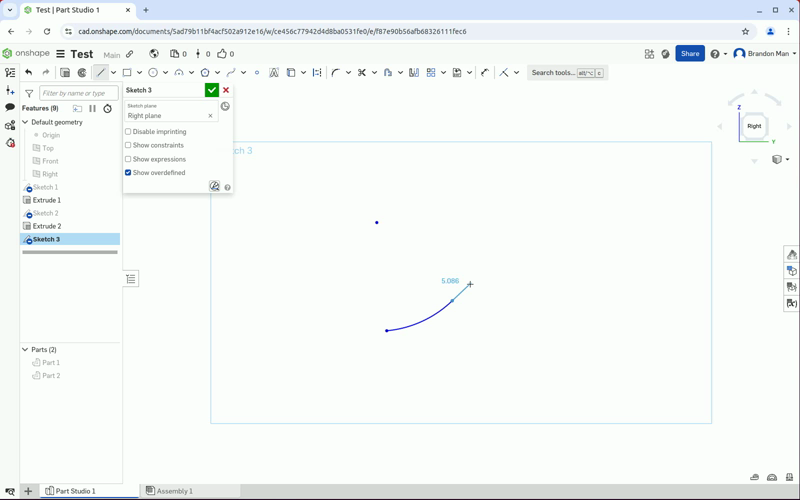
key_up(shift)
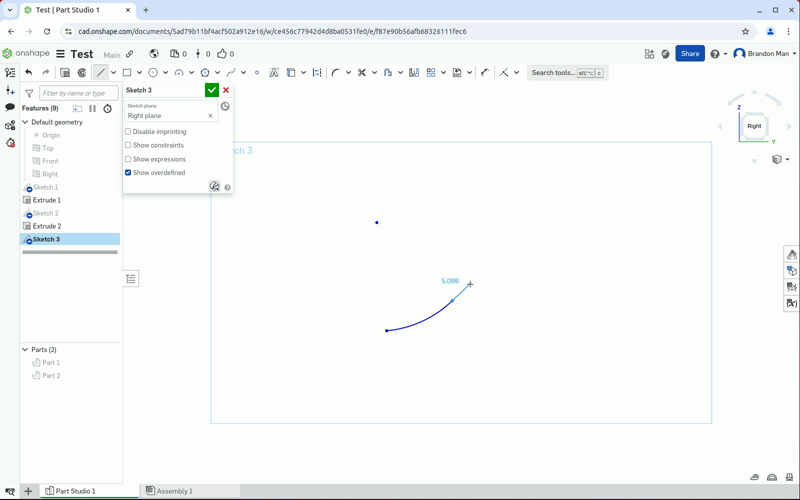
key_down(shift)
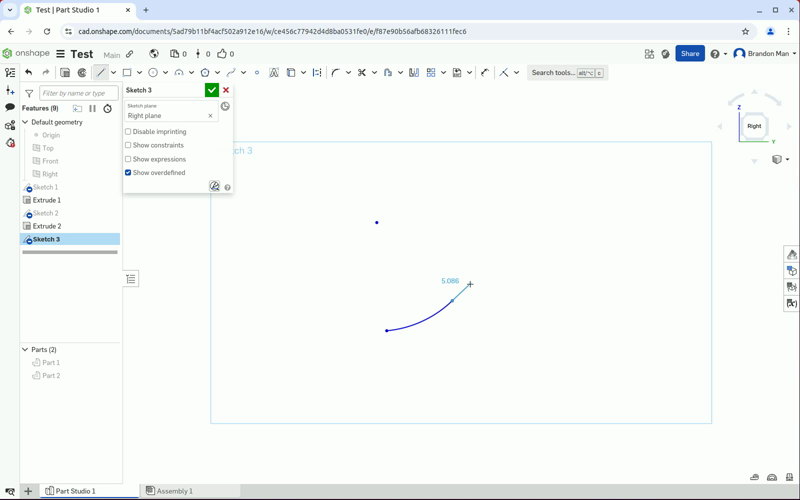
mouse_move(500, 283)
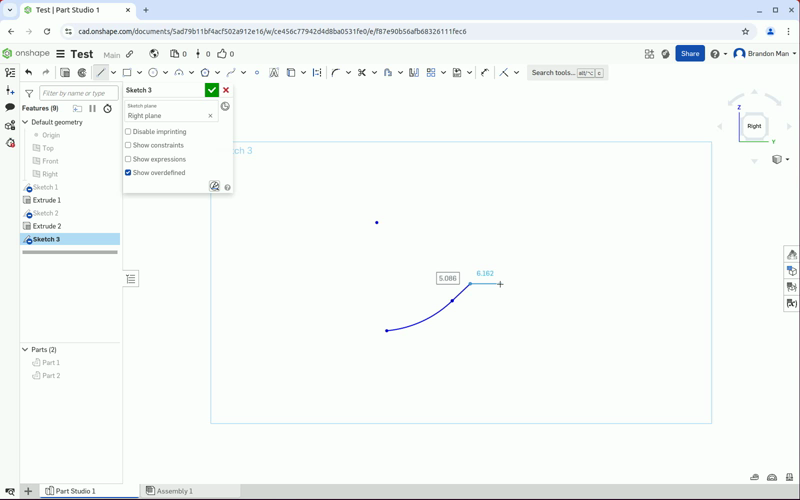
mouse_move(461, 283)
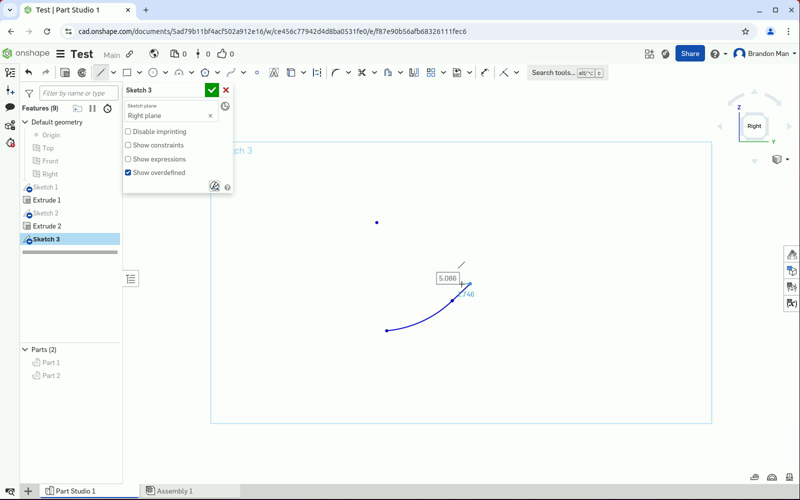
click(461, 283)
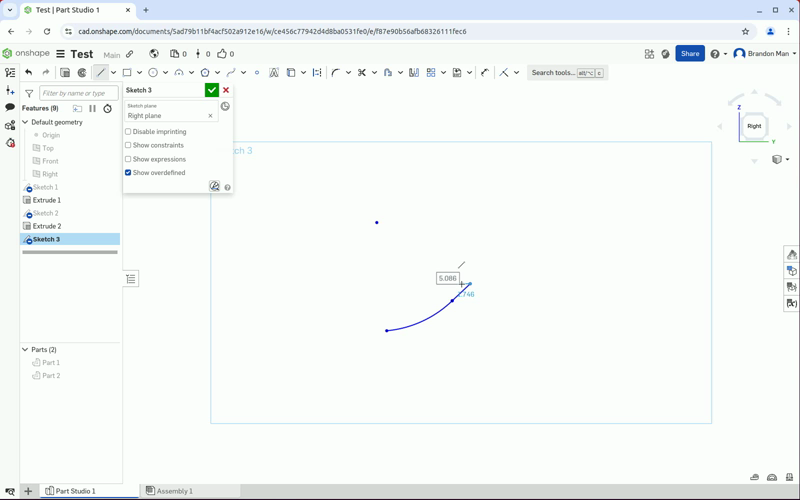
key_up(shift)
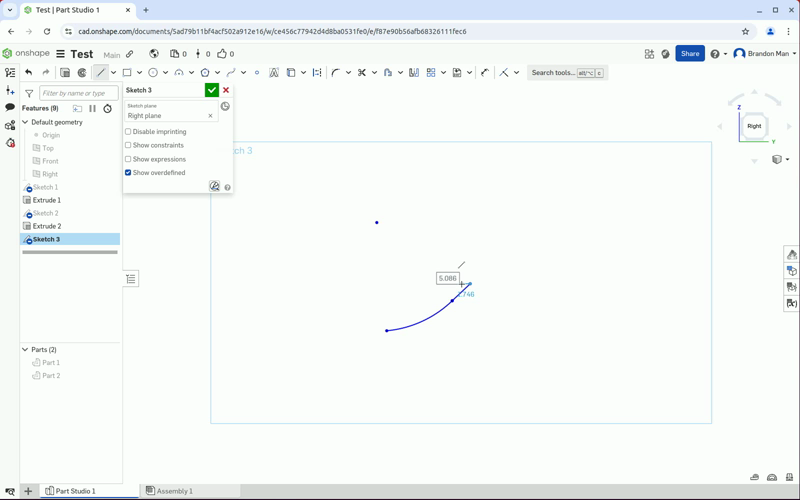
key_down(shift)
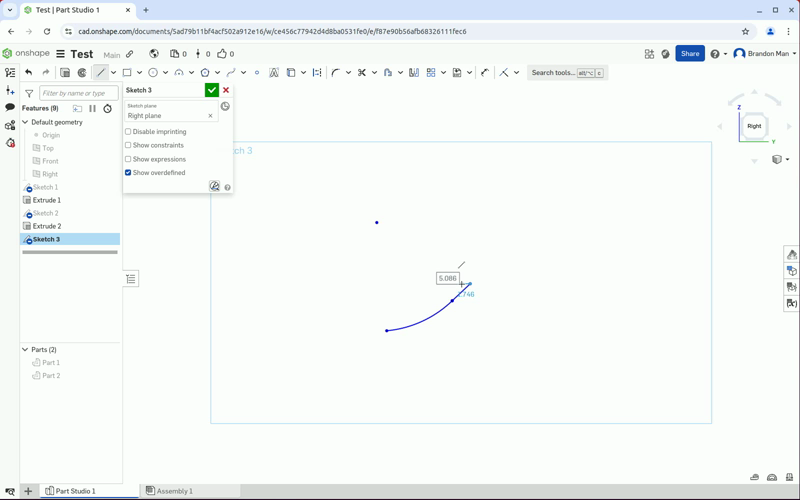
mouse_move(491, 283)
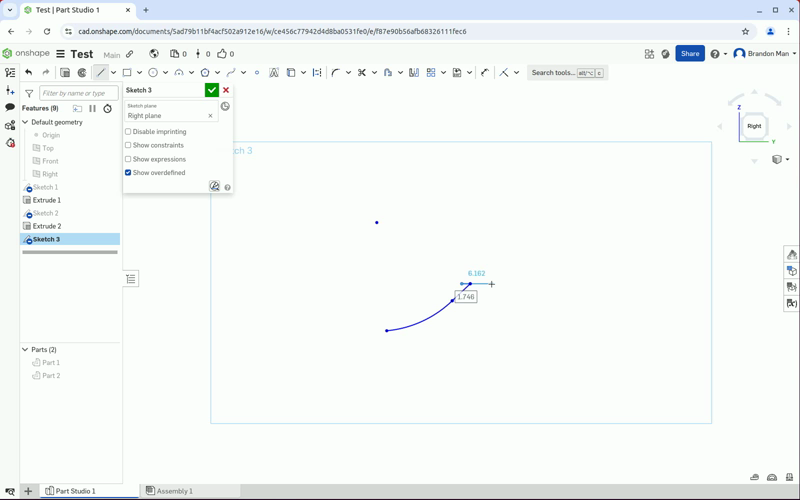
mouse_move(451, 283)
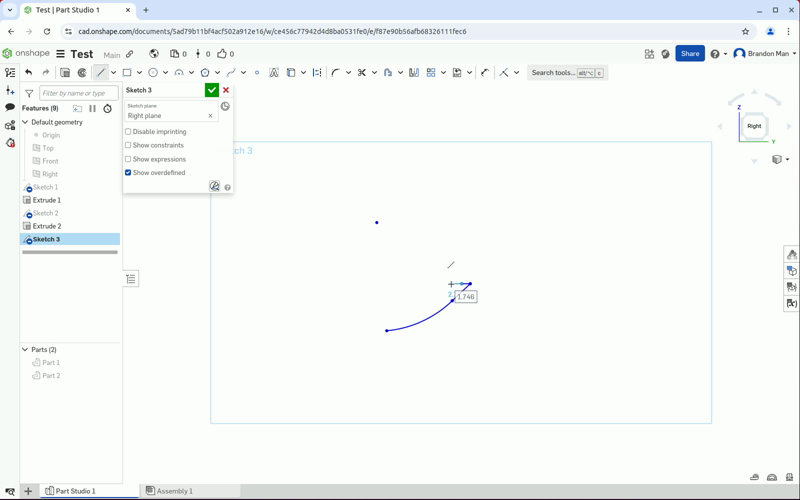
click(451, 283)
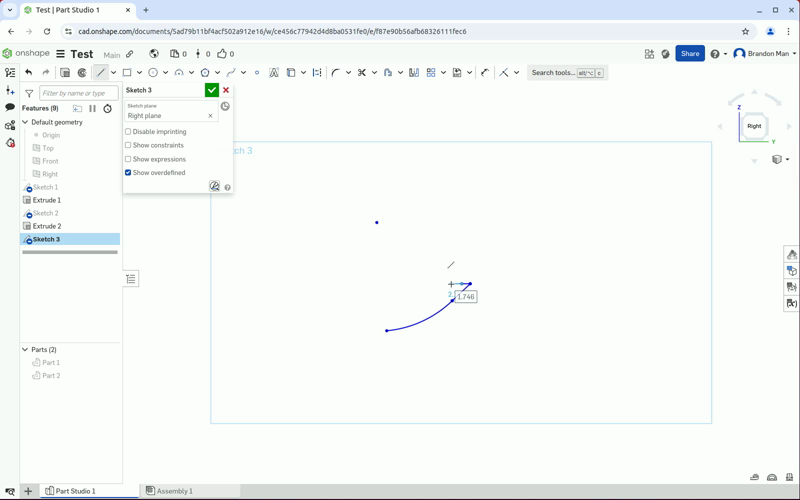
key_up(shift)
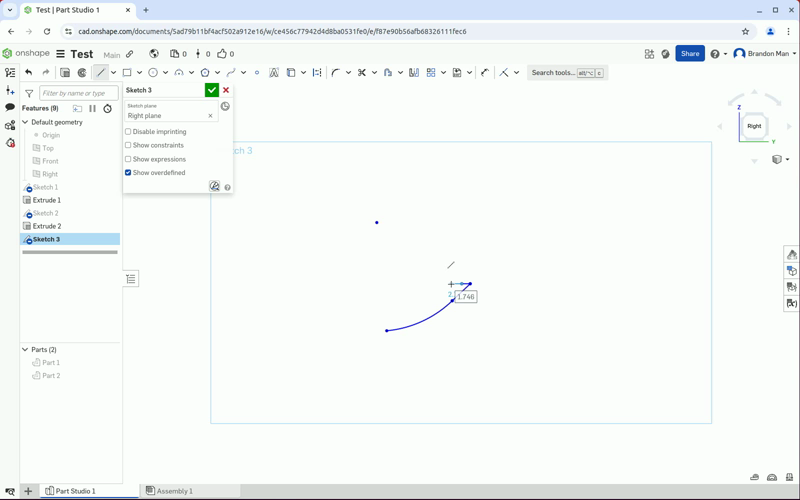
key(esc)
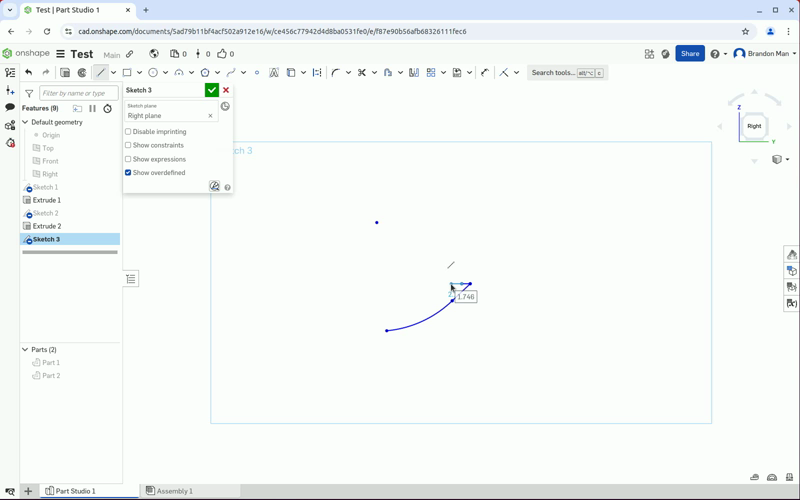
key(a)
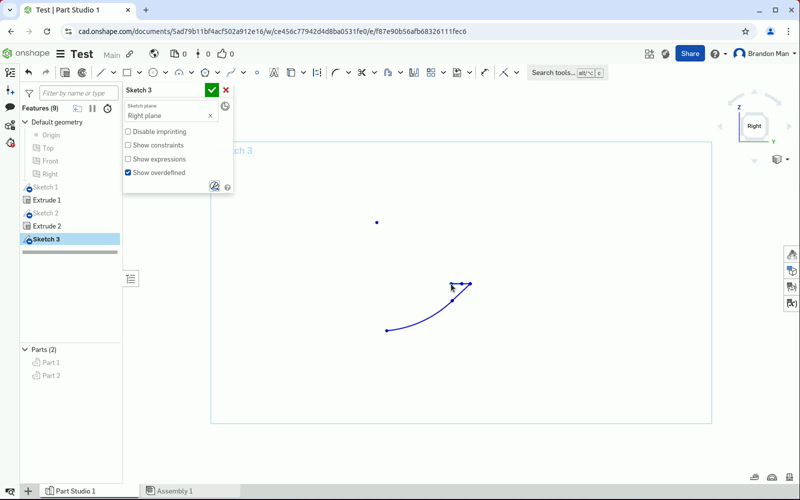
mouse_move(451, 283)
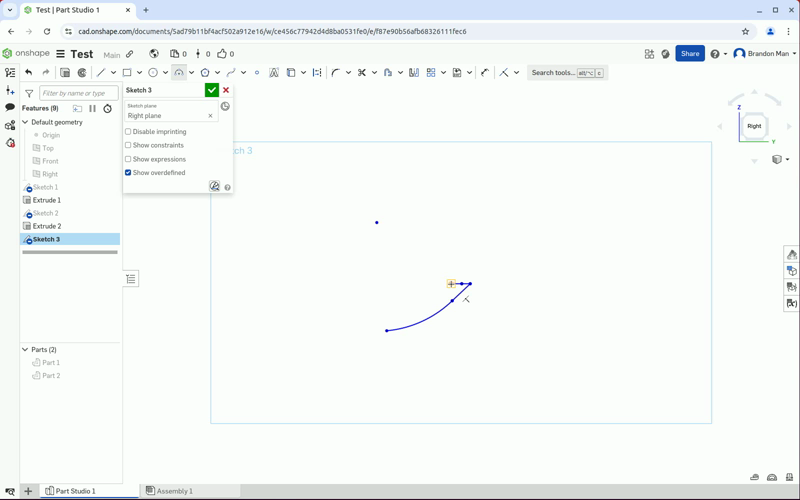
click(451, 283)
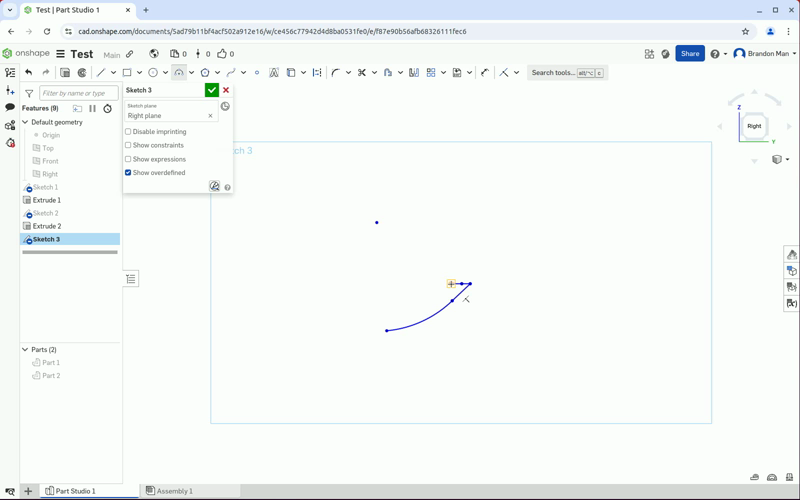
key_down(shift)
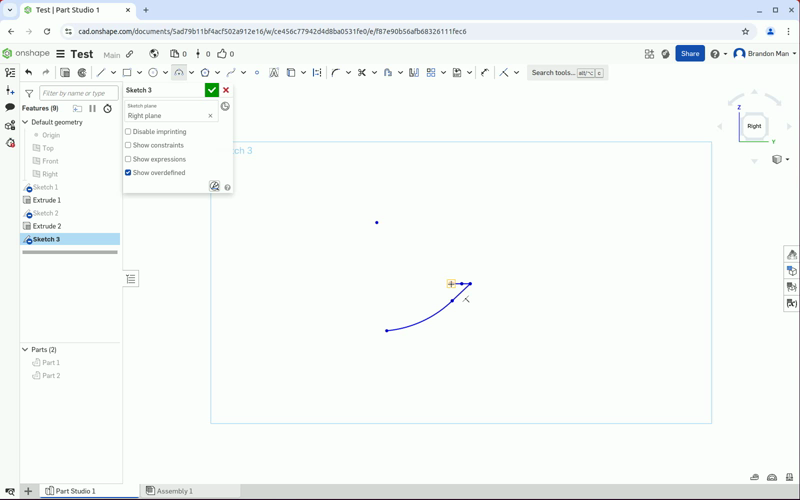
mouse_move(386, 309)
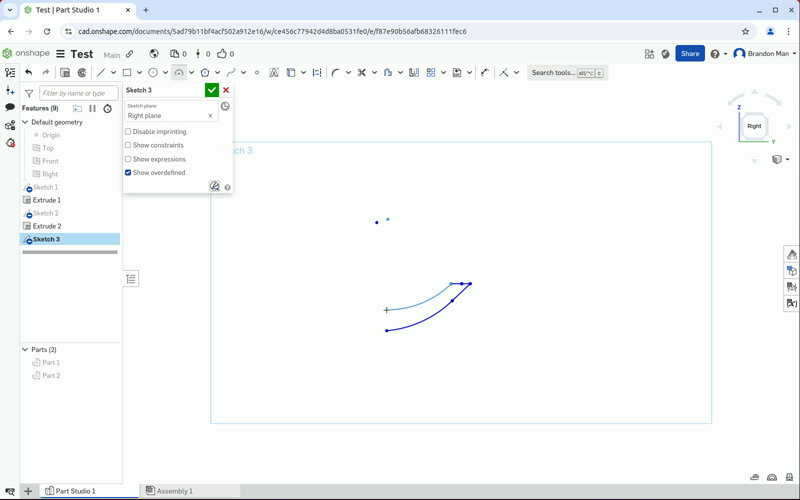
click(386, 309)
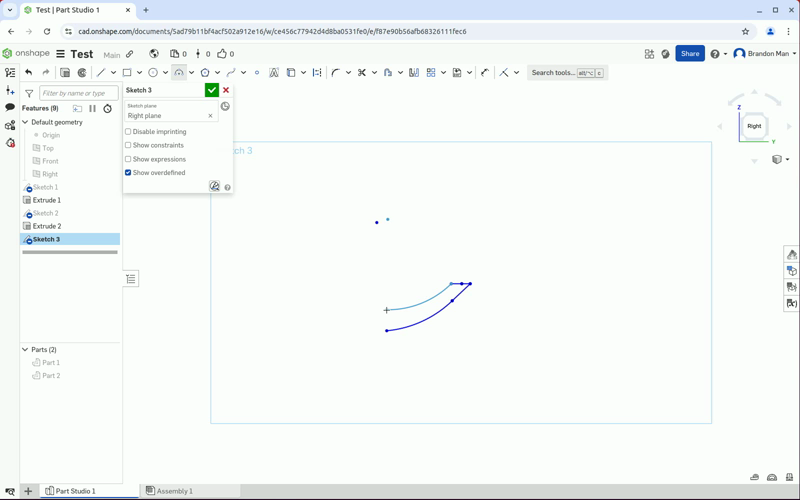
mouse_move(421, 303)
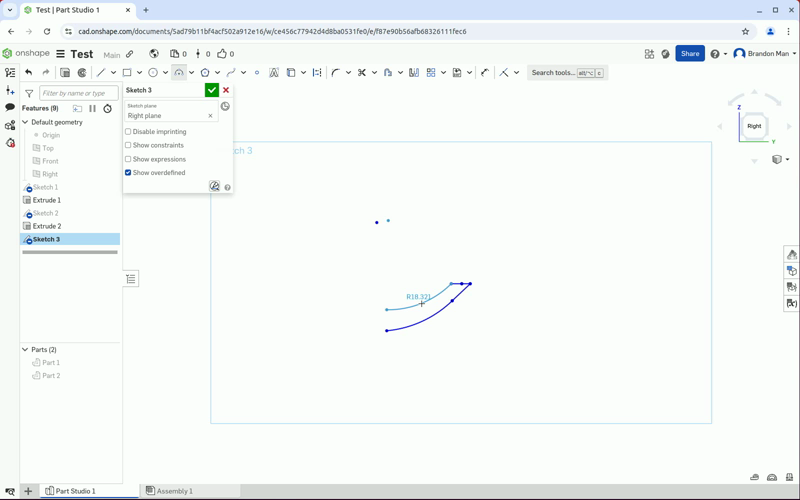
click(421, 303)
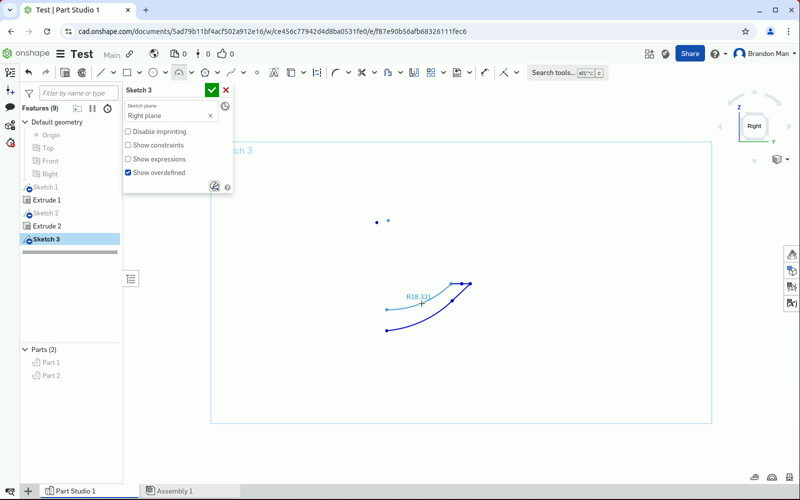
key_up(shift)
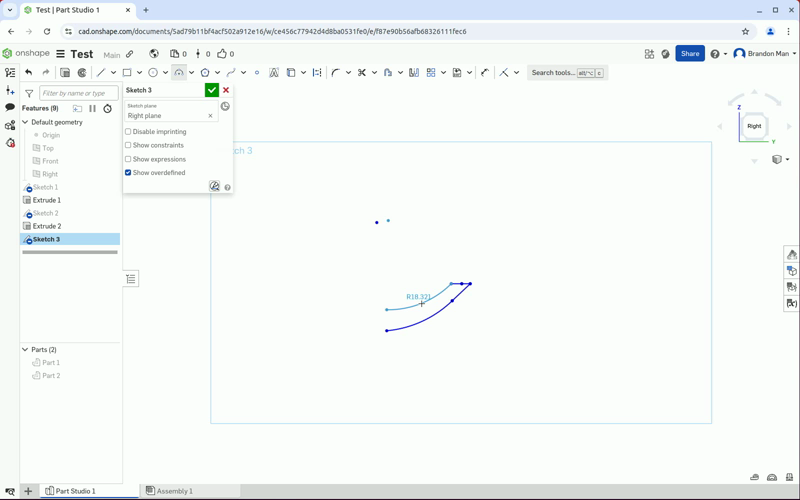
key(esc)
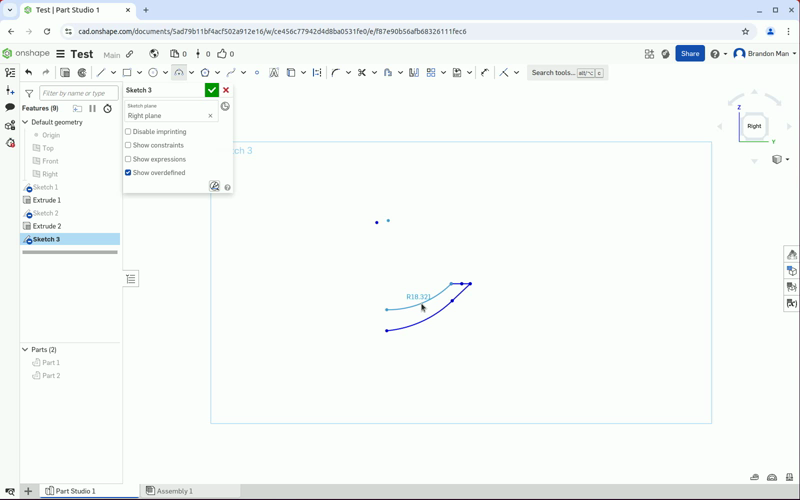
key(l)
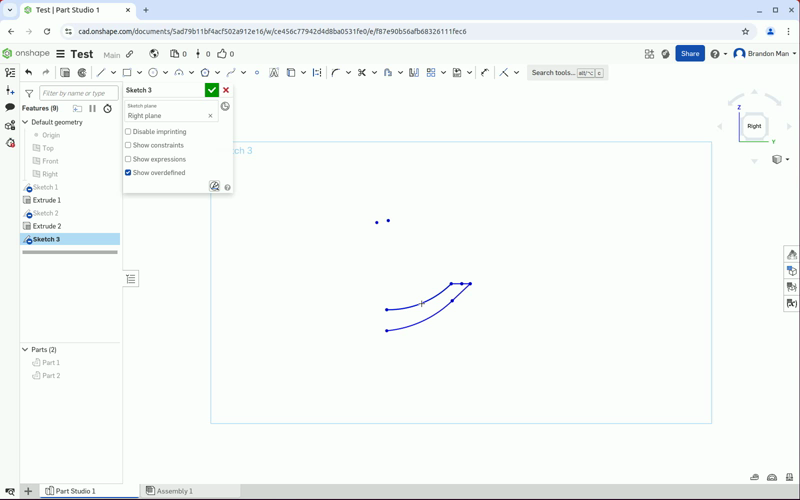
mouse_move(386, 309)
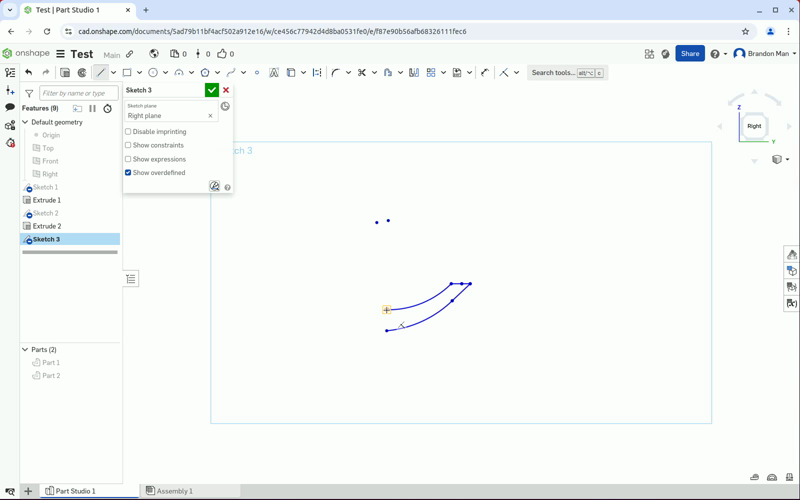
click(386, 309)
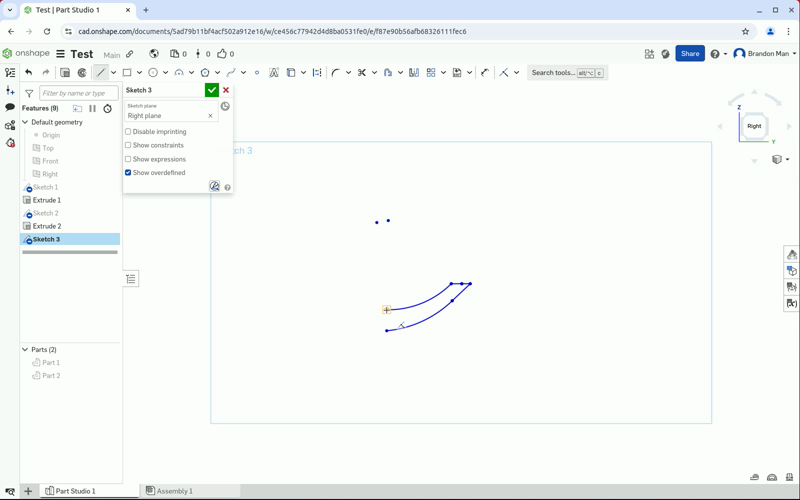
mouse_move(417, 309)
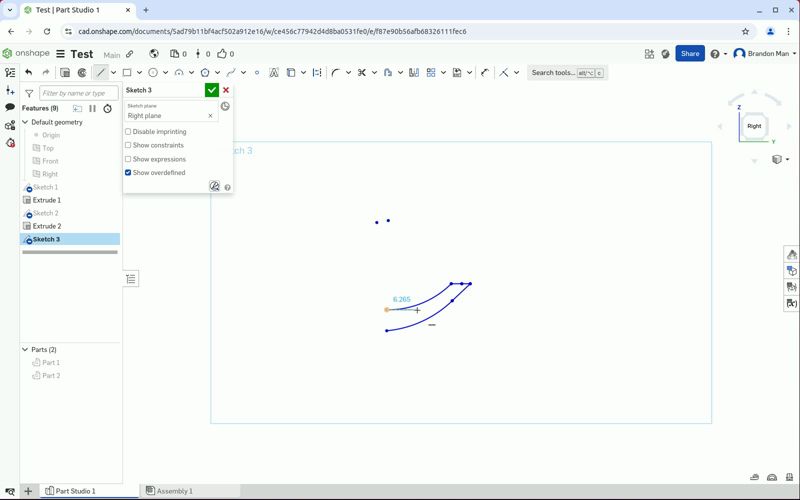
key_down(shift)
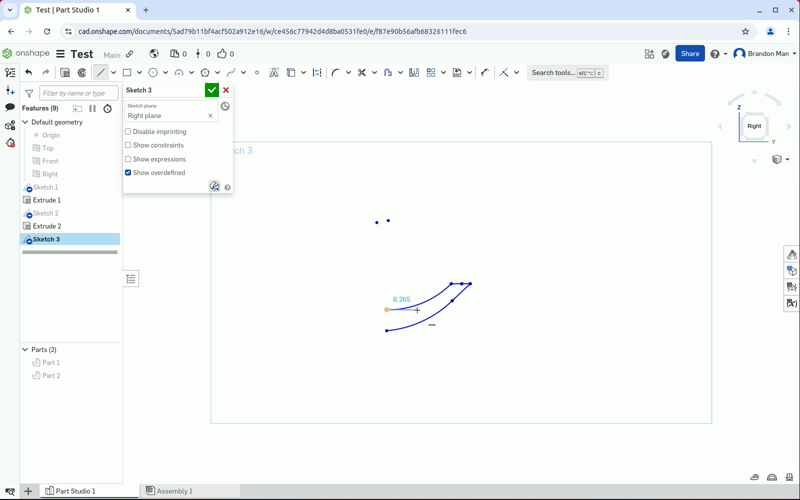
mouse_move(386, 330)
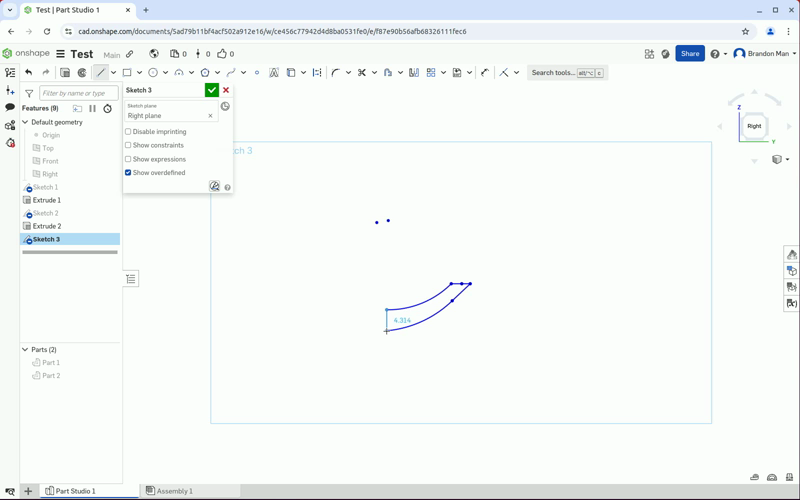
key_up(shift)
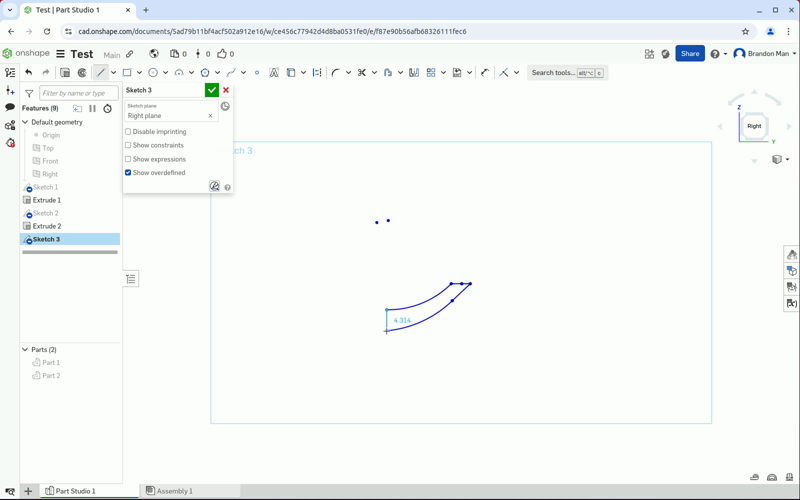
click(386, 330)
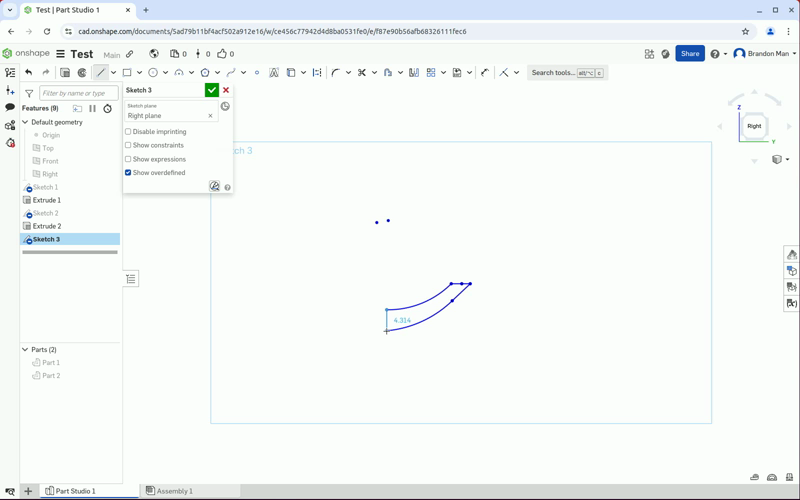
key(esc)
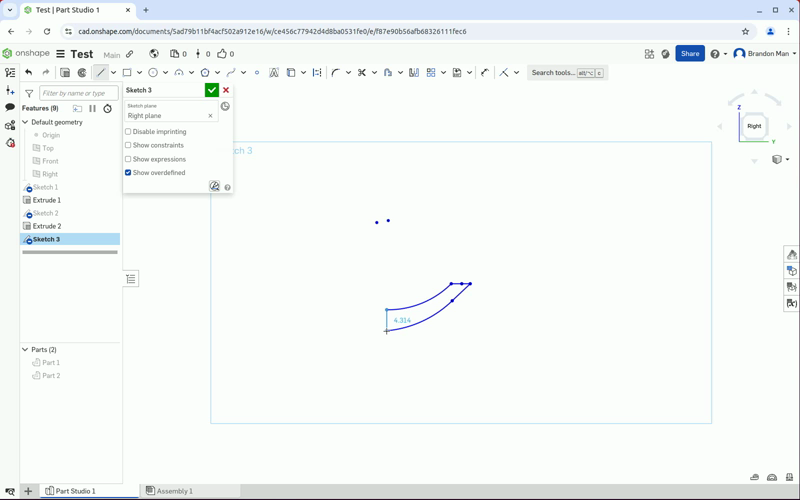
mouse_move(391, 313)
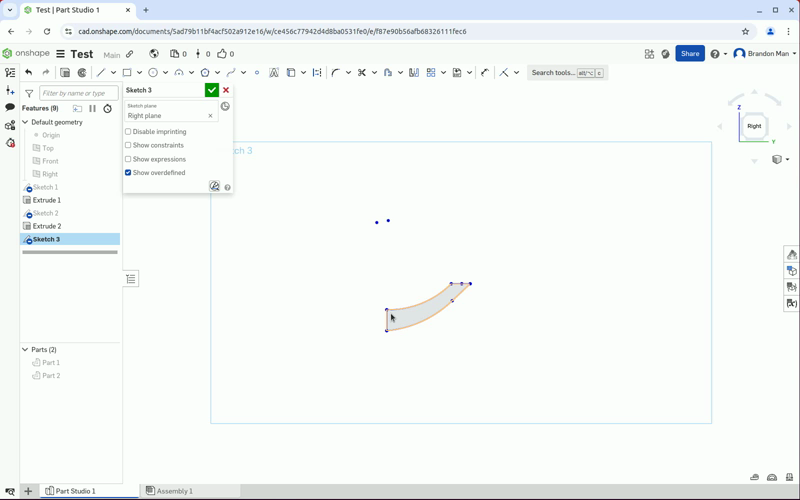
scroll(6)
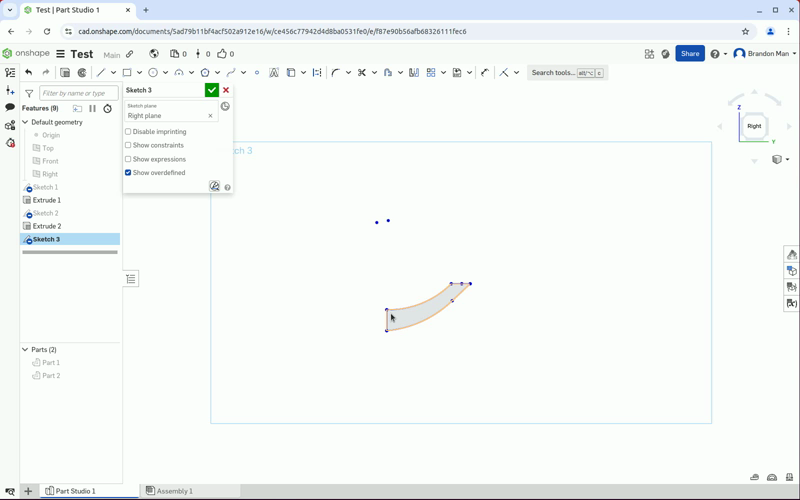
scroll(6)
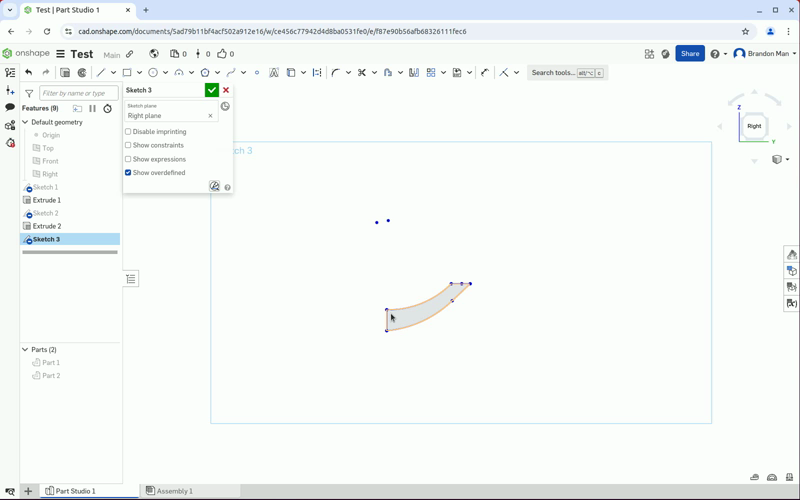
scroll(6)
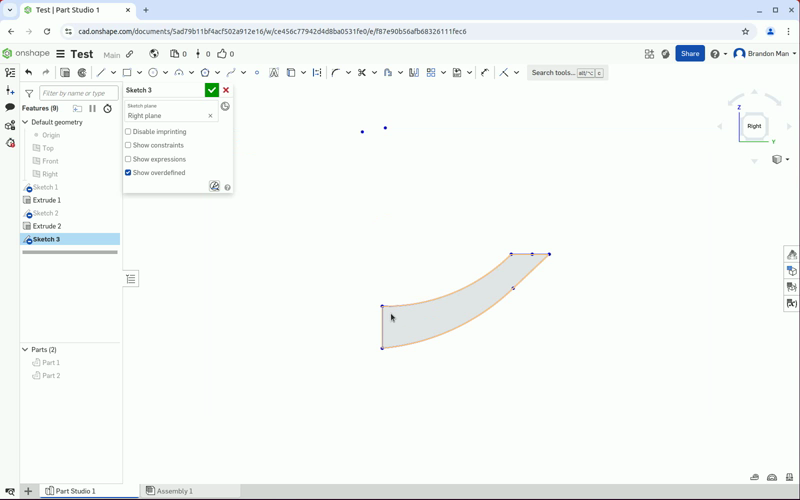
scroll(6)
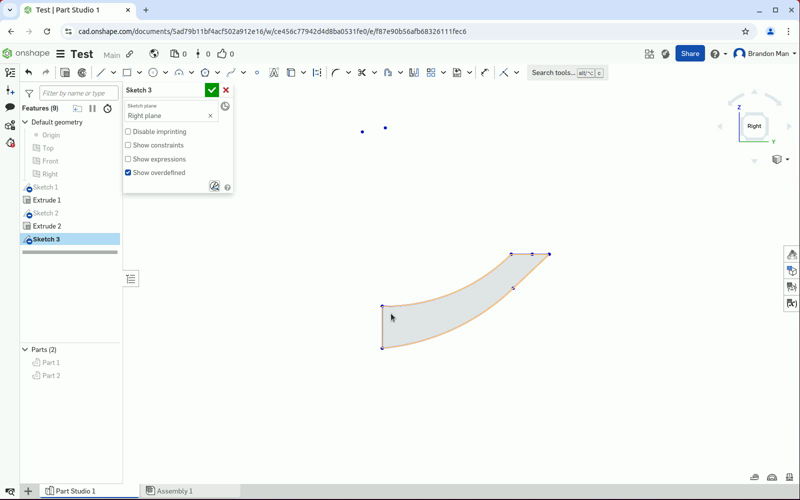
scroll(6)
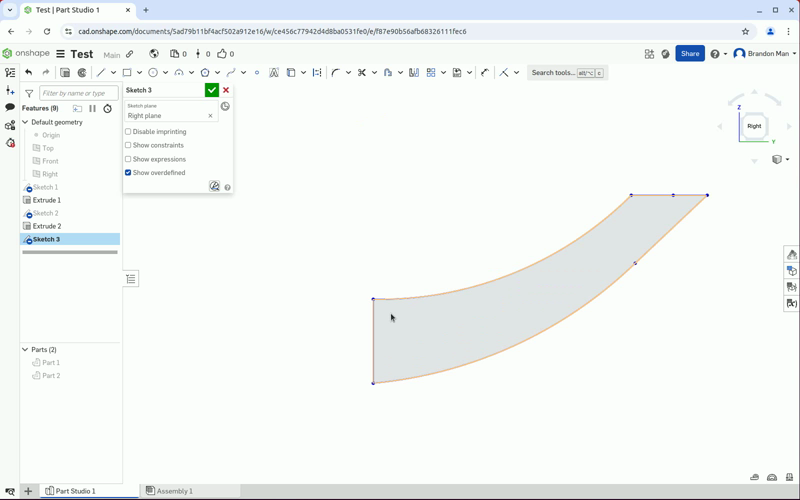
scroll(6)
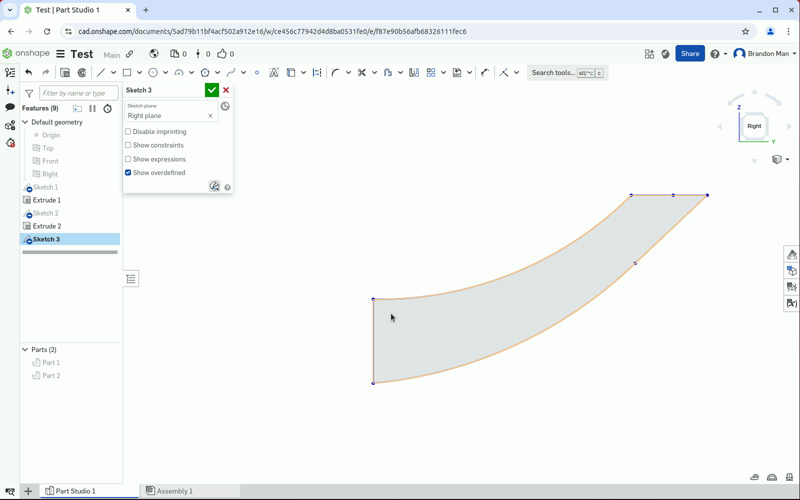
scroll(6)
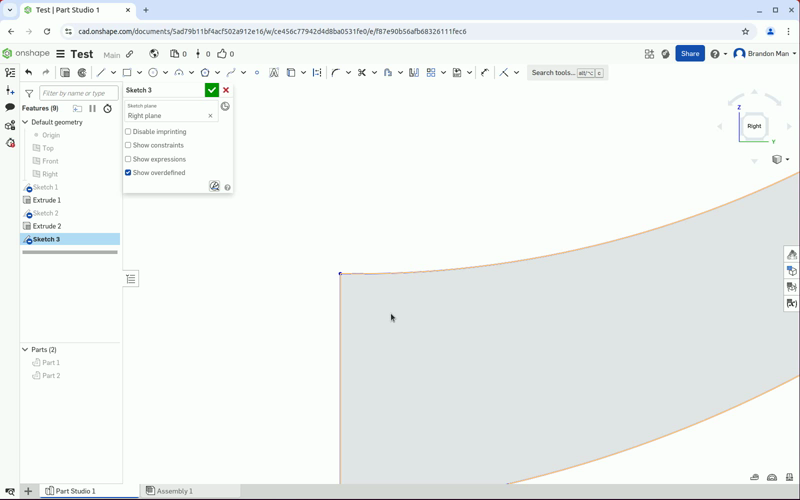
click(391, 313)
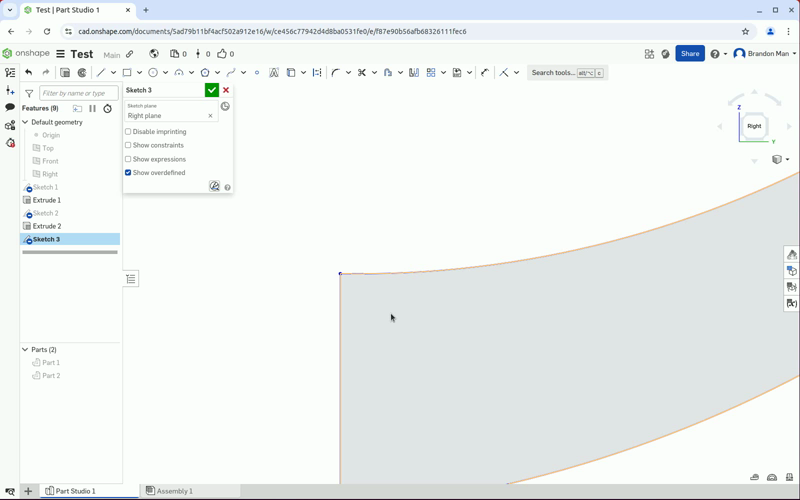
scroll(-6)
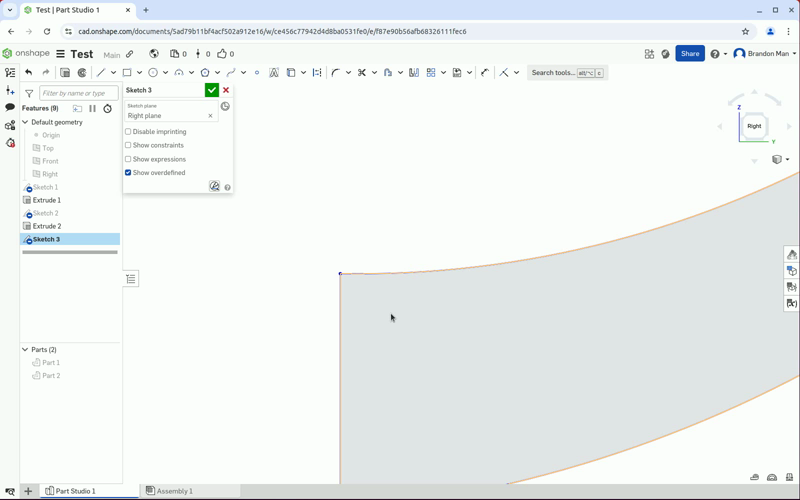
scroll(-6)
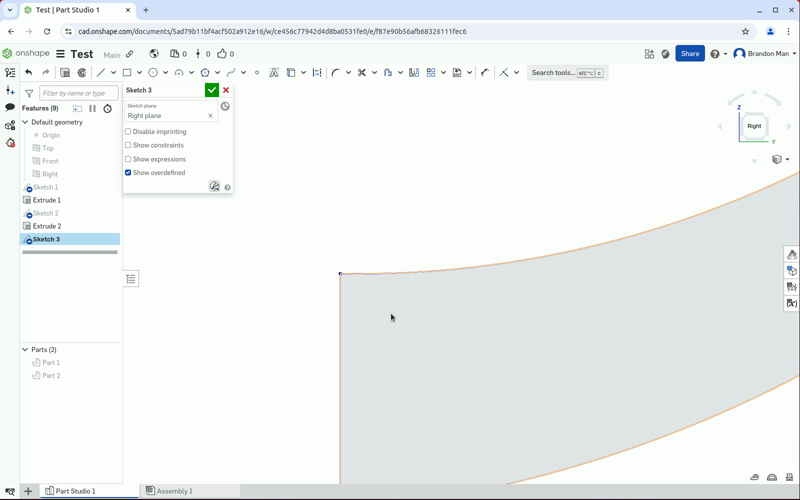
scroll(-6)
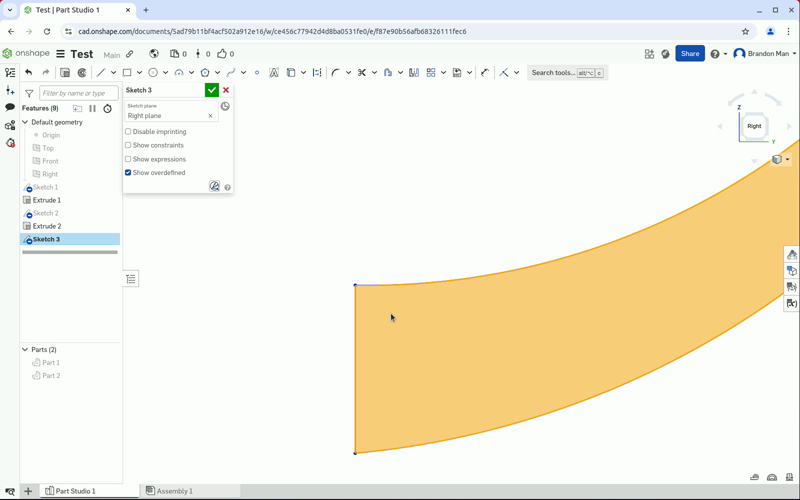
scroll(-6)
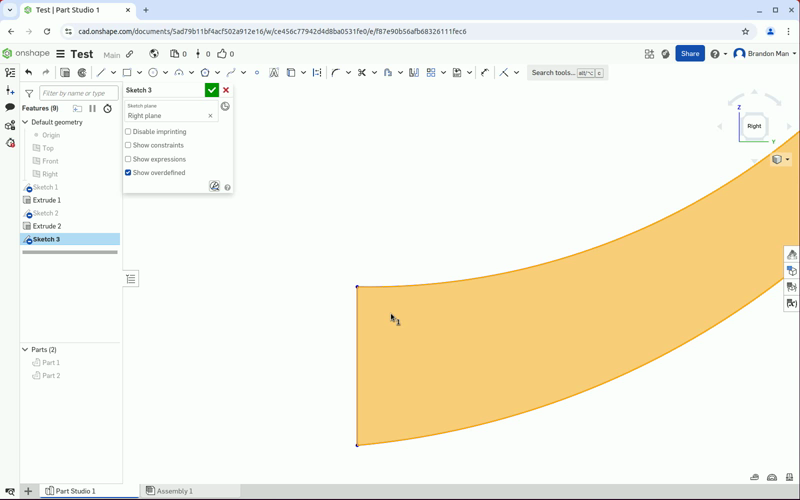
scroll(-6)
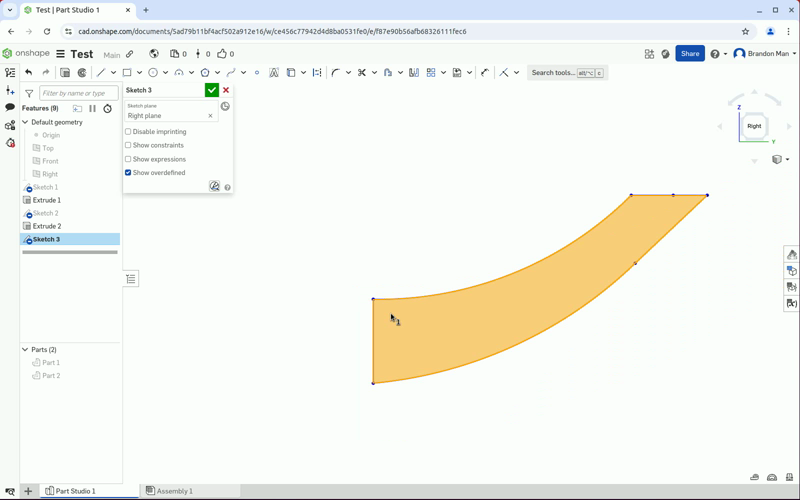
scroll(-6)
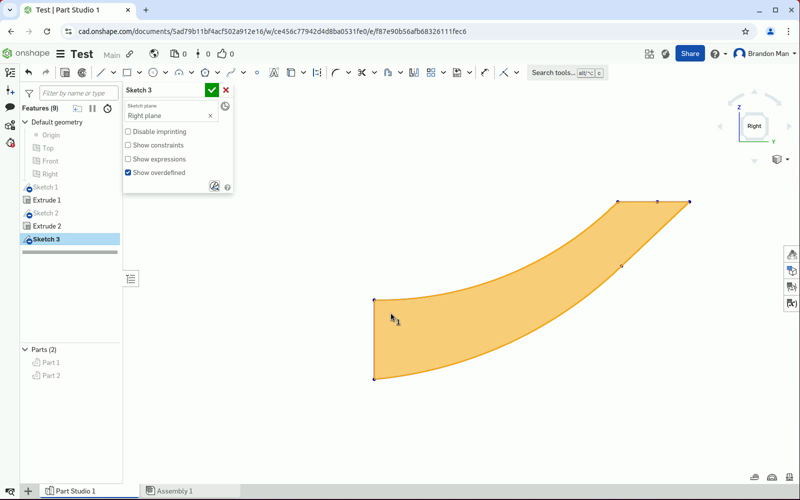
scroll(-6)
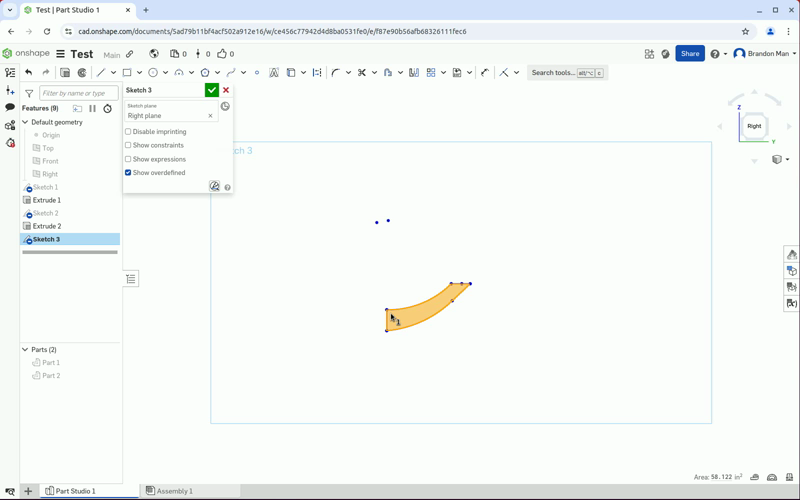
mouse_move(73, 352)
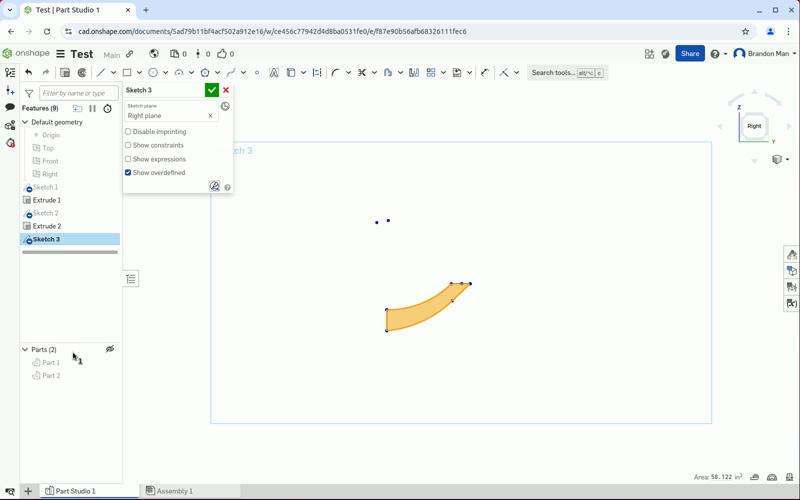
key(shift+y)
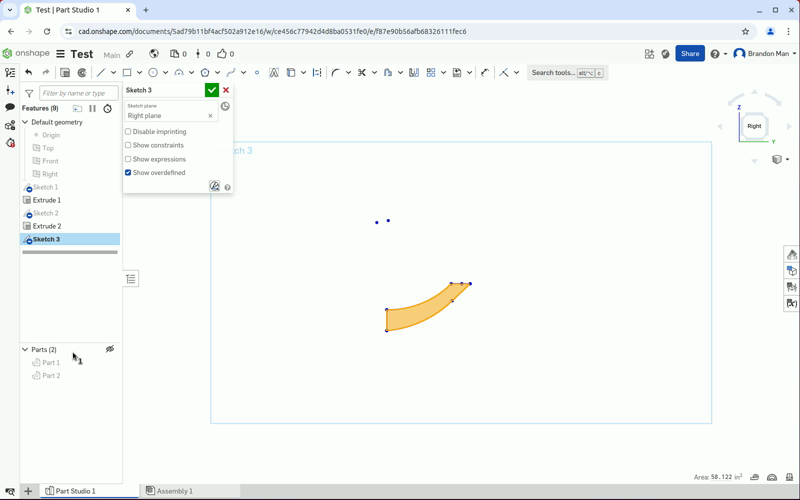
key(shift+e)
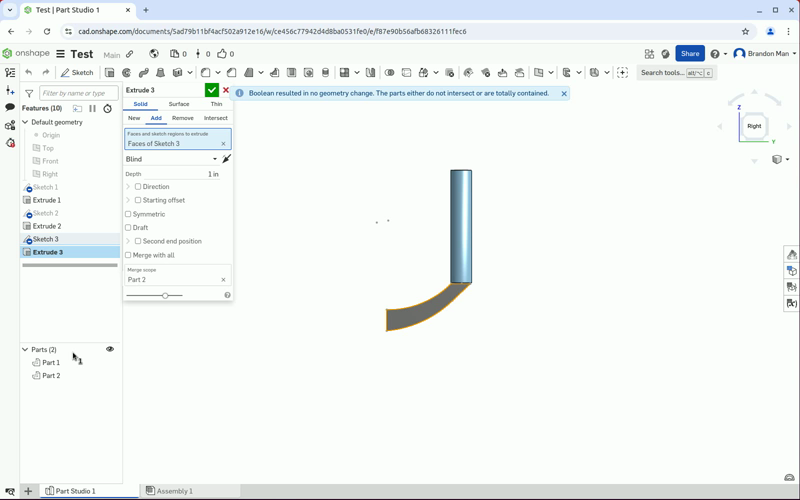
mouse_move(143, 106)
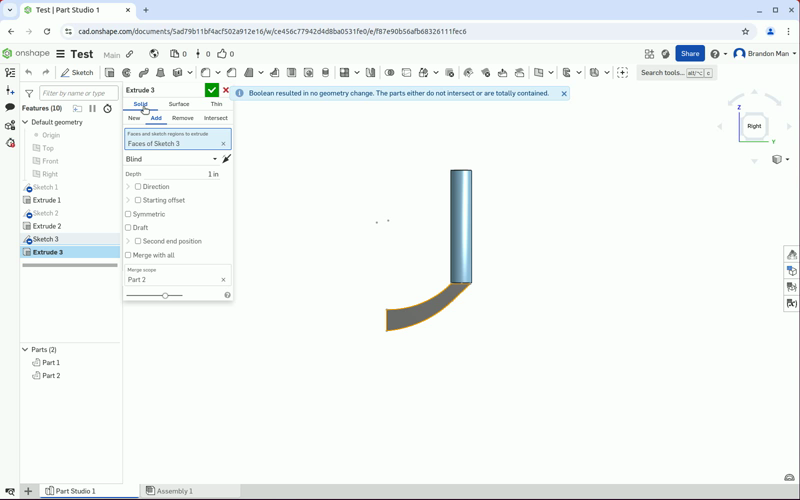
click(143, 106)
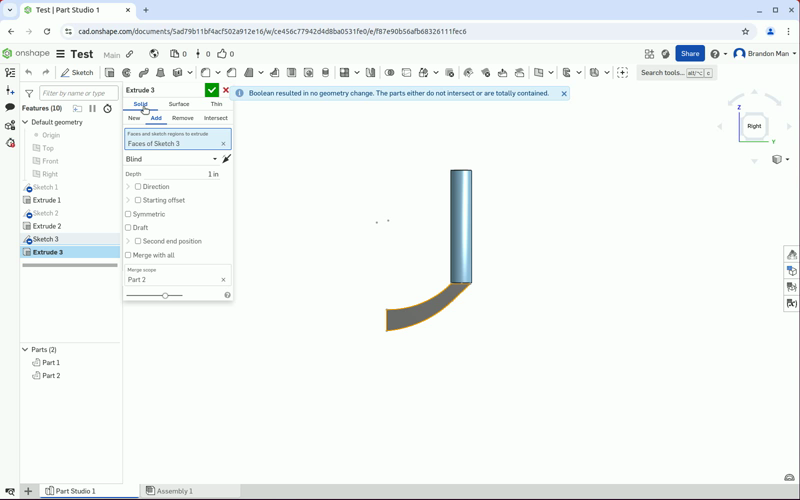
mouse_move(186, 120)
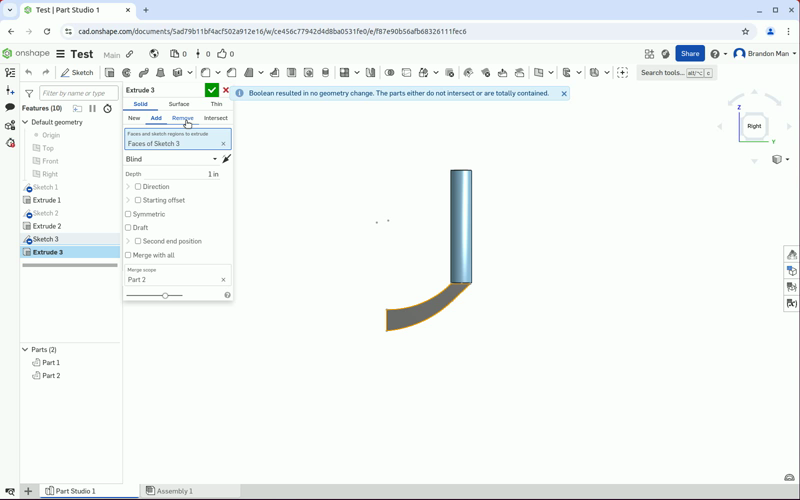
click(186, 120)
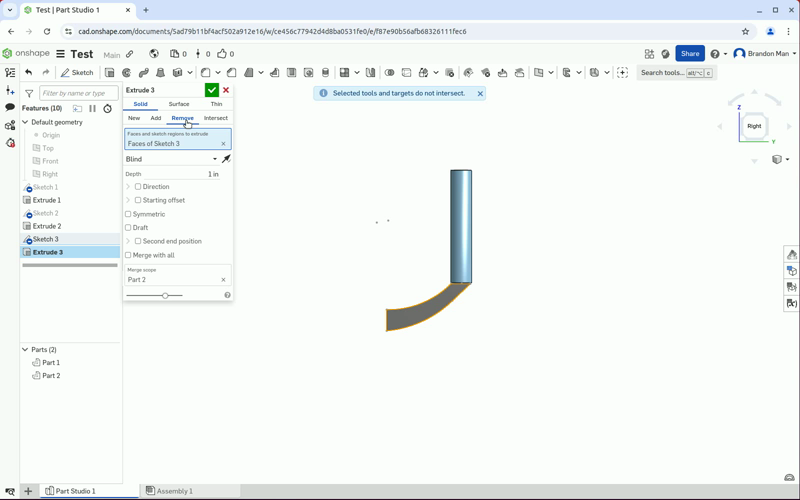
key(tab, 4)
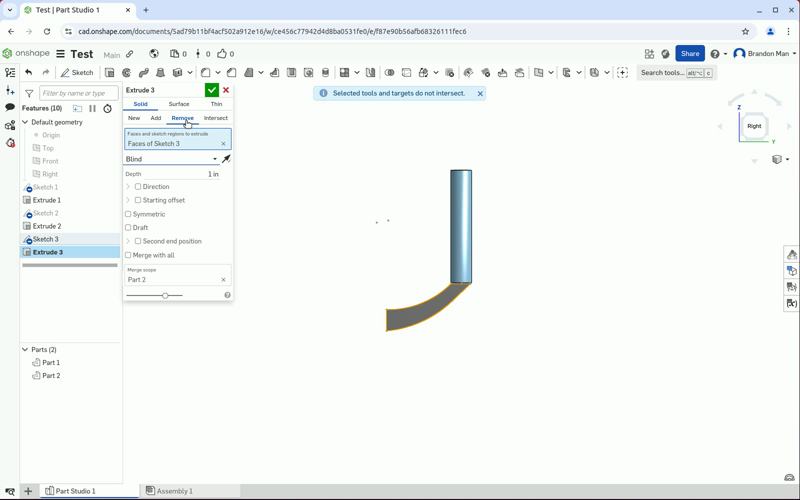
text(1.926)
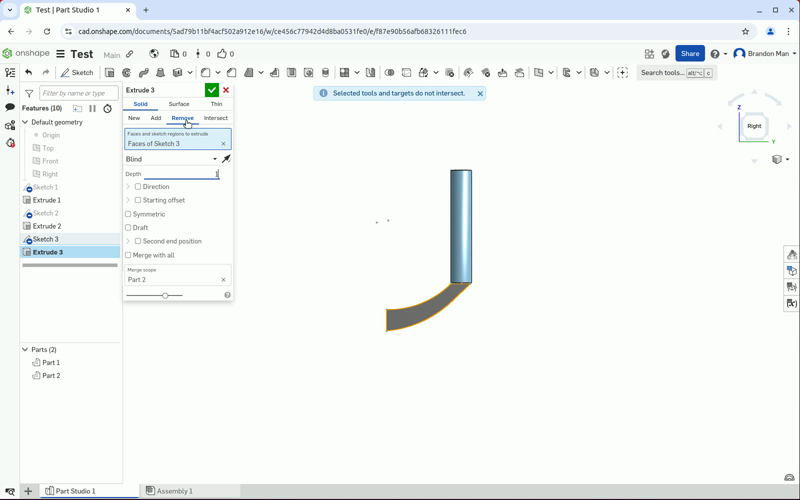
key(tab, 6)
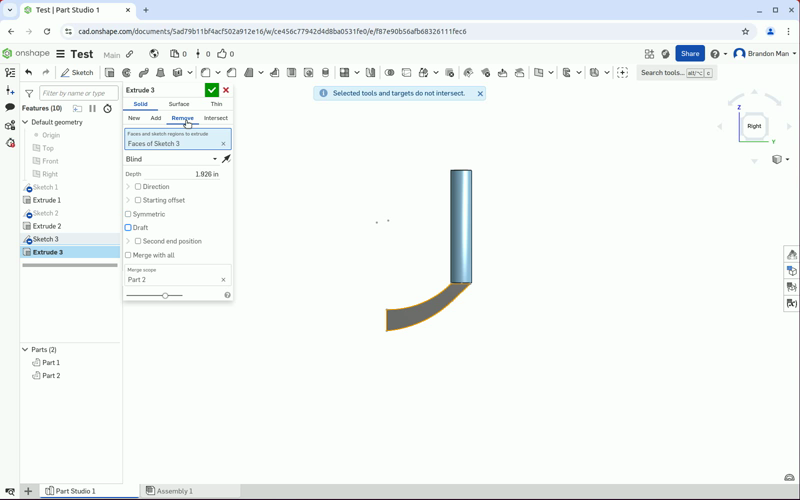
key(space)
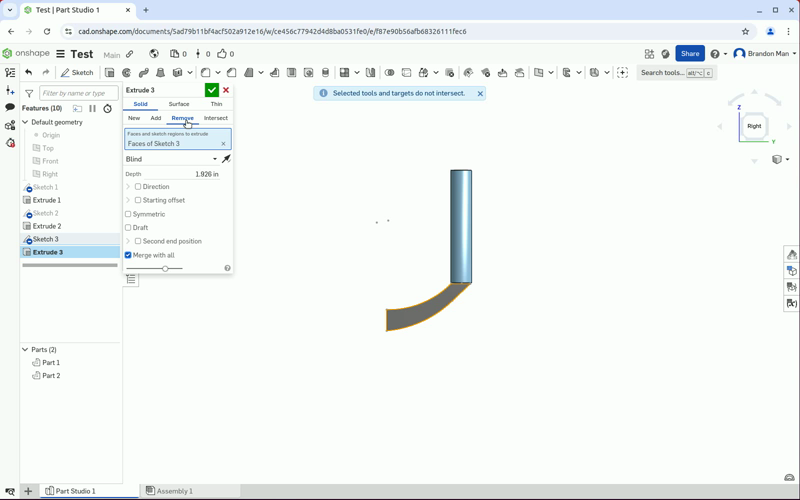
key(enter)
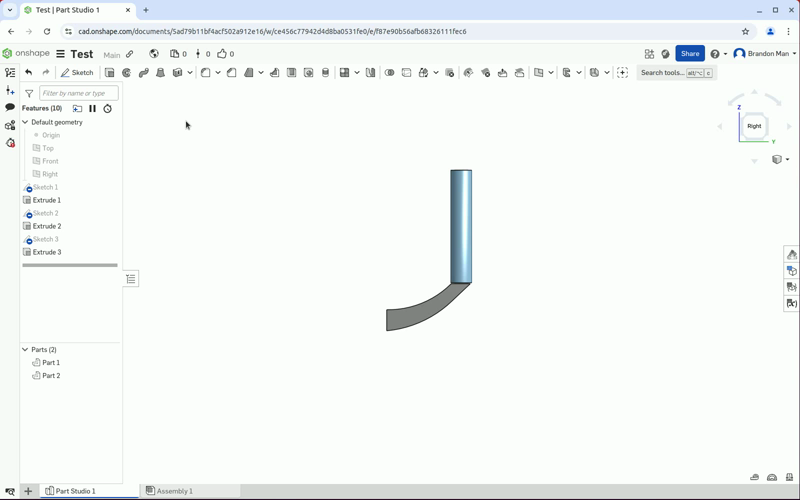
key(shift+h)
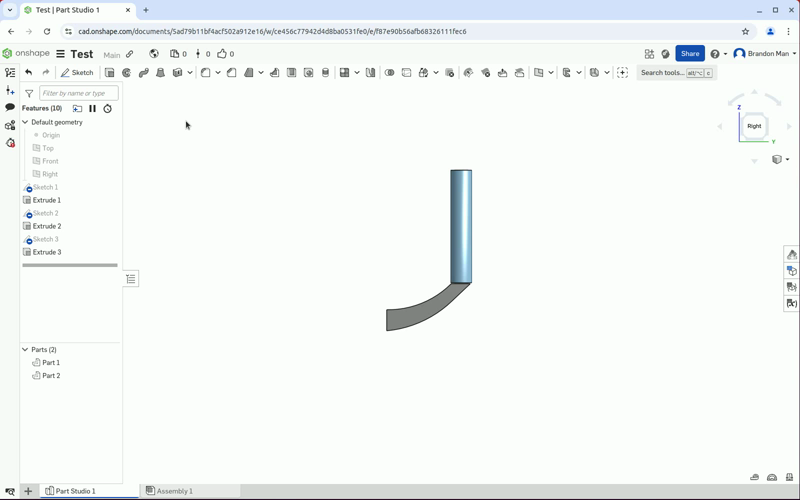
key(shift+h)
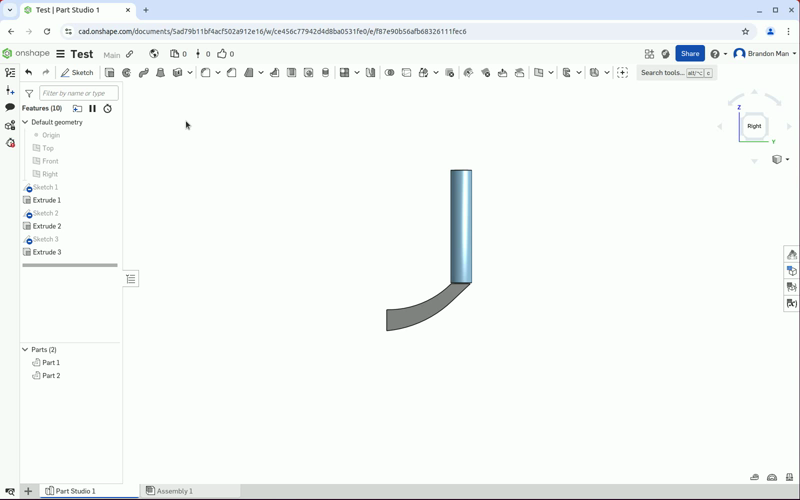
key(shift+7)
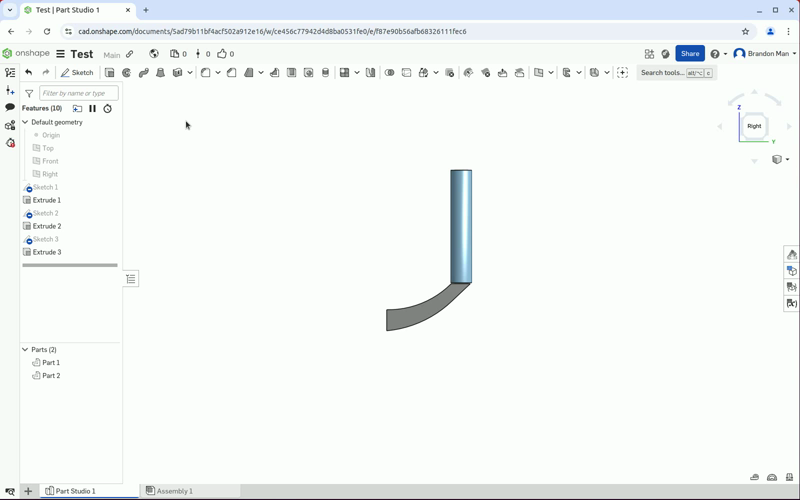
key(right, 2)
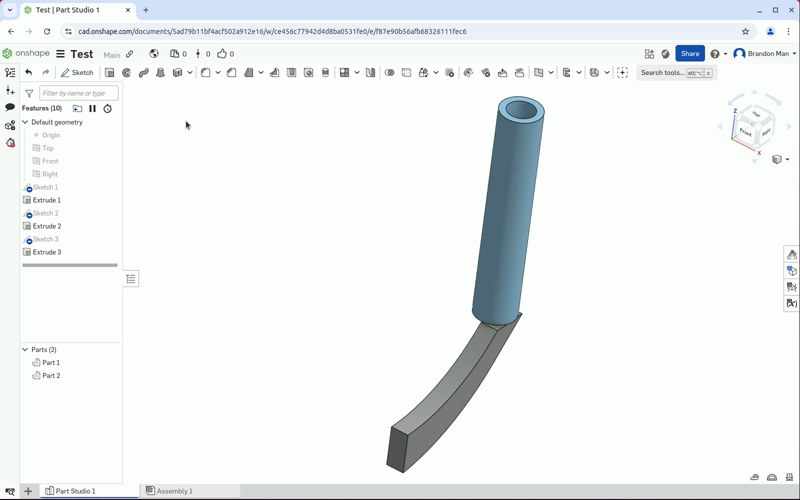
key(down, 2)
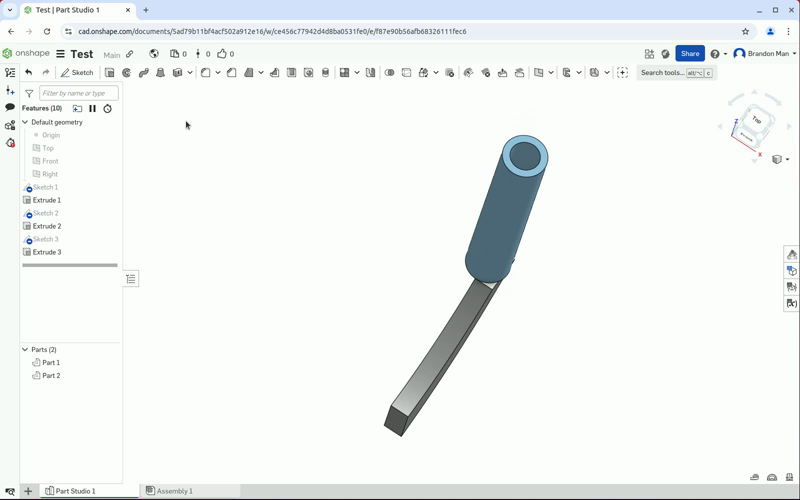
key(up, 2)
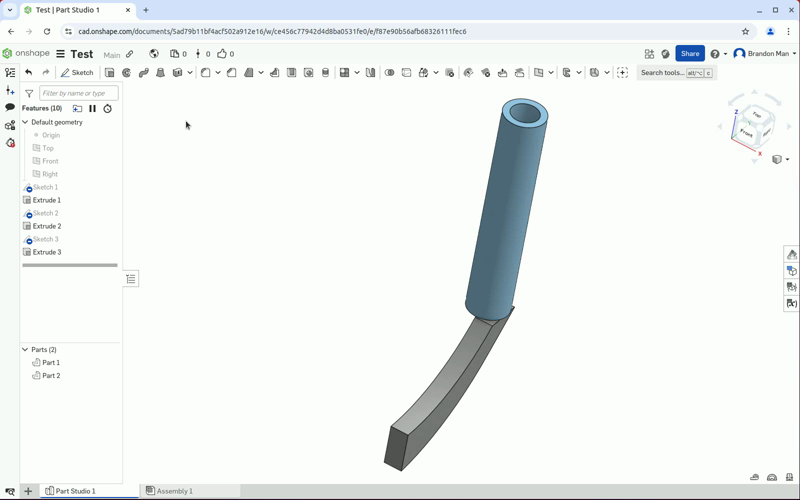
key(left, 2)
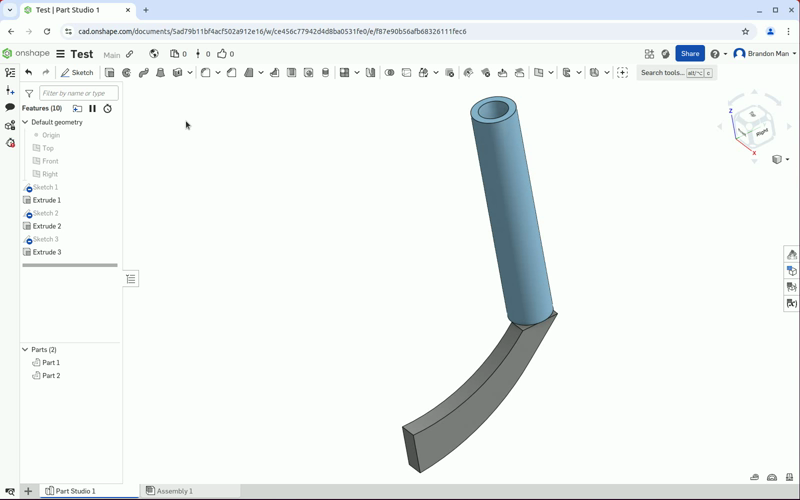
mouse_move(73, 189)
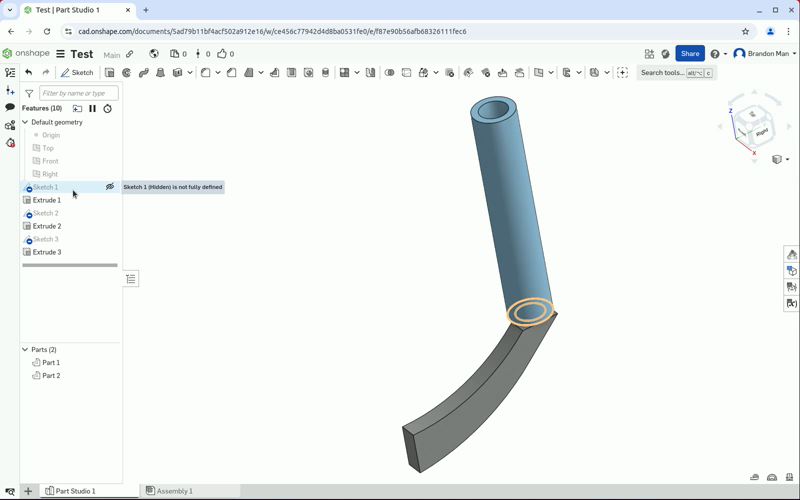
click(73, 189)